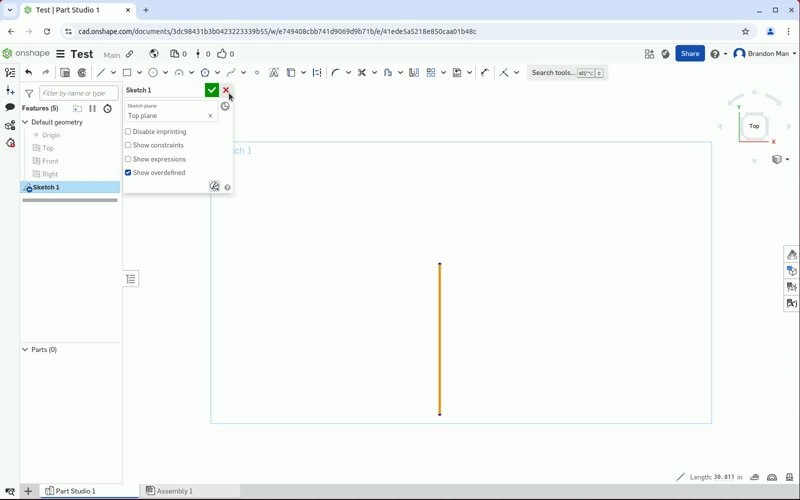
key(shift+h)
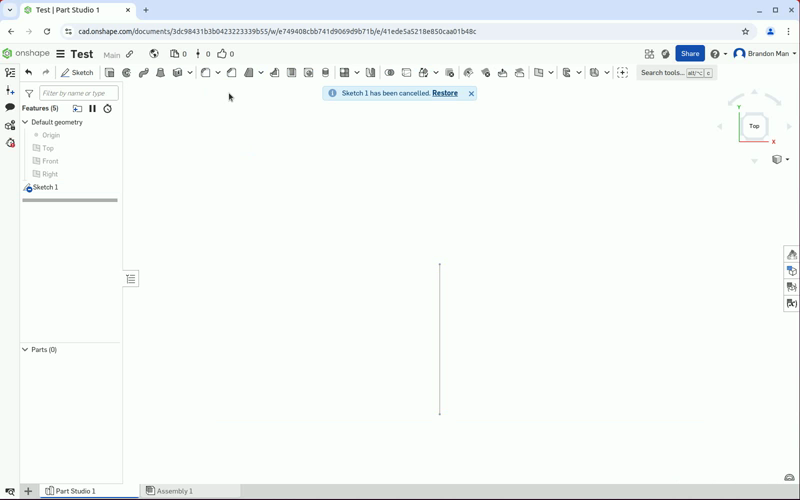
mouse_move(73, 352)
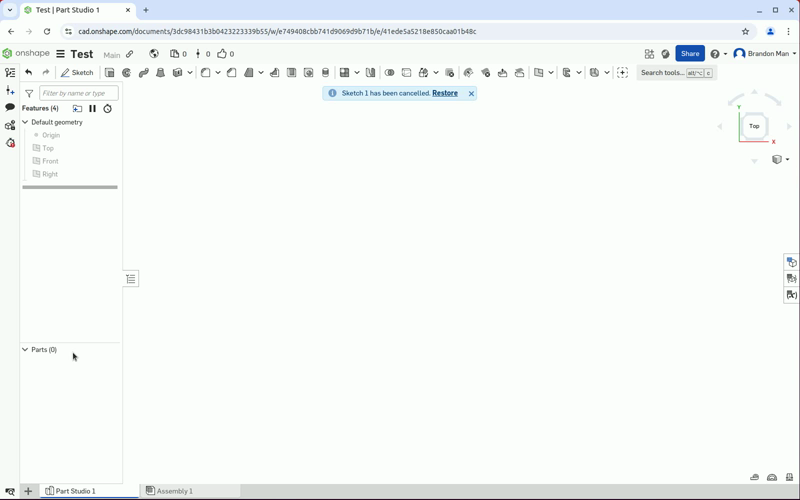
key(y)
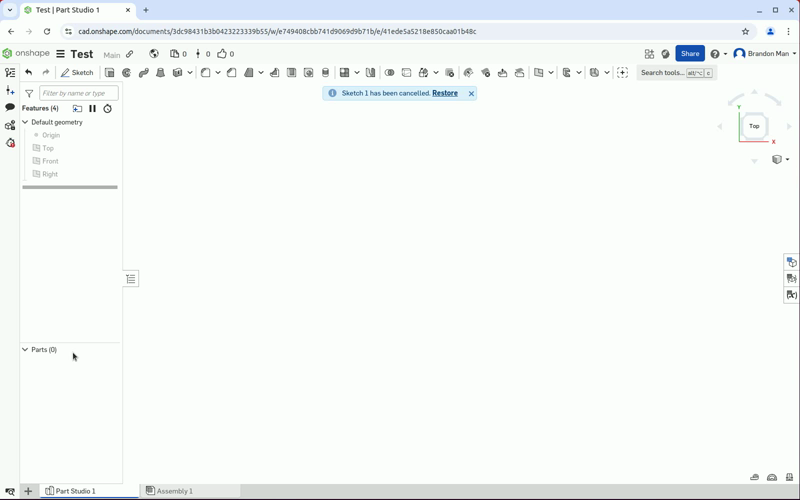
key(shift+p)
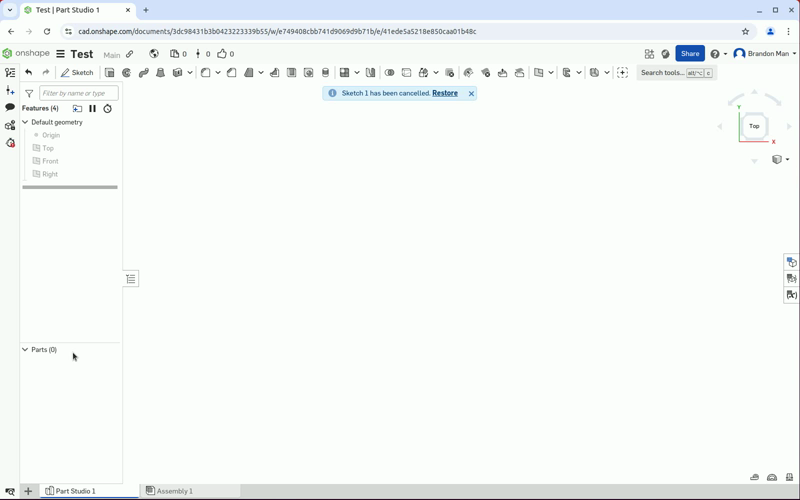
key(space)
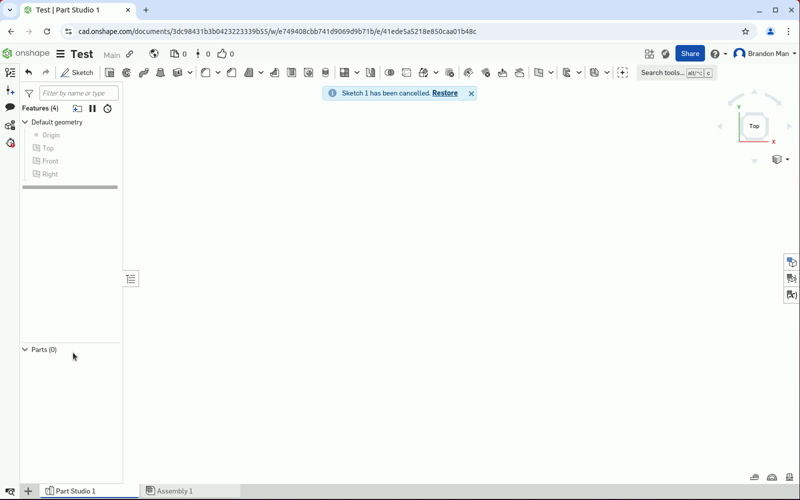
key_down(shift)
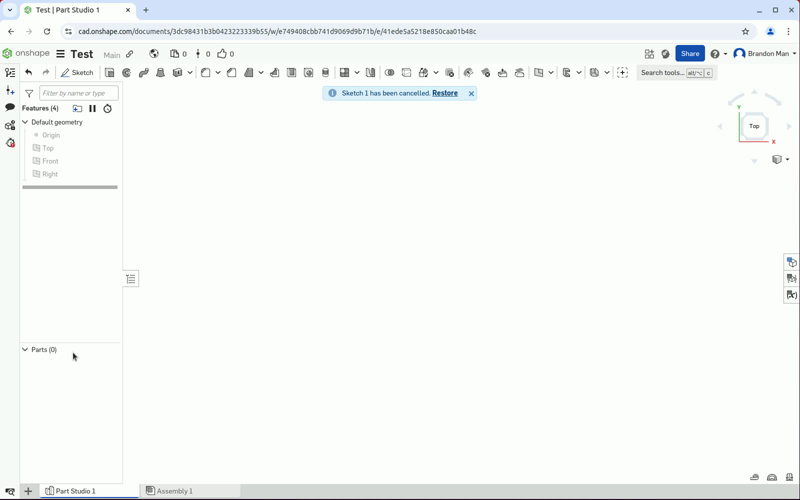
key(up)
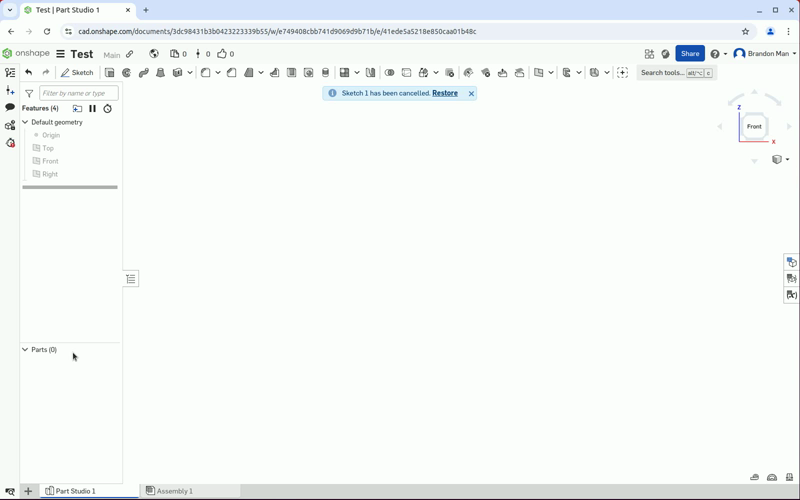
key_up(shift)
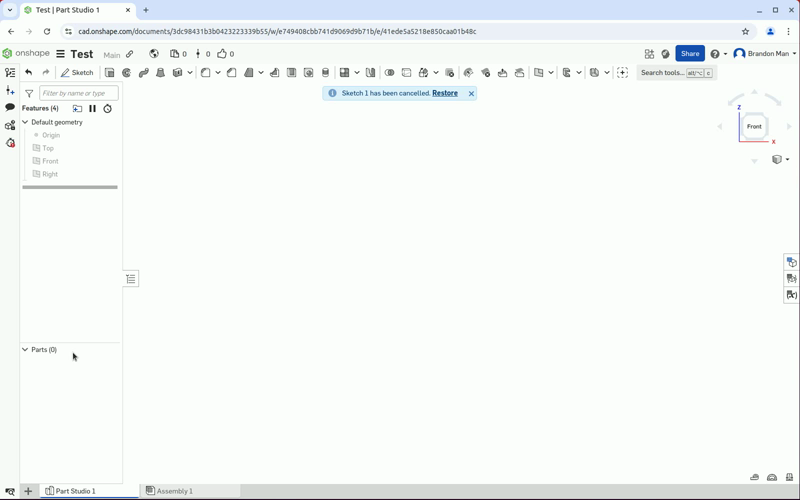
mouse_move(73, 352)
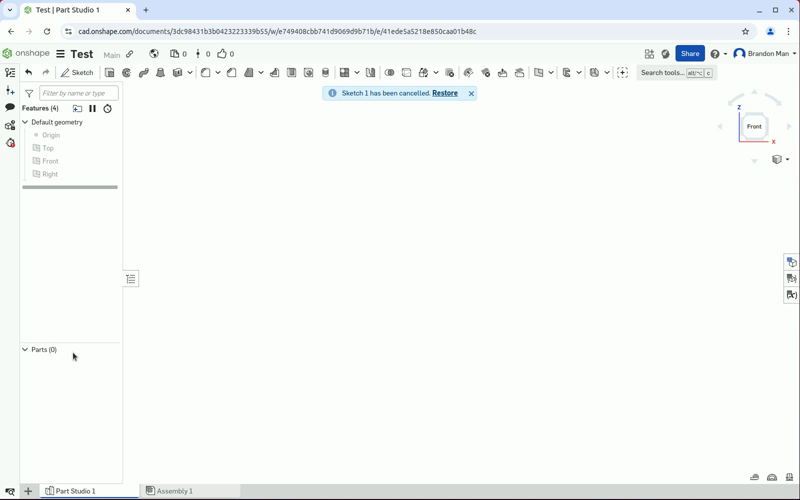
key(shift+y)
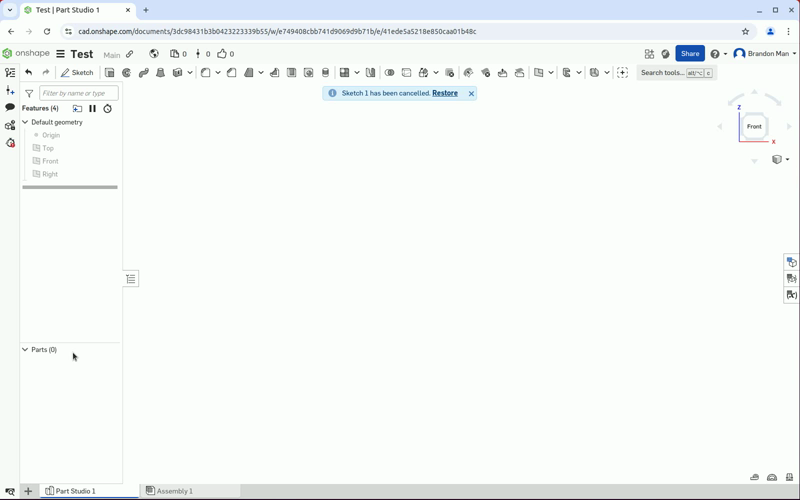
key(shift+s)
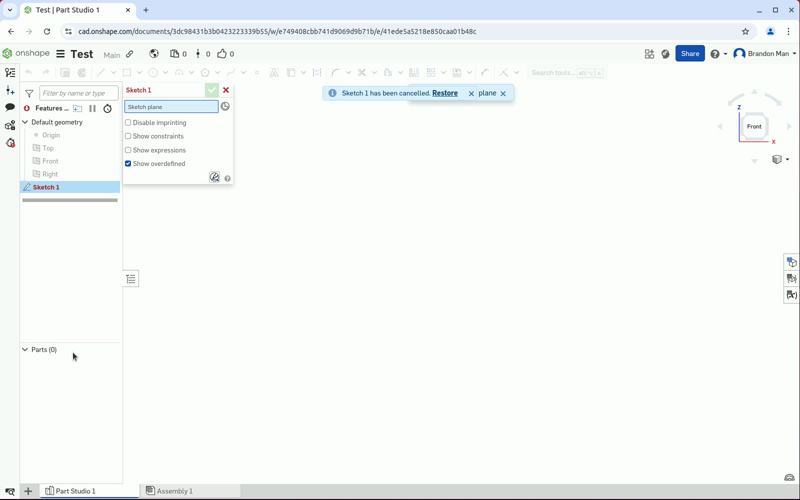
mouse_move(73, 163)
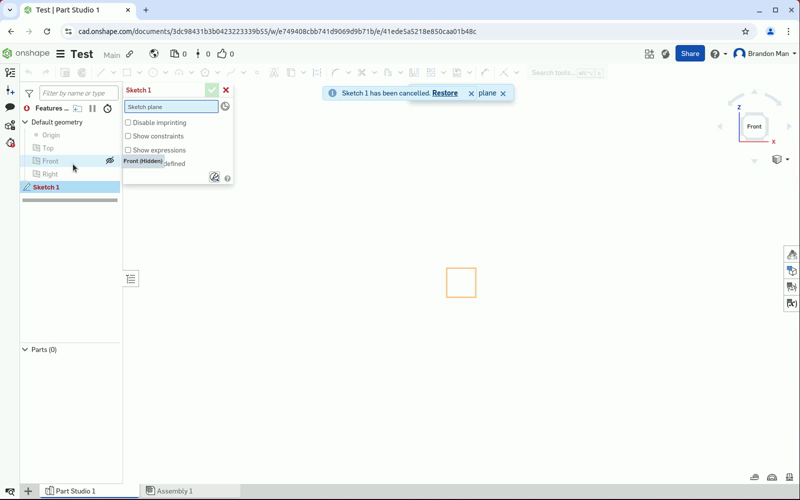
click(73, 163)
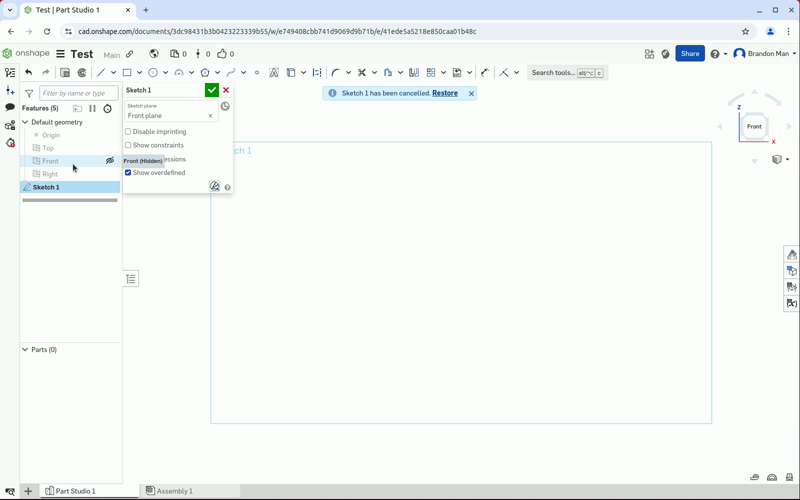
mouse_move(73, 352)
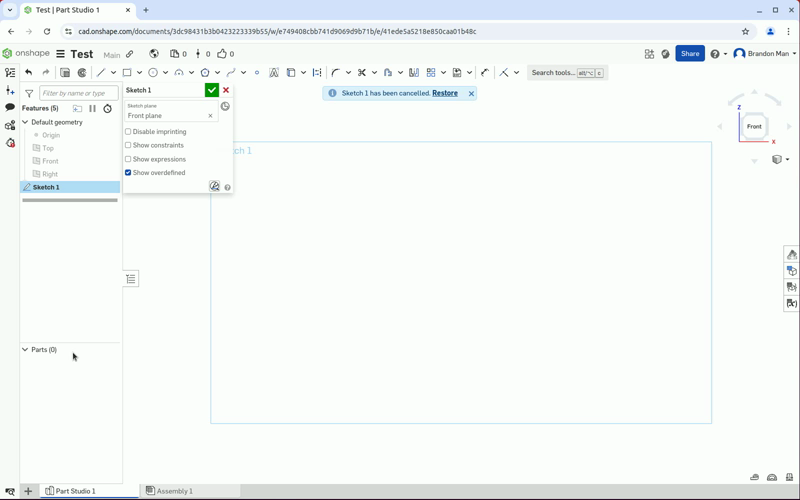
key(y)
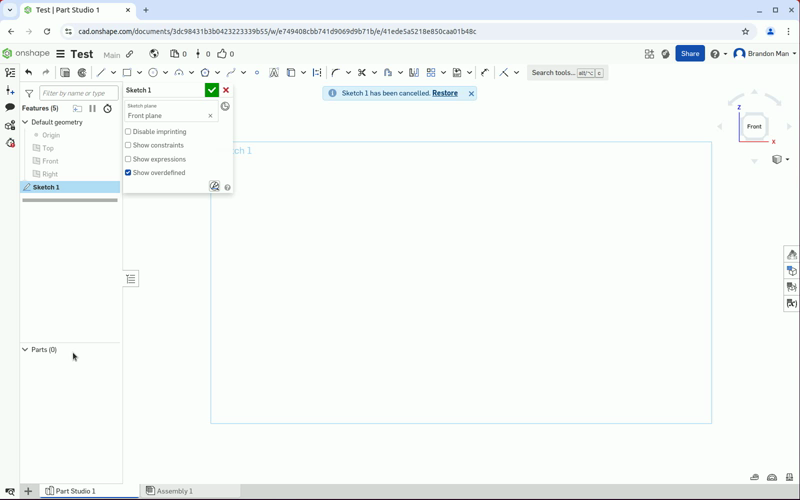
key(l)
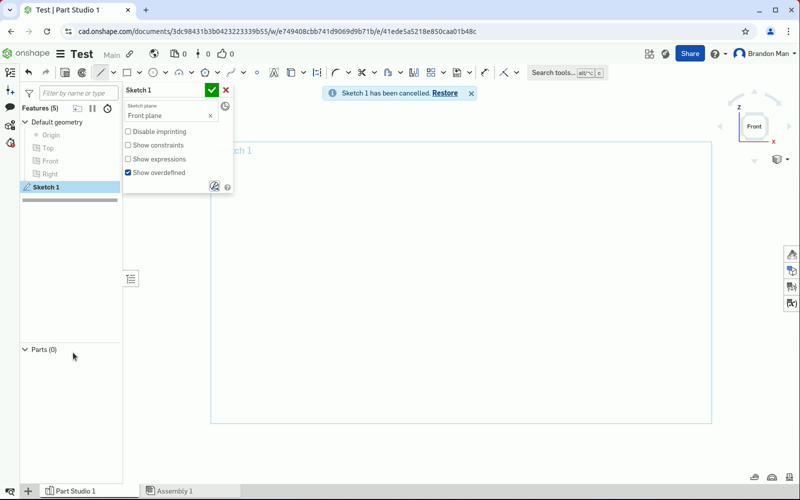
key_down(shift)
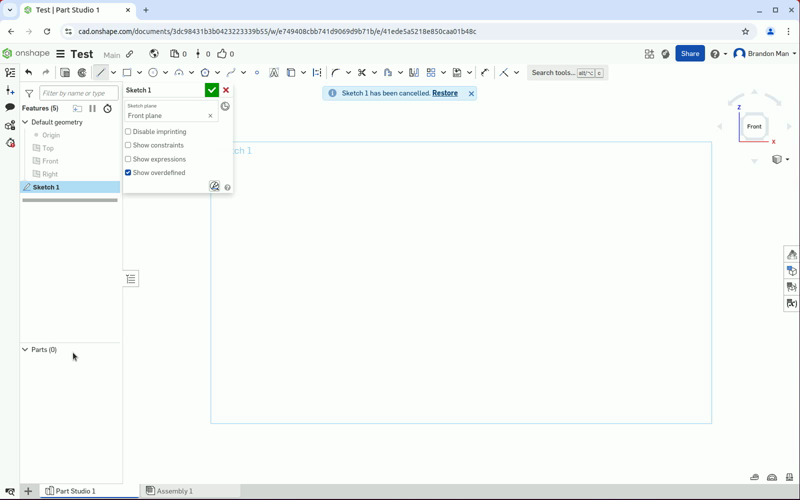
mouse_move(460, 282)
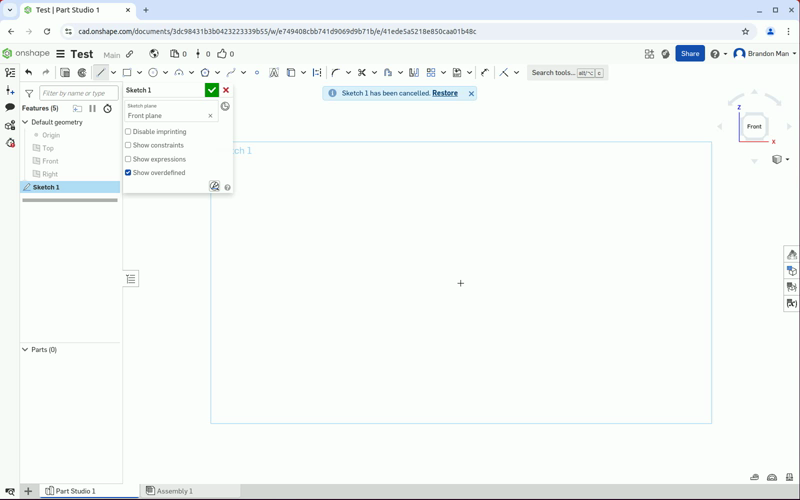
click(460, 282)
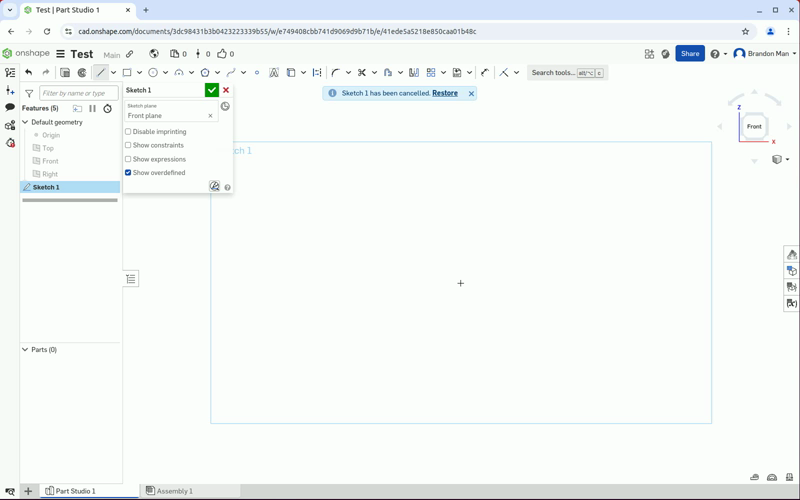
key_up(shift)
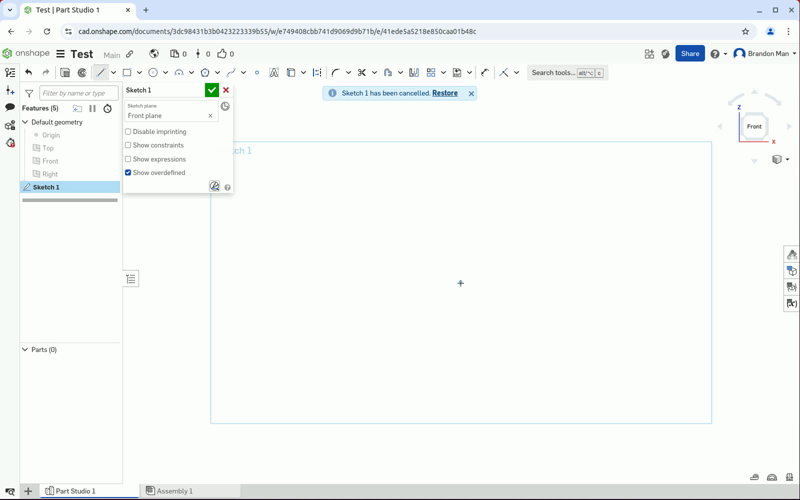
key_down(shift)
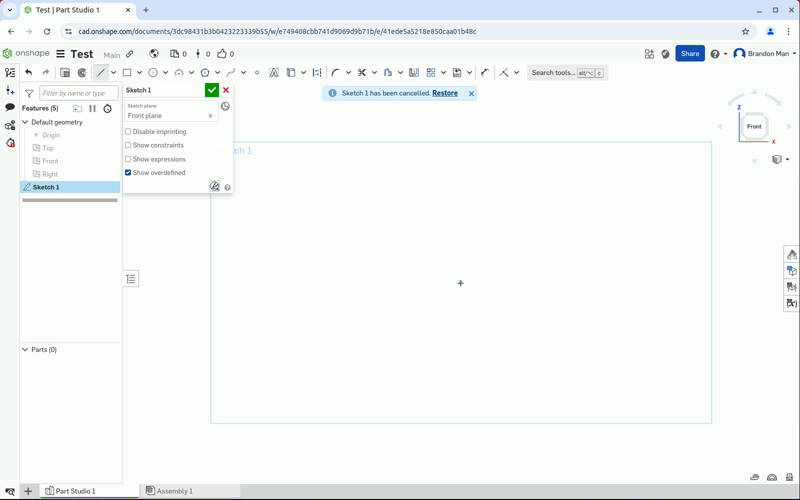
mouse_move(562, 282)
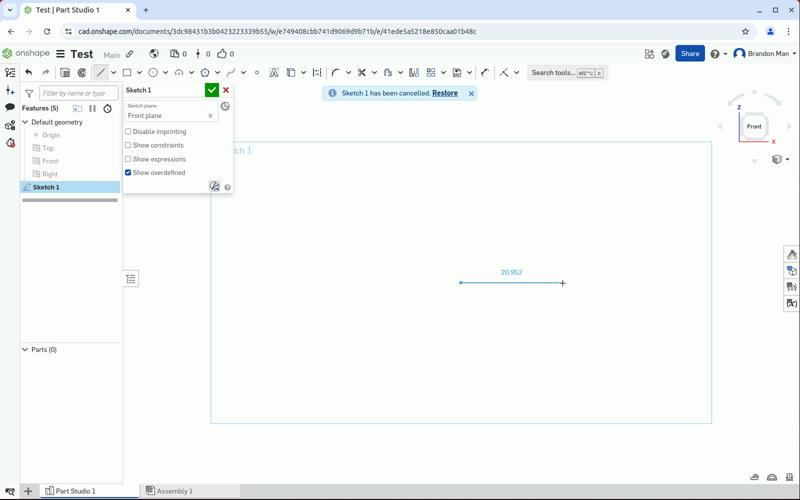
click(562, 282)
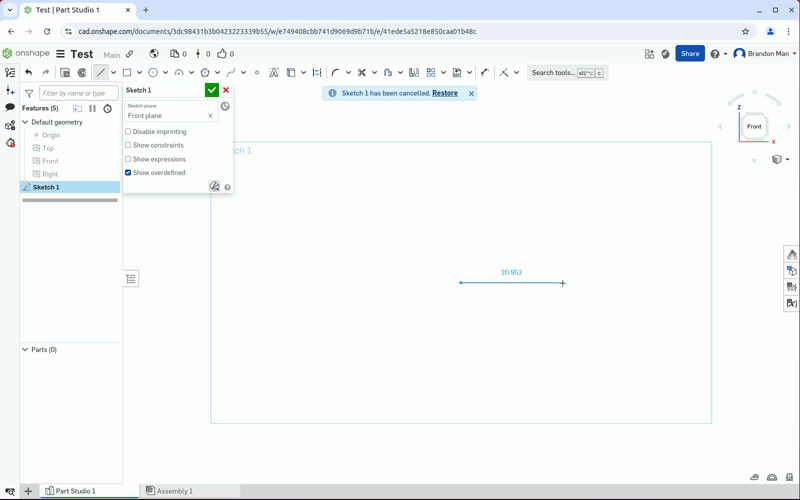
key_up(shift)
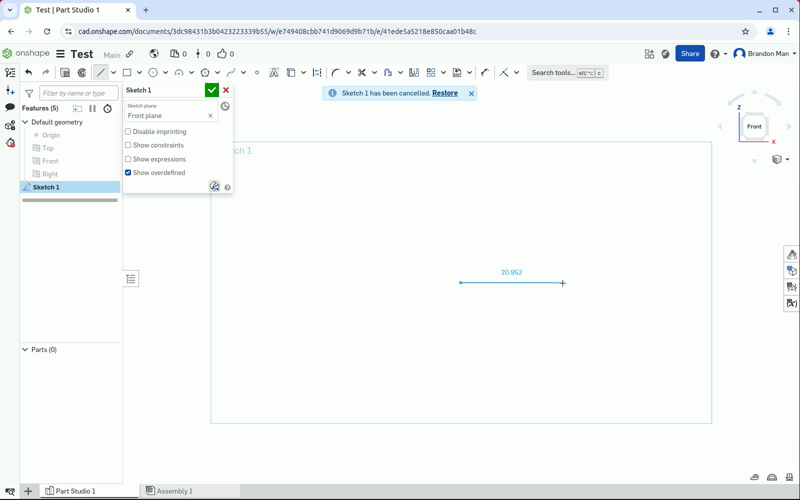
key_down(shift)
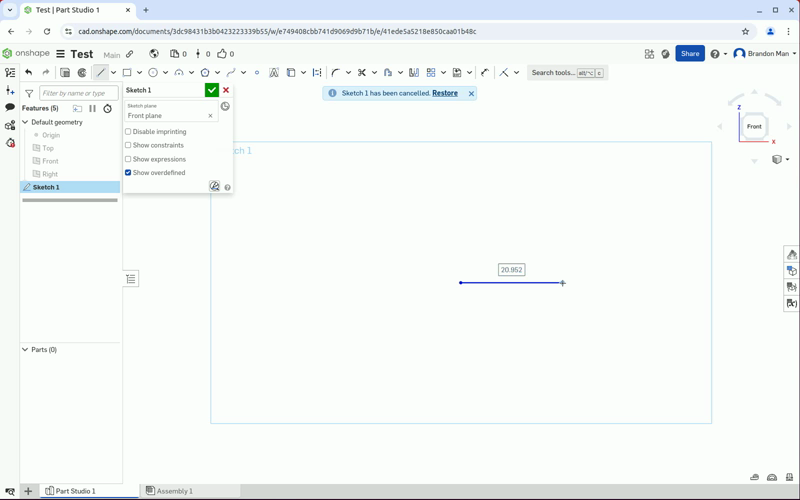
mouse_move(589, 282)
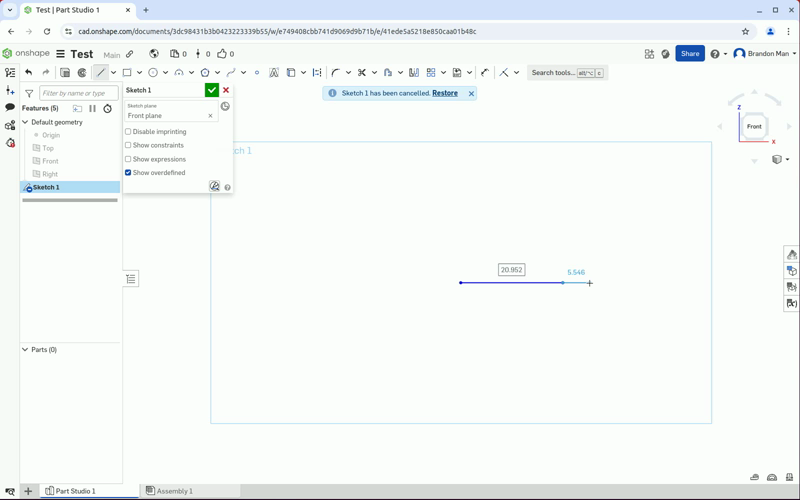
mouse_move(562, 270)
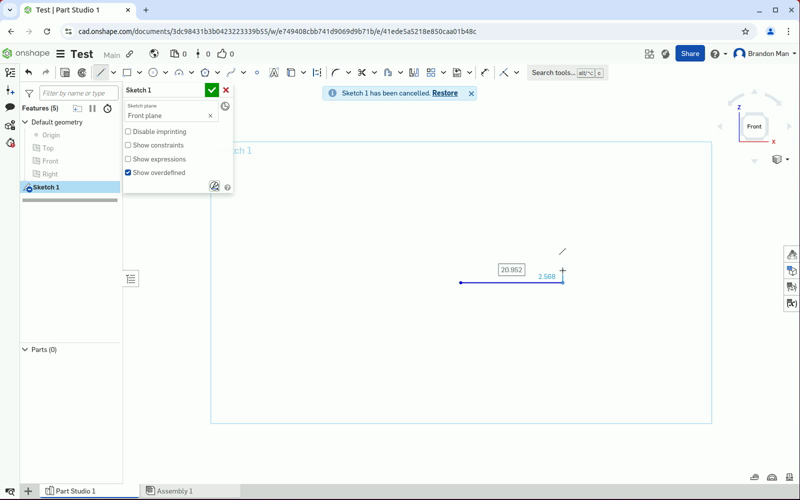
click(562, 270)
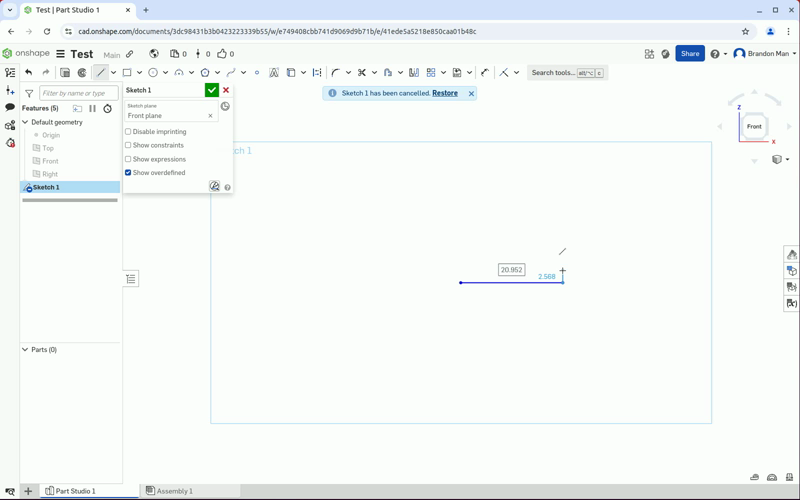
key_up(shift)
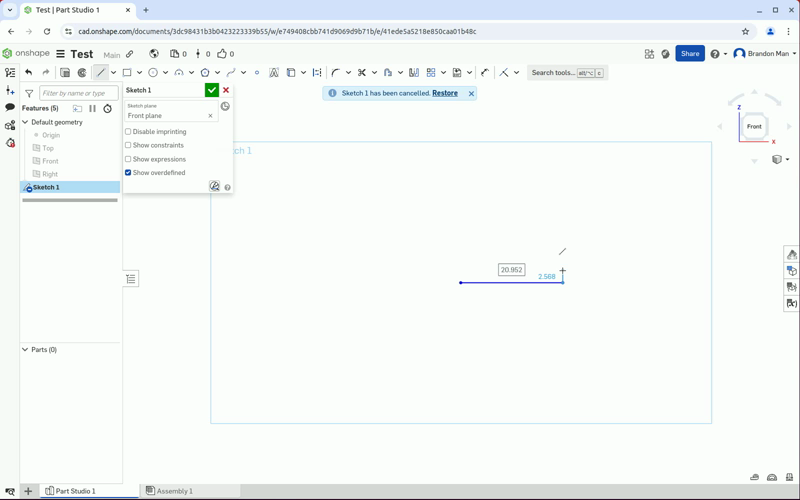
key_down(shift)
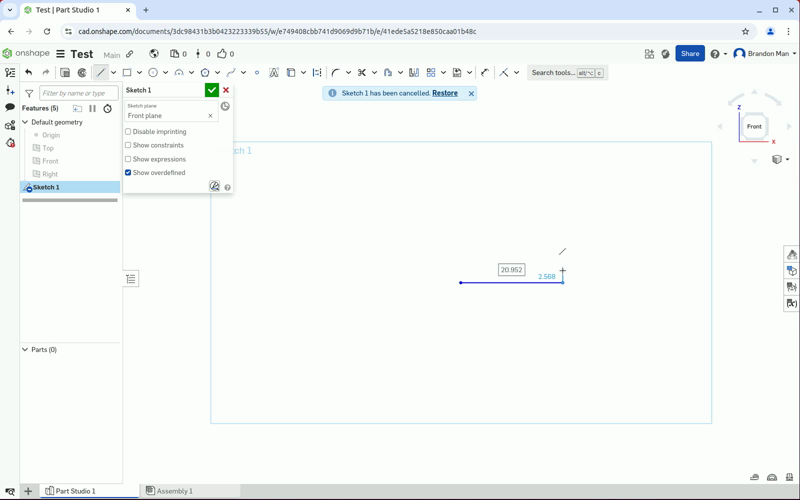
mouse_move(589, 270)
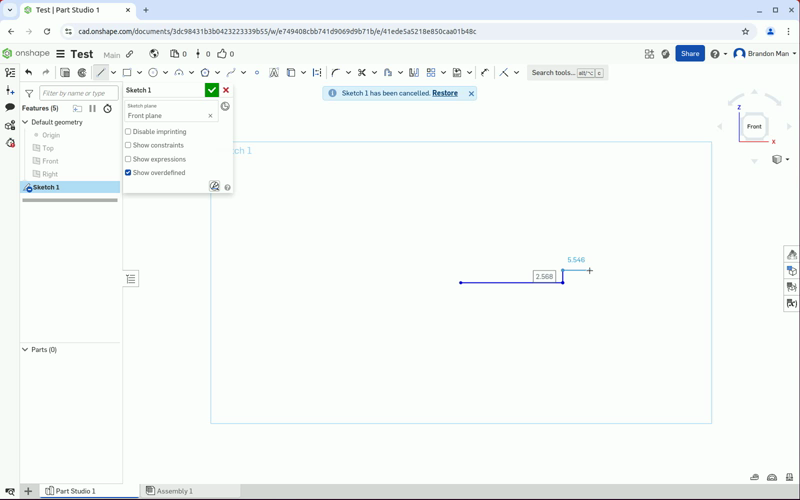
mouse_move(518, 270)
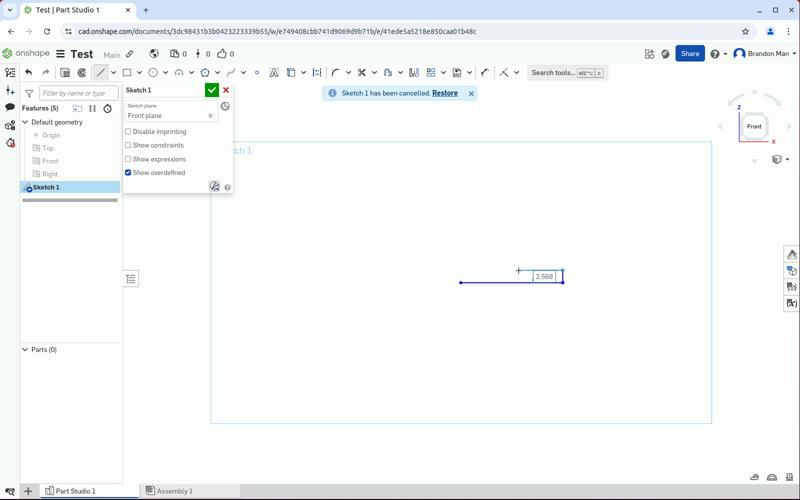
click(518, 270)
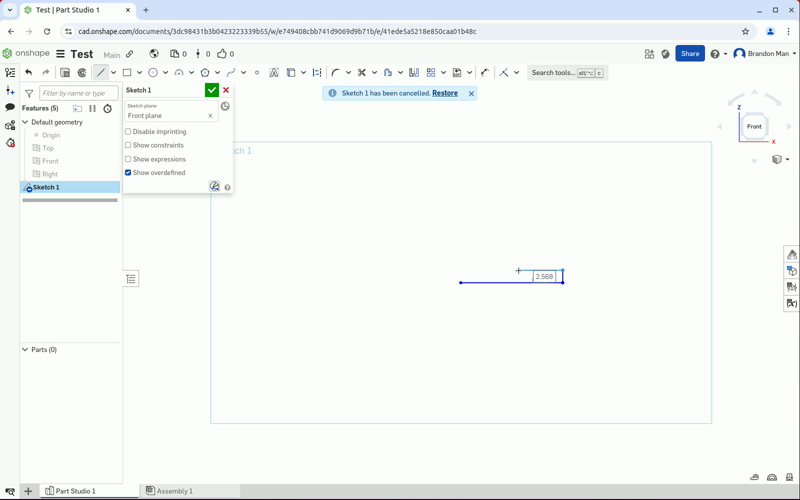
key_up(shift)
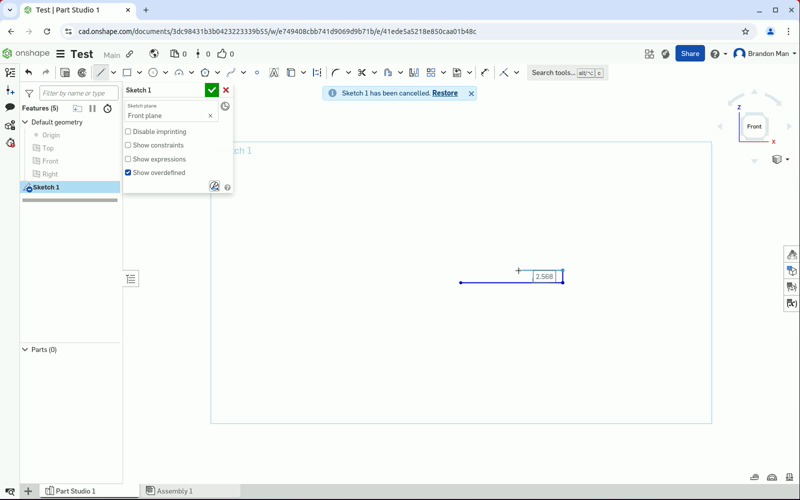
key_down(shift)
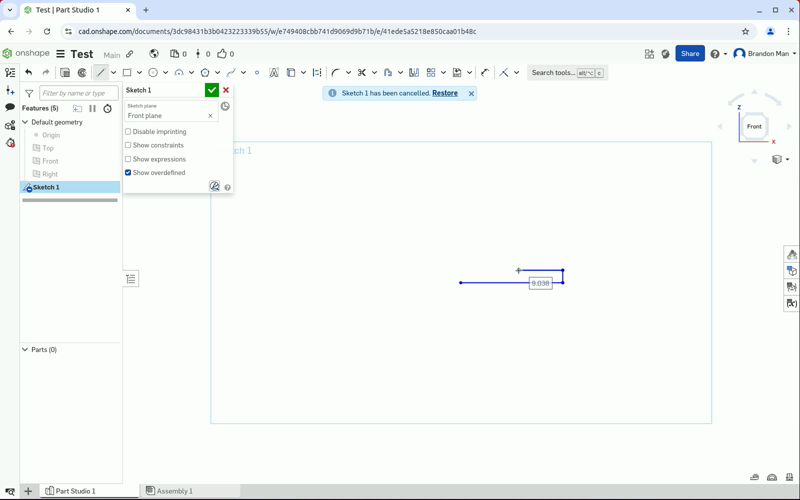
mouse_move(548, 270)
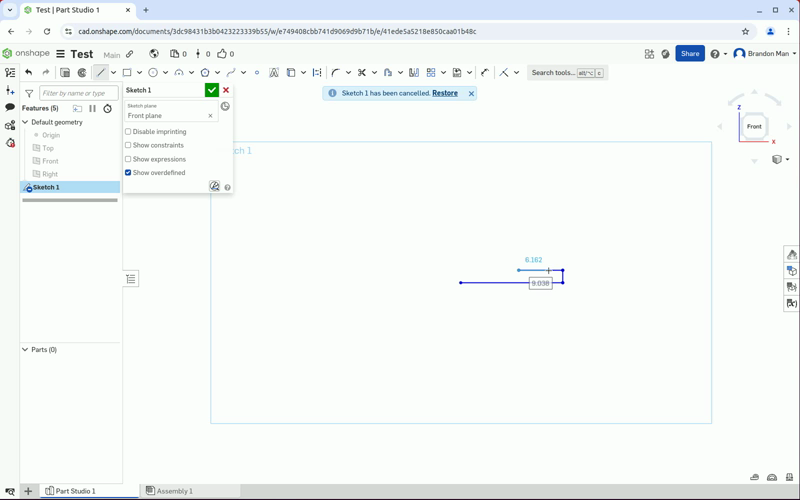
mouse_move(518, 241)
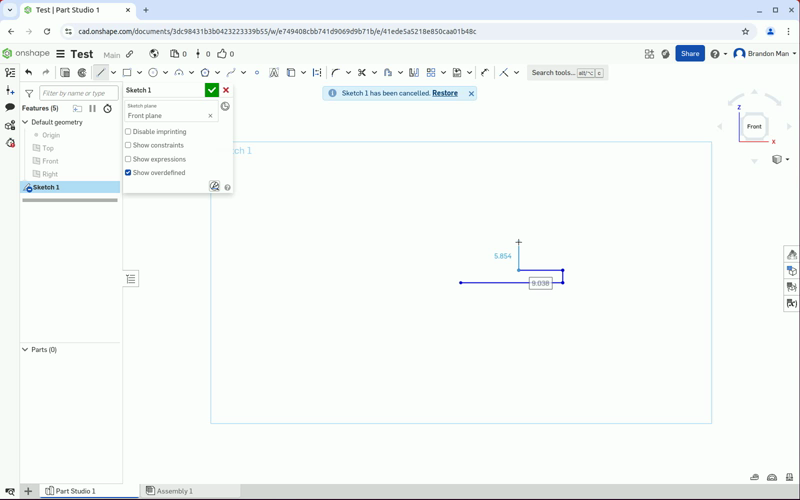
click(518, 241)
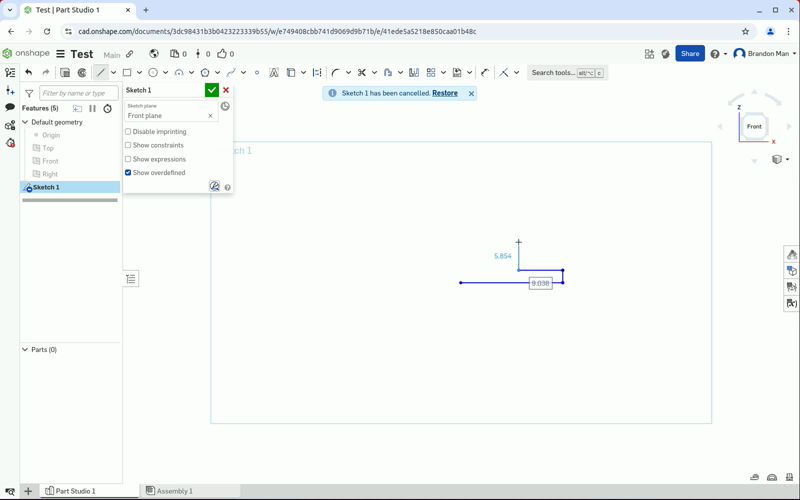
key_up(shift)
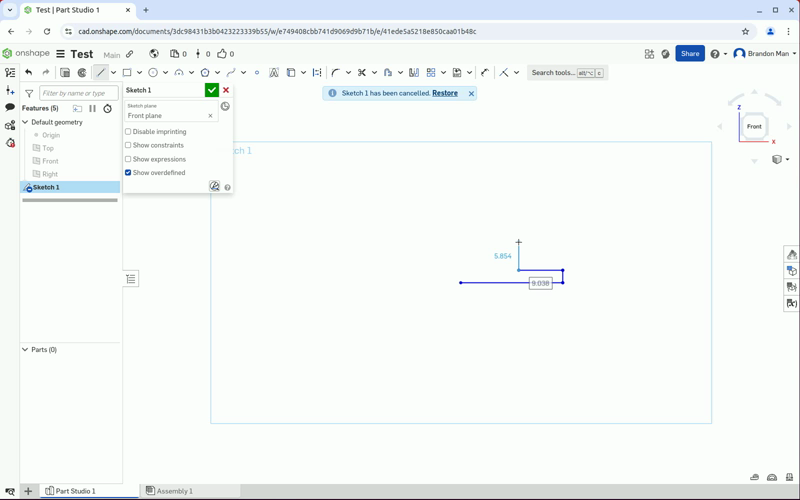
key(esc)
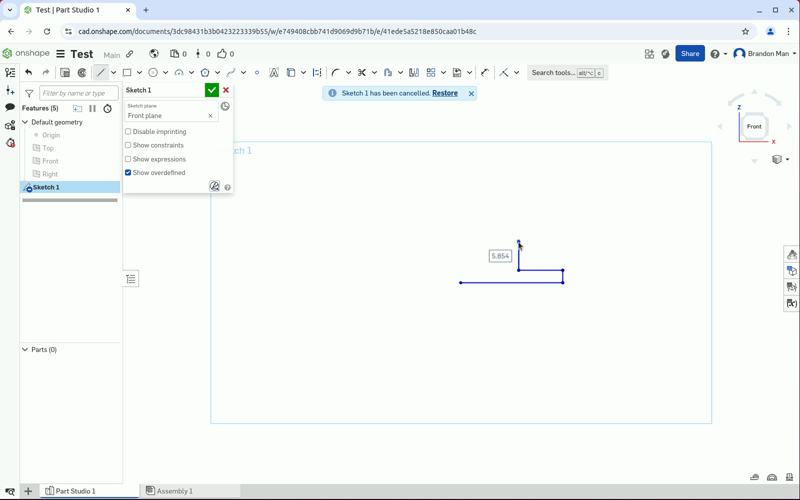
key(a)
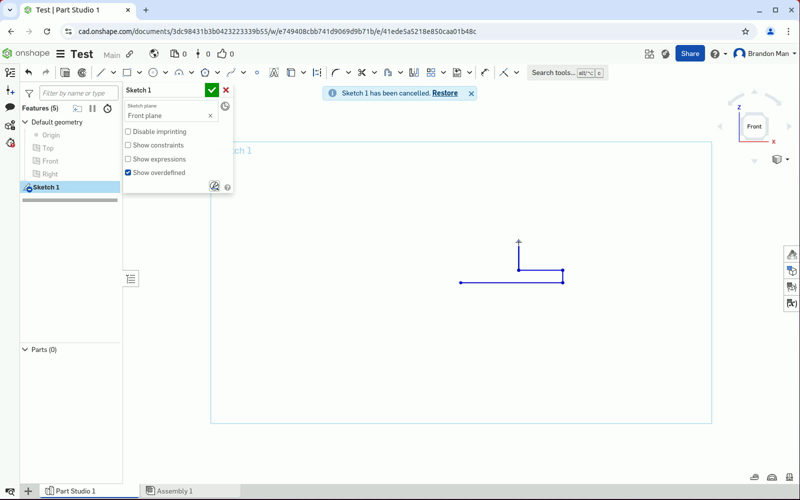
mouse_move(518, 241)
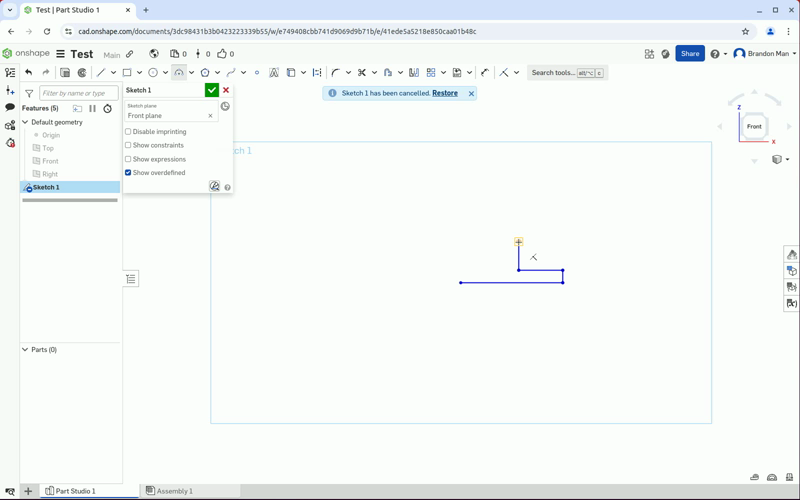
click(518, 241)
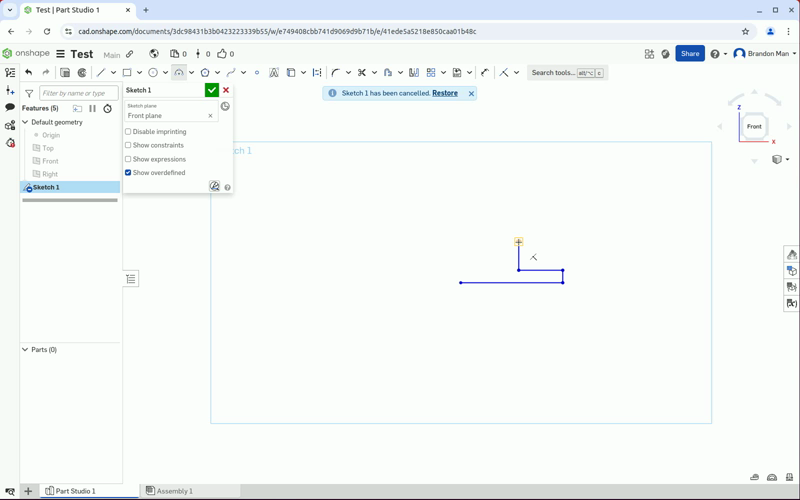
key_down(shift)
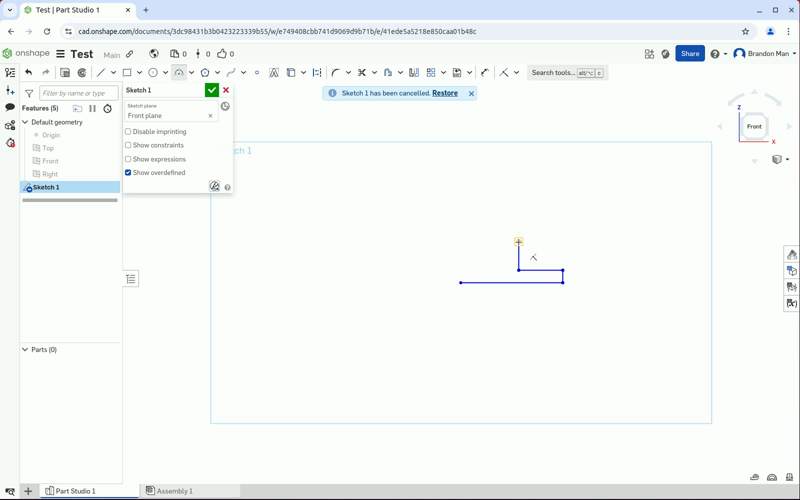
mouse_move(505, 241)
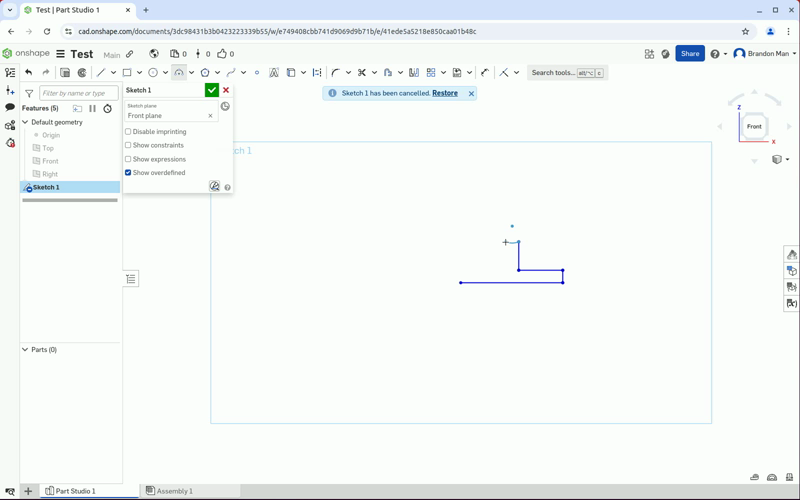
click(505, 241)
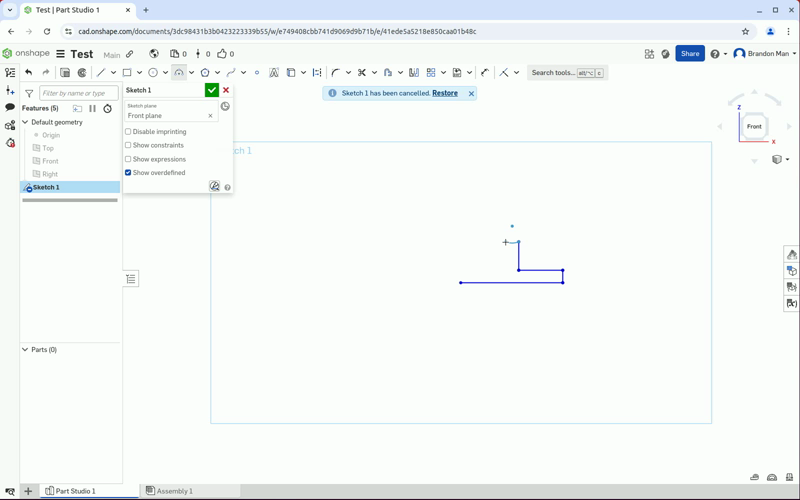
mouse_move(512, 170)
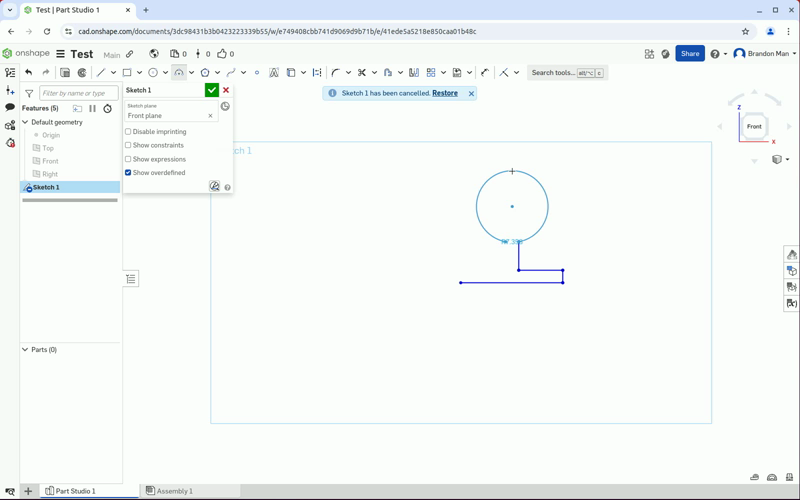
click(512, 170)
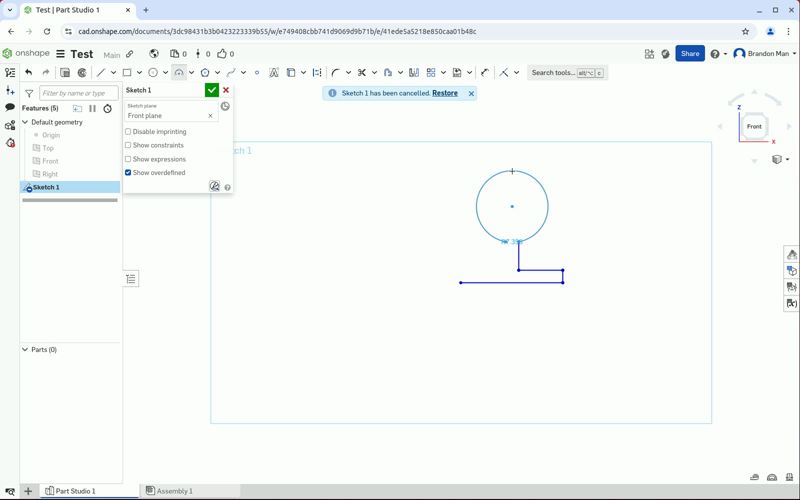
key_up(shift)
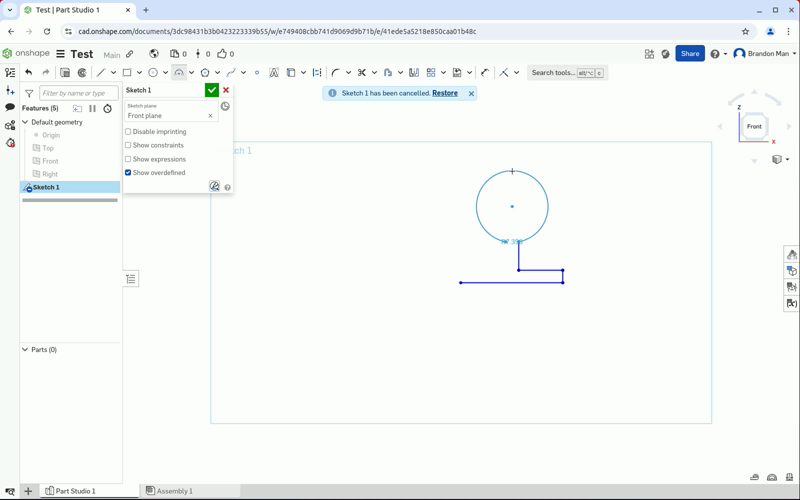
key(esc)
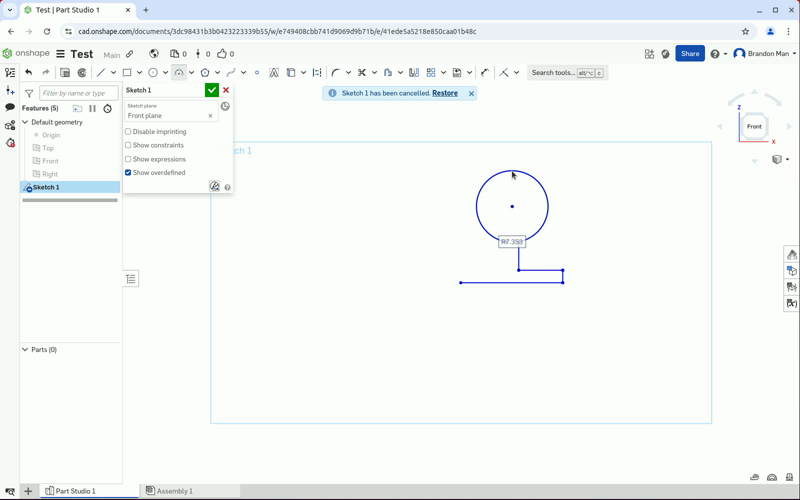
key(l)
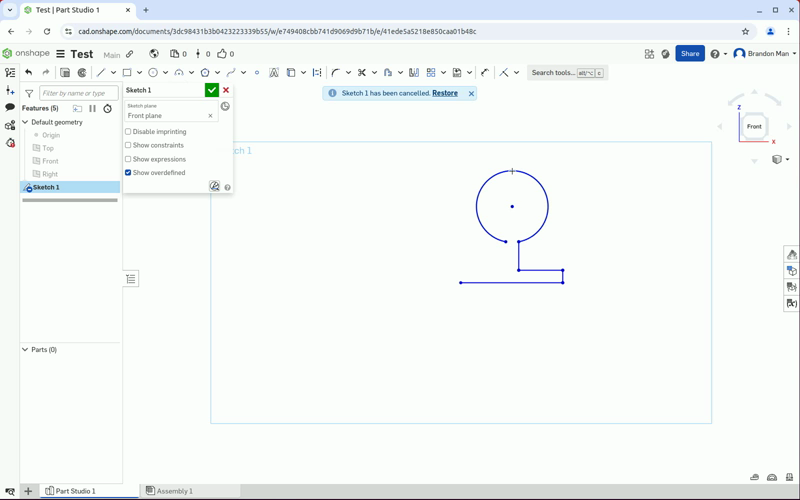
mouse_move(505, 241)
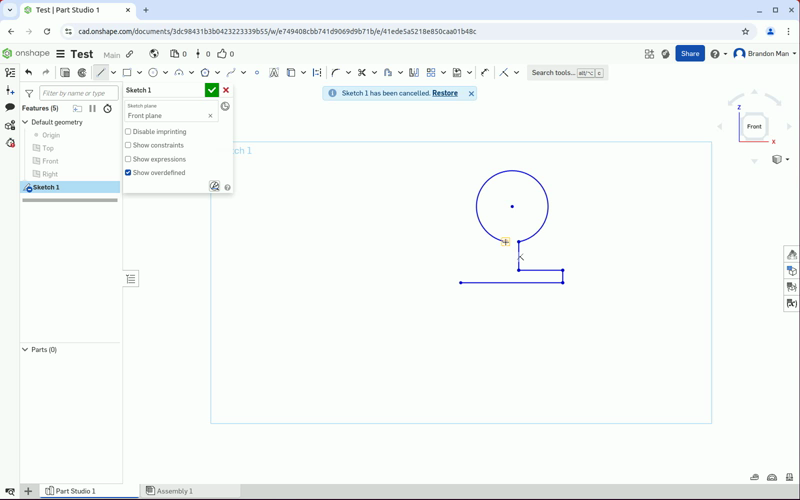
click(505, 241)
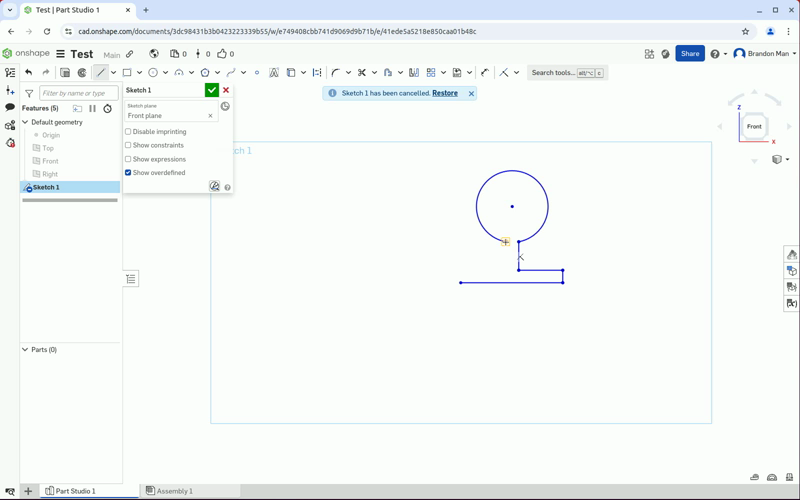
key_down(shift)
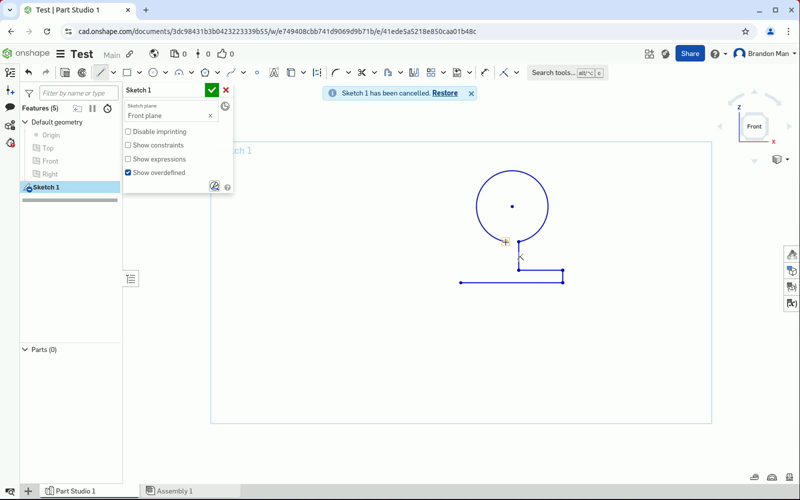
mouse_move(535, 241)
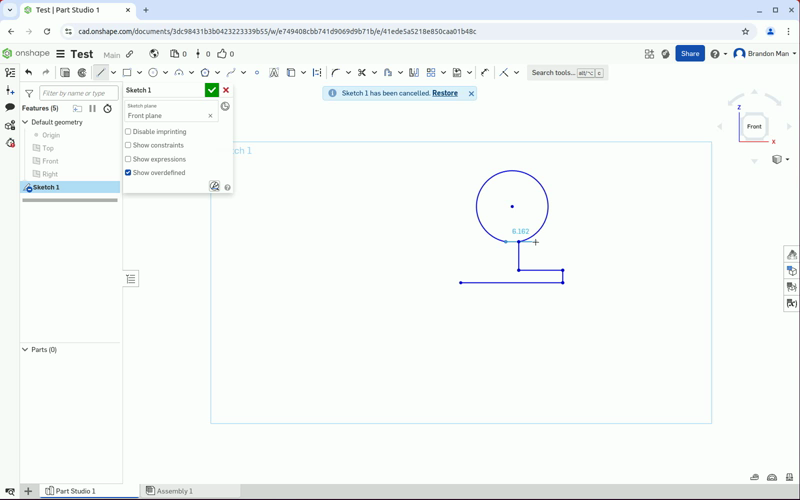
mouse_move(505, 270)
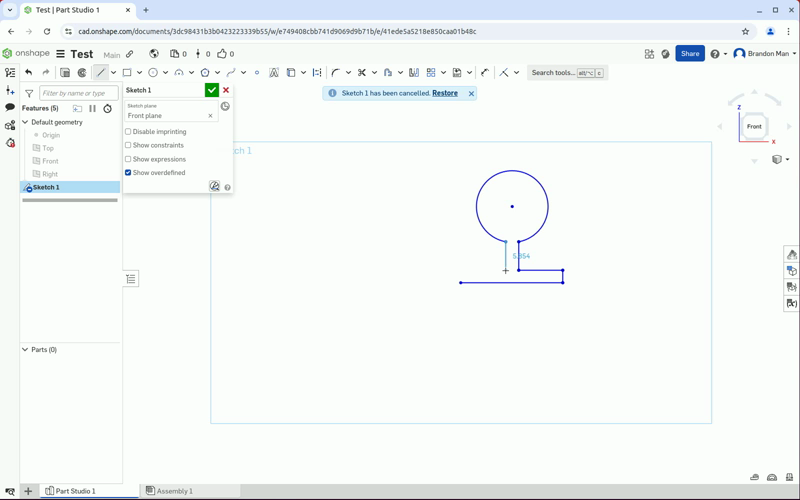
click(505, 270)
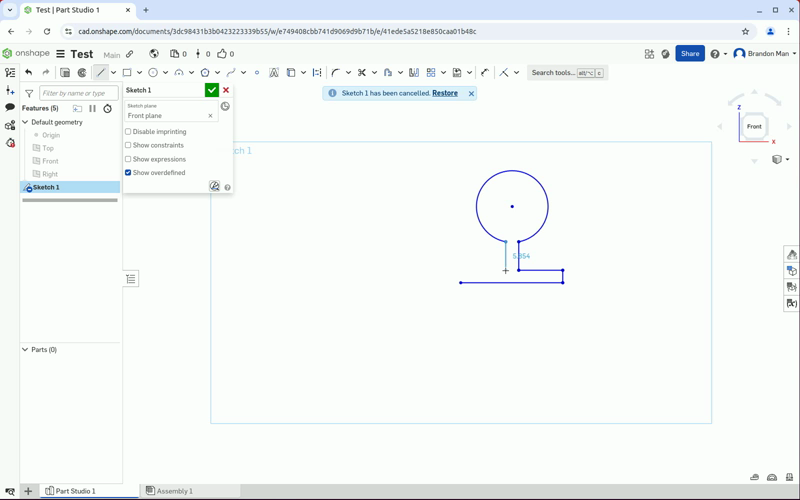
key_up(shift)
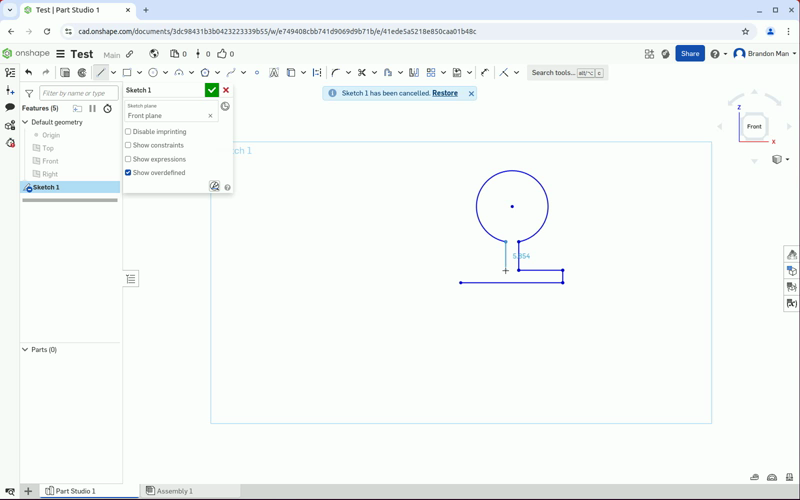
key_down(shift)
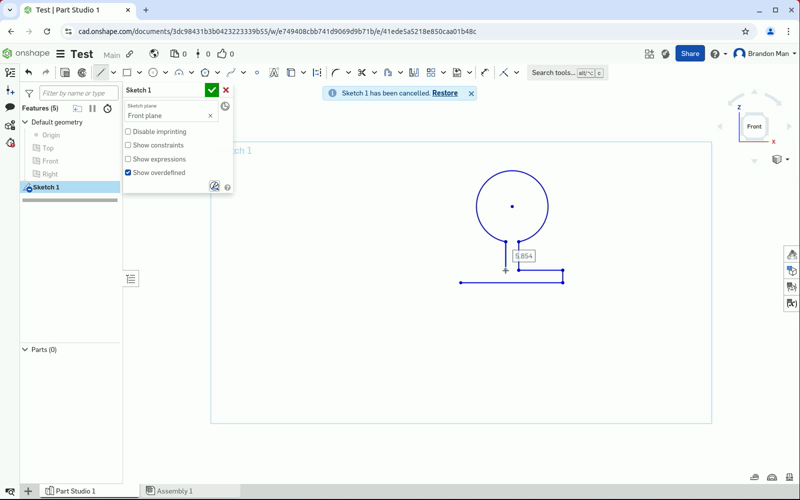
mouse_move(535, 270)
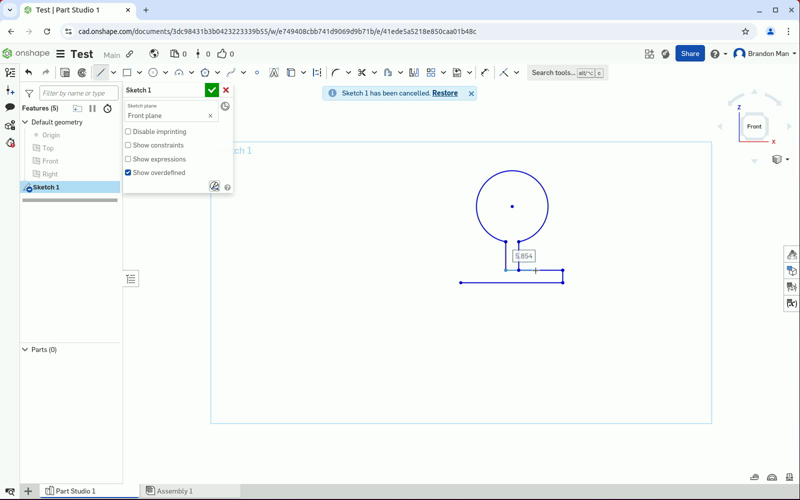
mouse_move(460, 270)
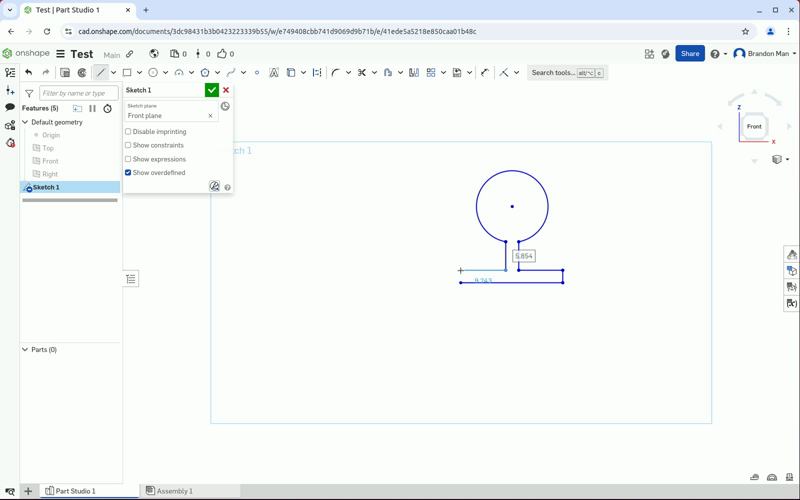
click(460, 270)
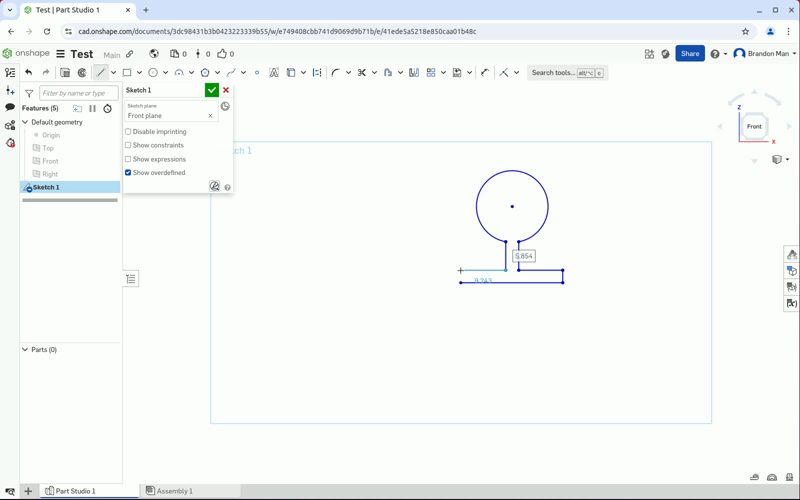
key_up(shift)
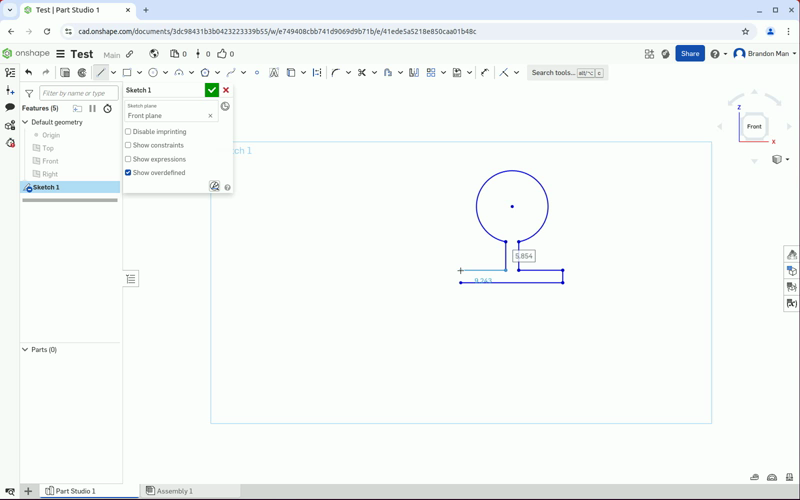
mouse_move(490, 270)
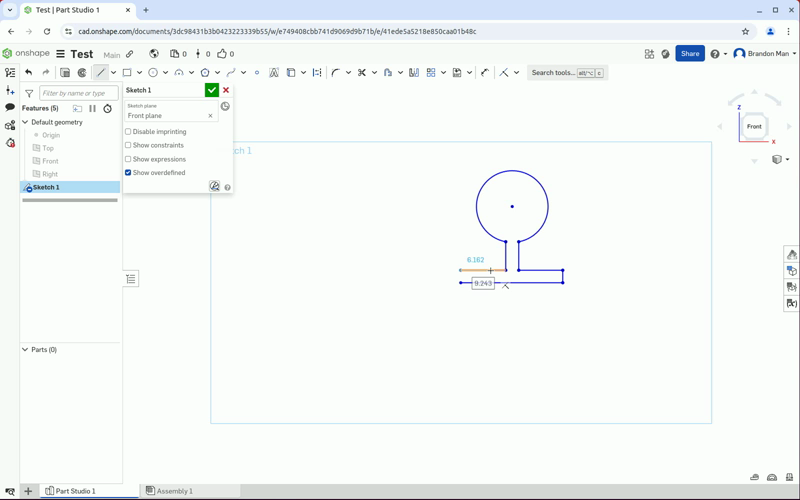
key_down(shift)
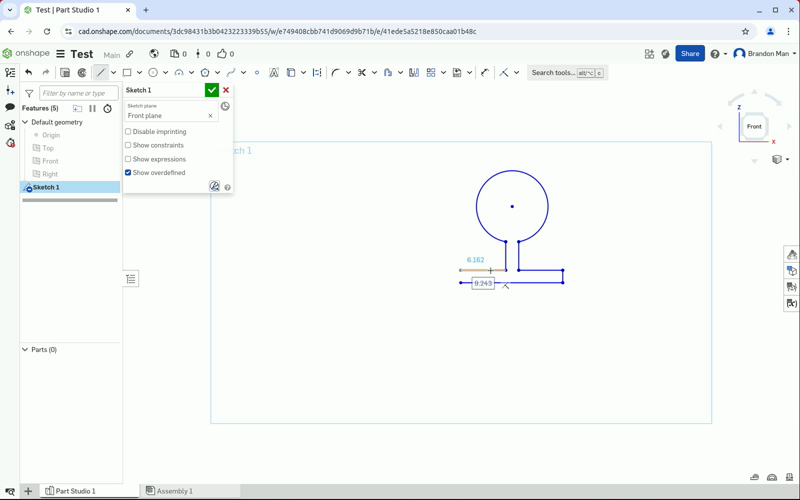
mouse_move(460, 282)
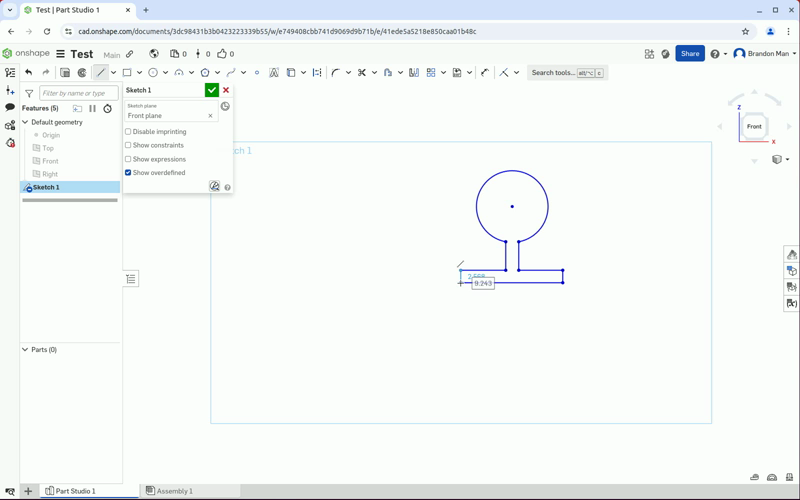
key_up(shift)
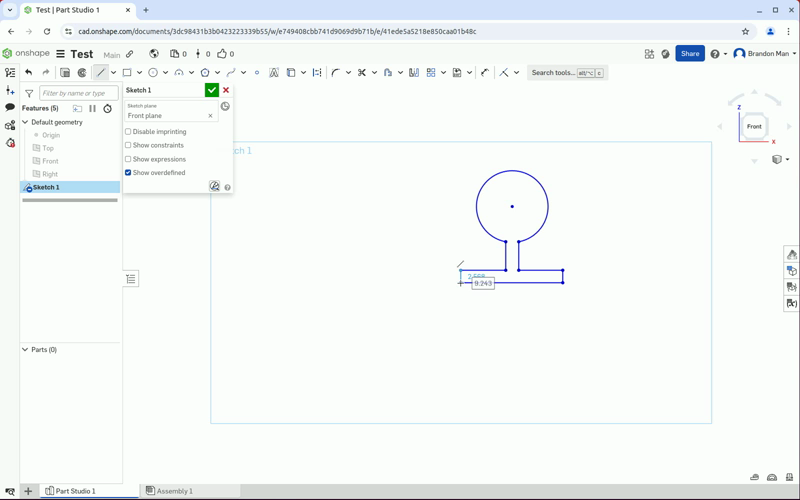
click(460, 282)
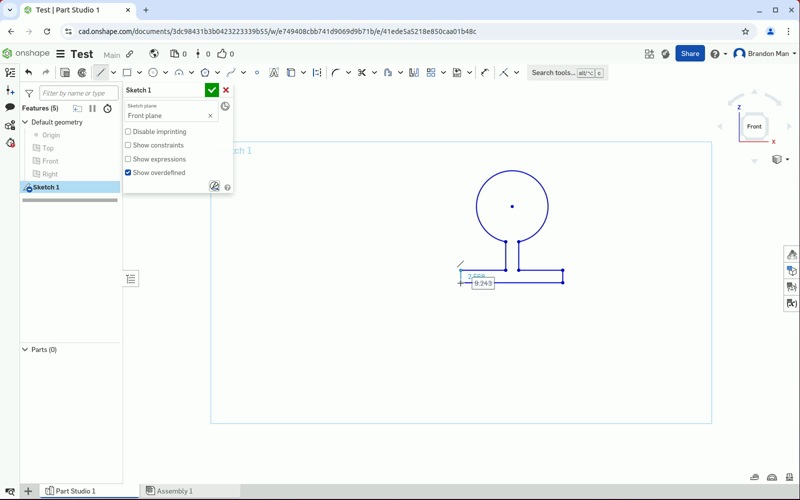
key(esc)
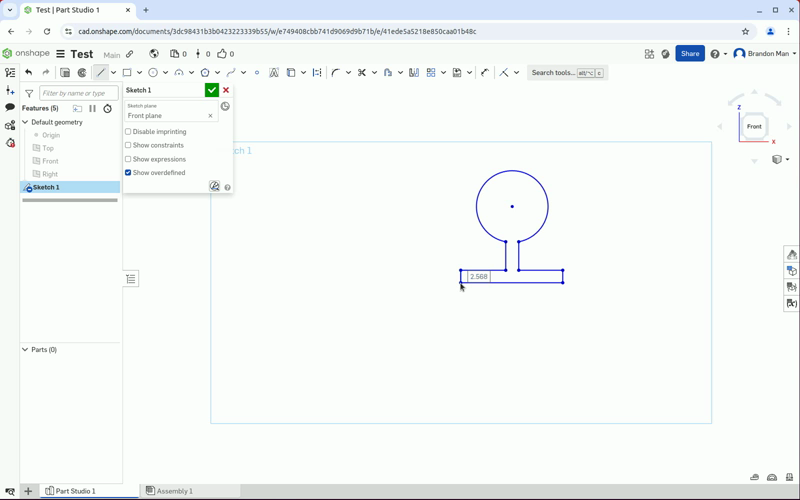
key(c)
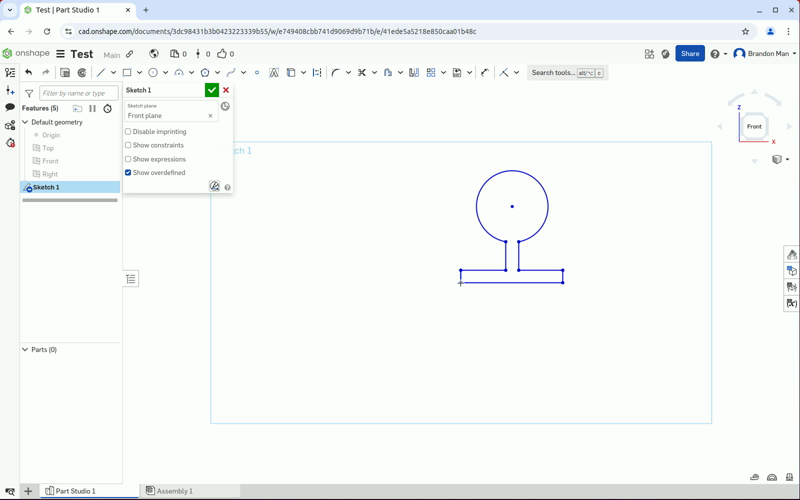
key_down(shift)
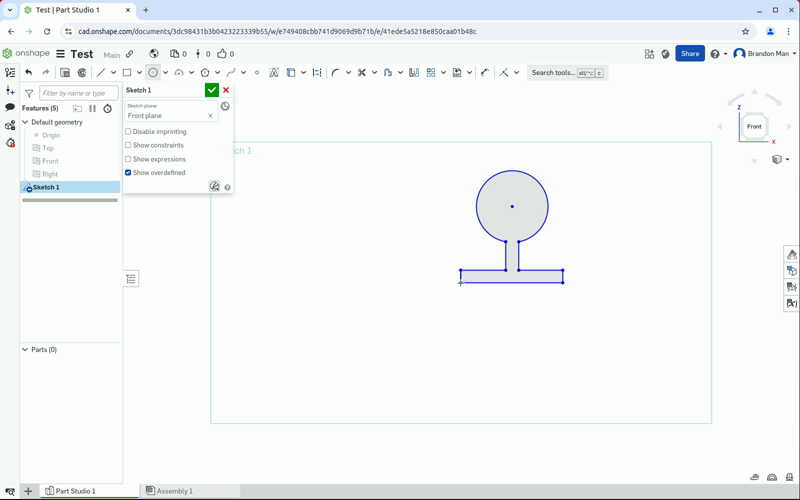
mouse_move(511, 205)
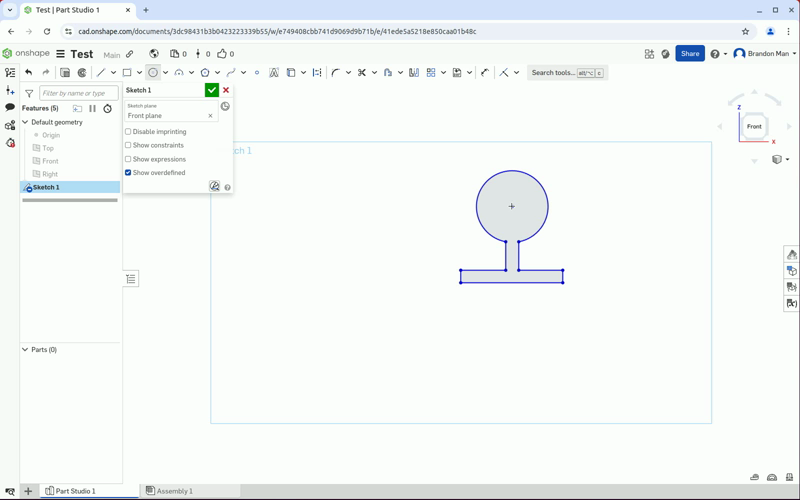
scroll(6)
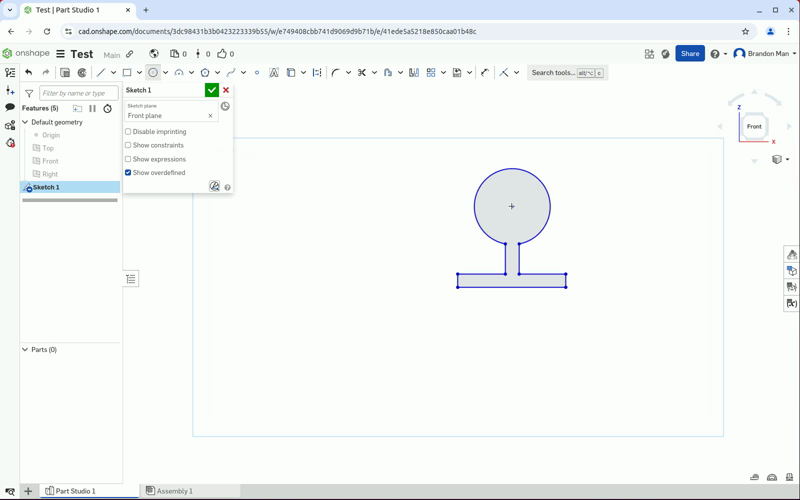
scroll(6)
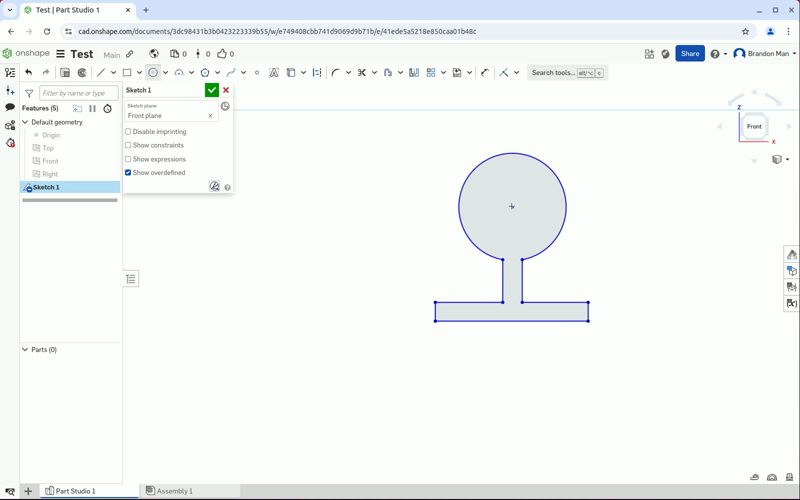
scroll(6)
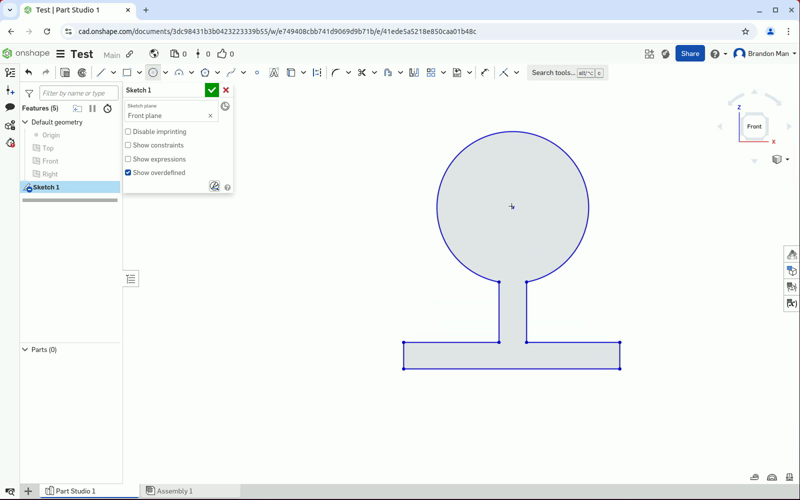
scroll(6)
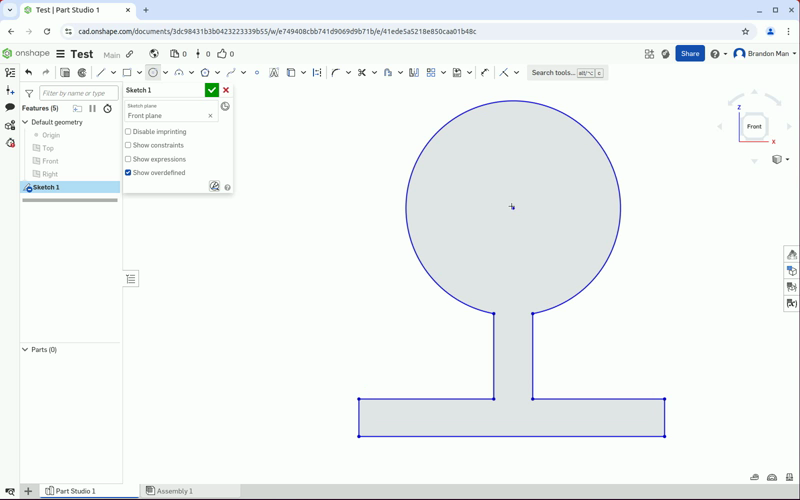
scroll(6)
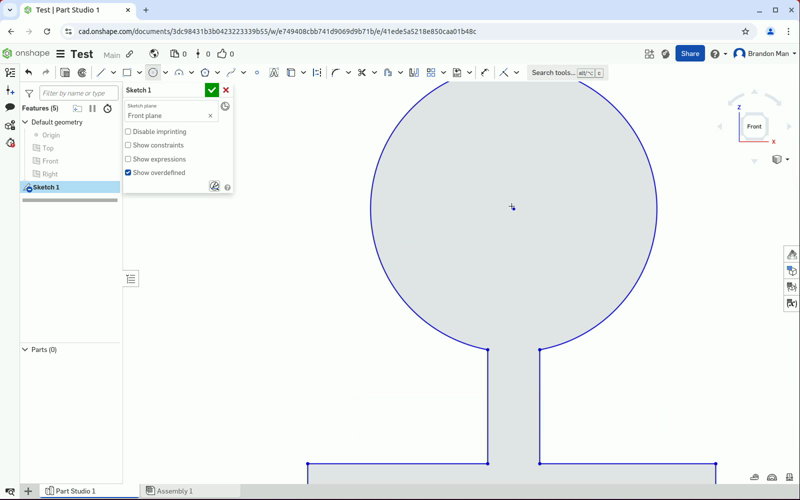
scroll(6)
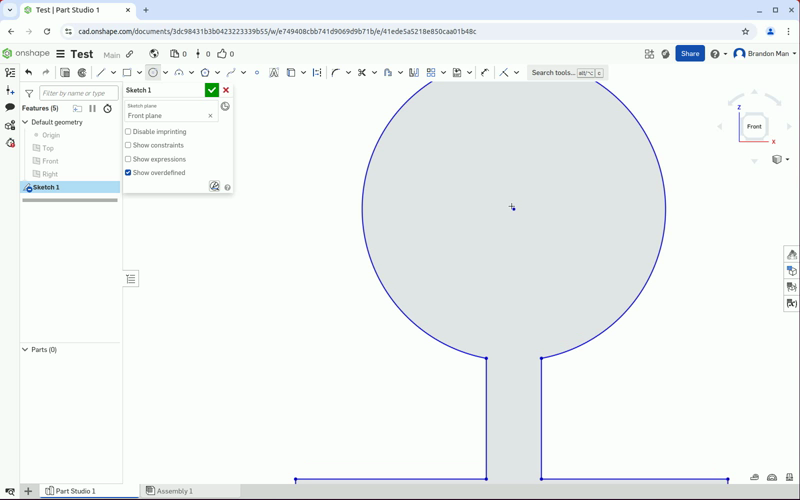
scroll(6)
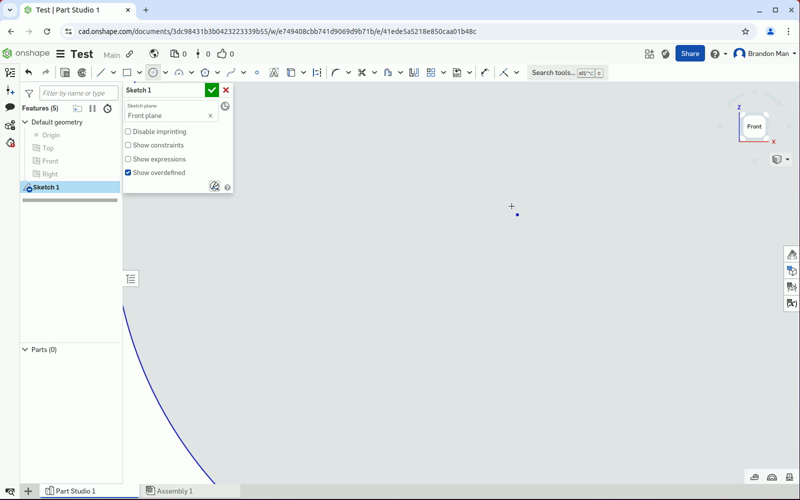
click(511, 205)
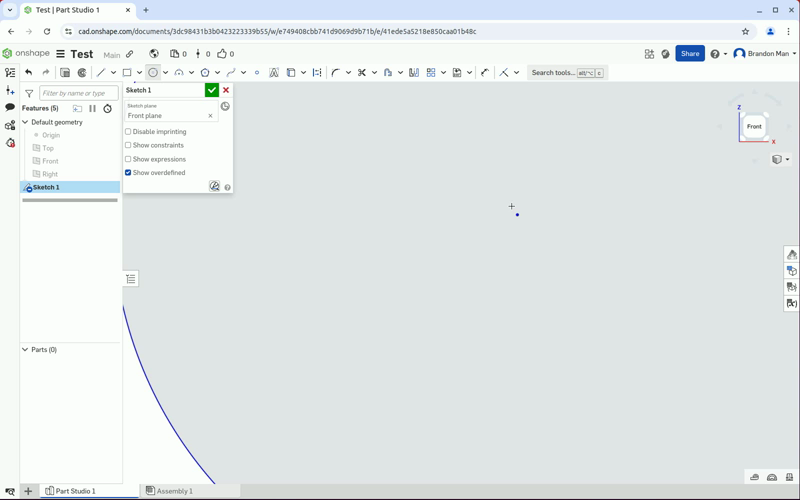
scroll(-6)
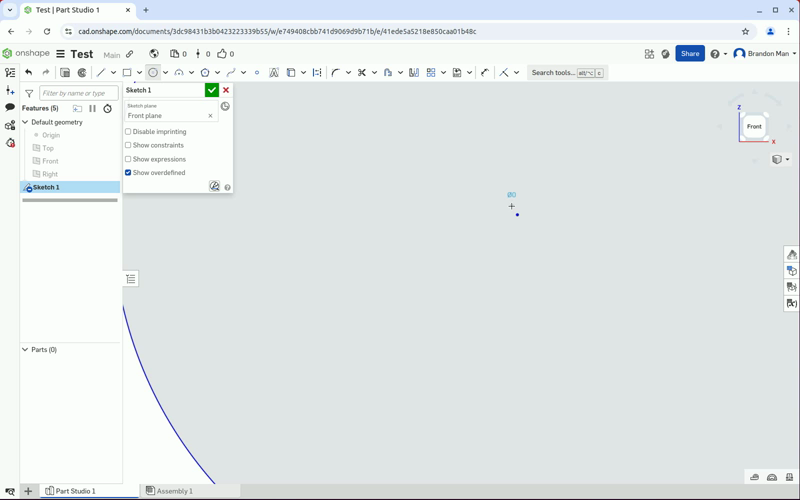
scroll(-6)
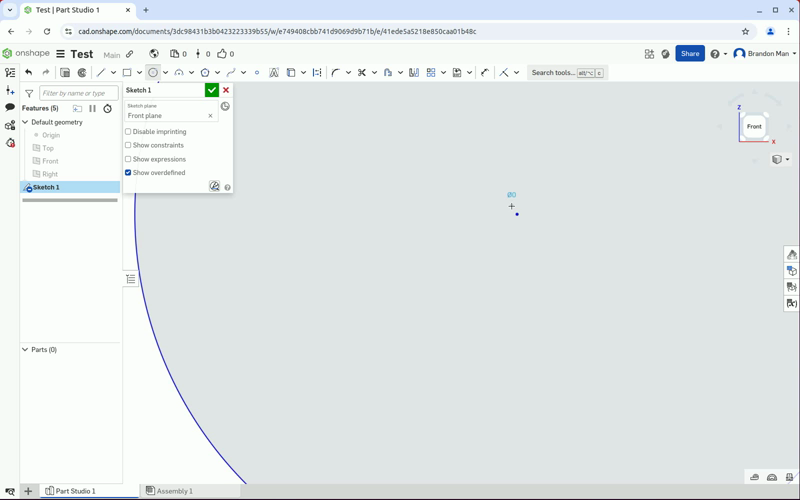
scroll(-6)
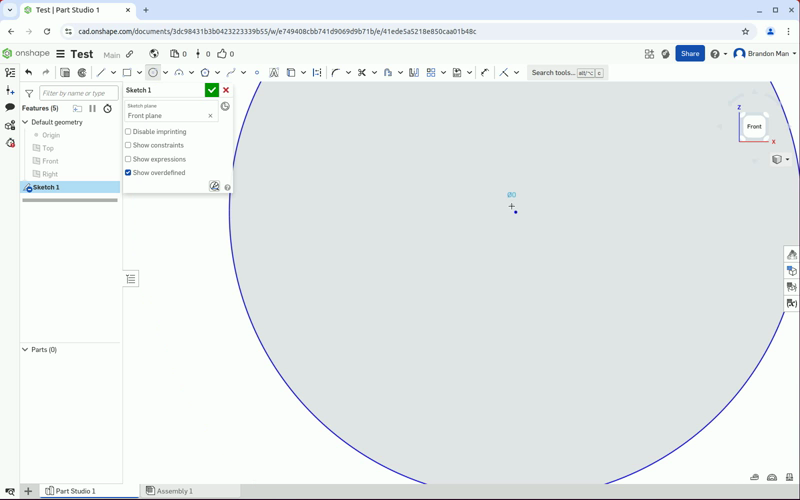
scroll(-6)
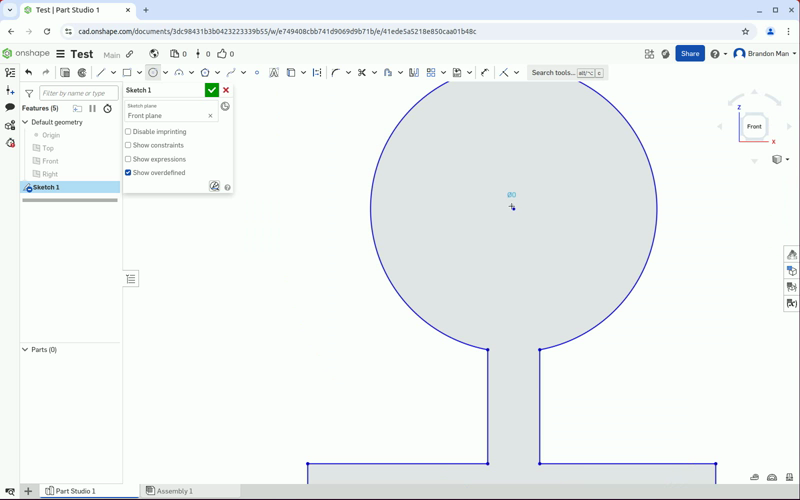
scroll(-6)
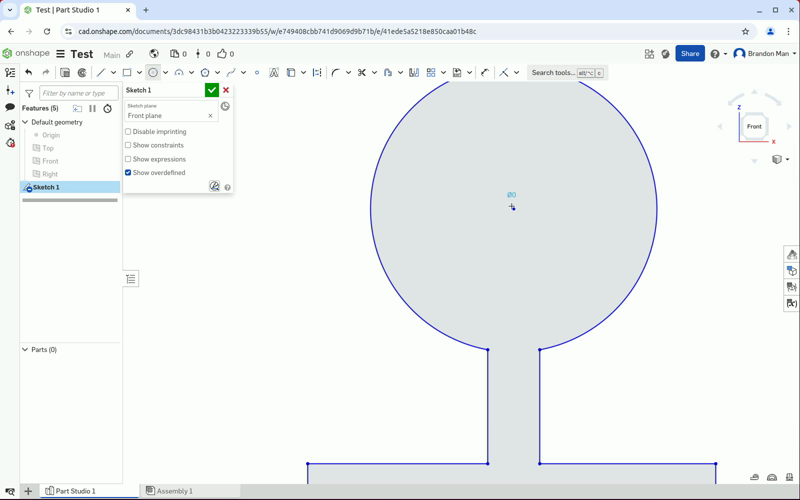
scroll(-6)
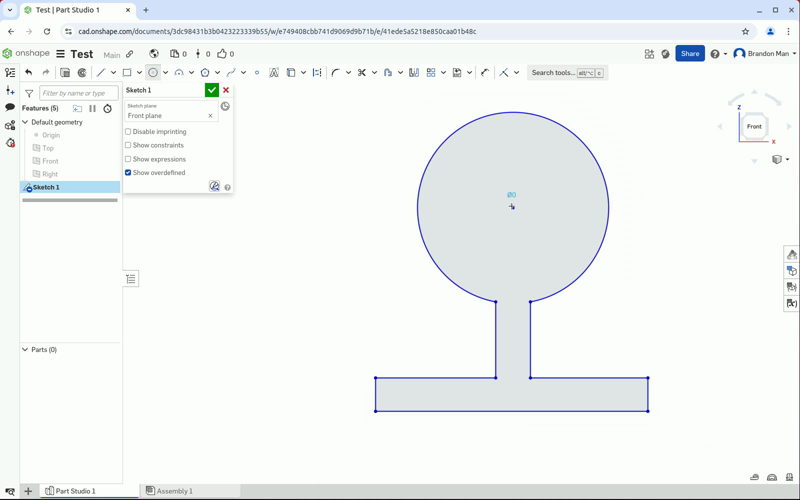
scroll(-6)
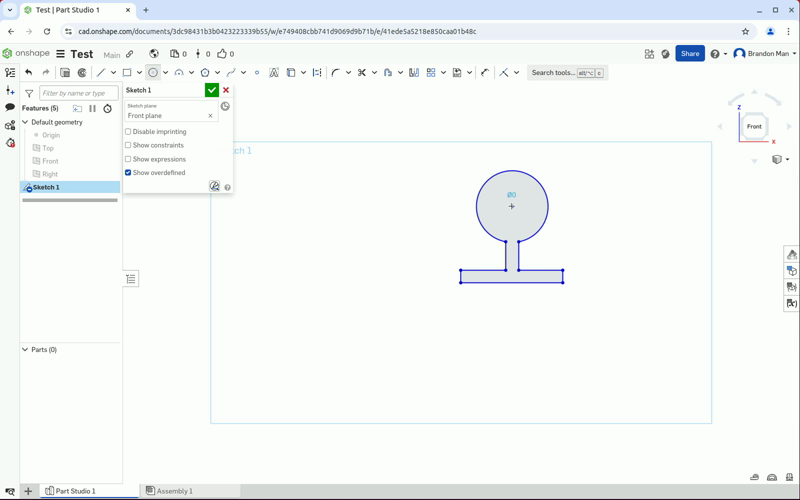
key_up(shift)
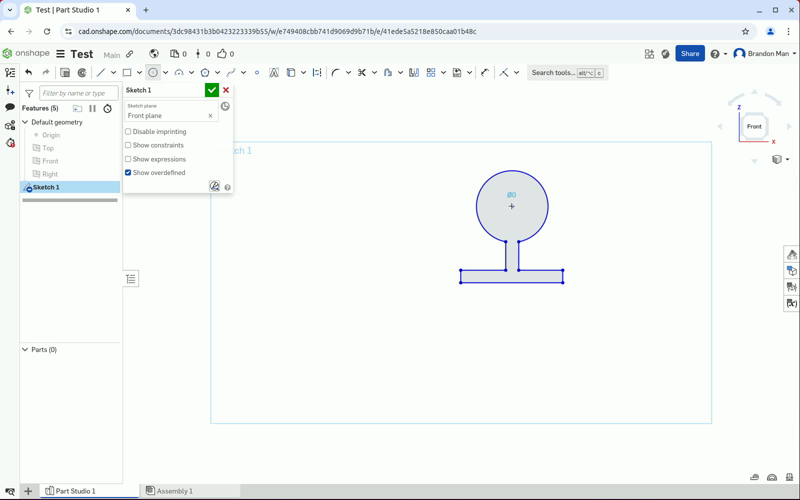
mouse_move(529, 205)
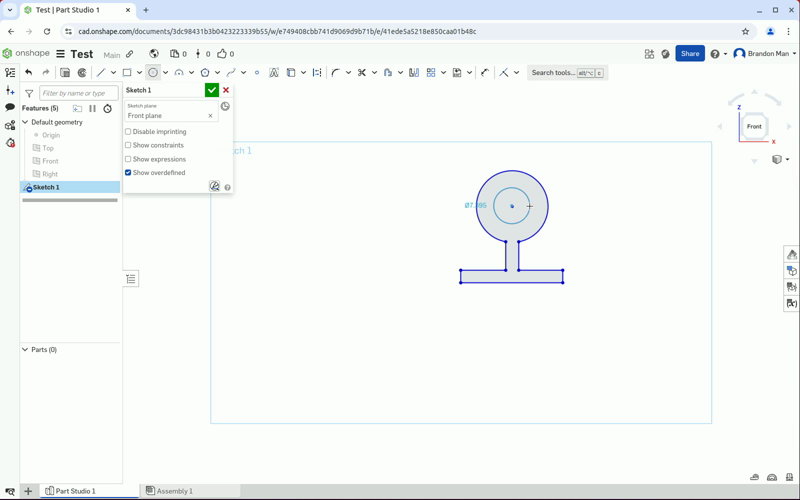
click(529, 205)
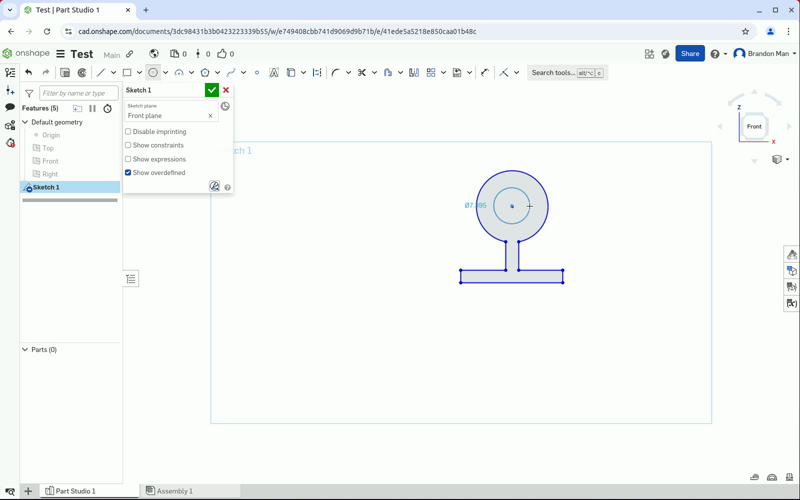
key(esc)
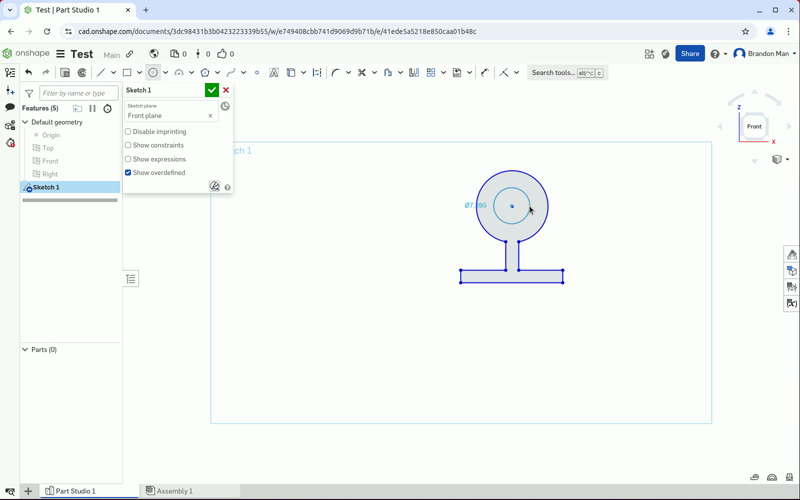
mouse_move(539, 209)
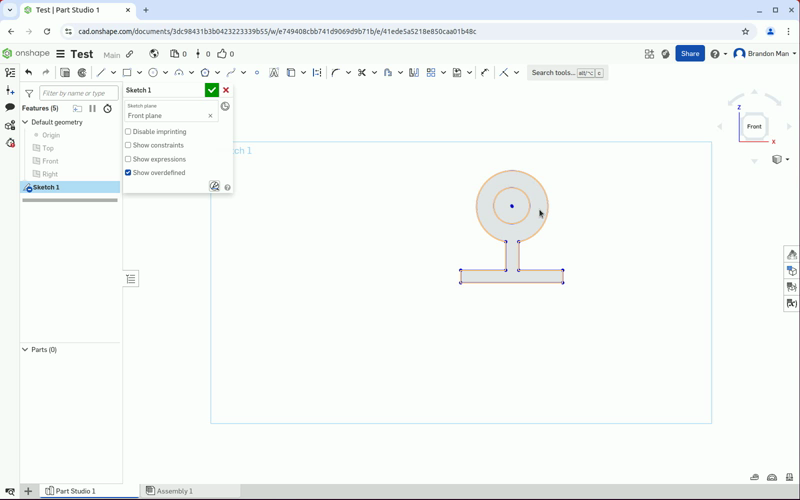
click(539, 209)
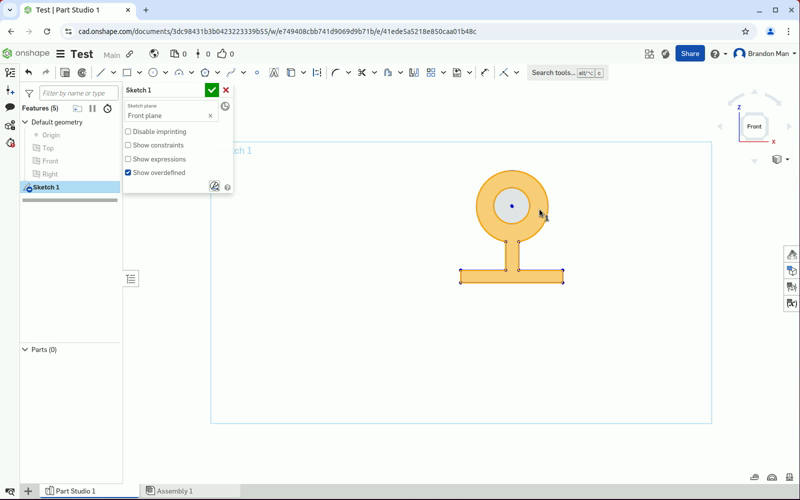
mouse_move(73, 352)
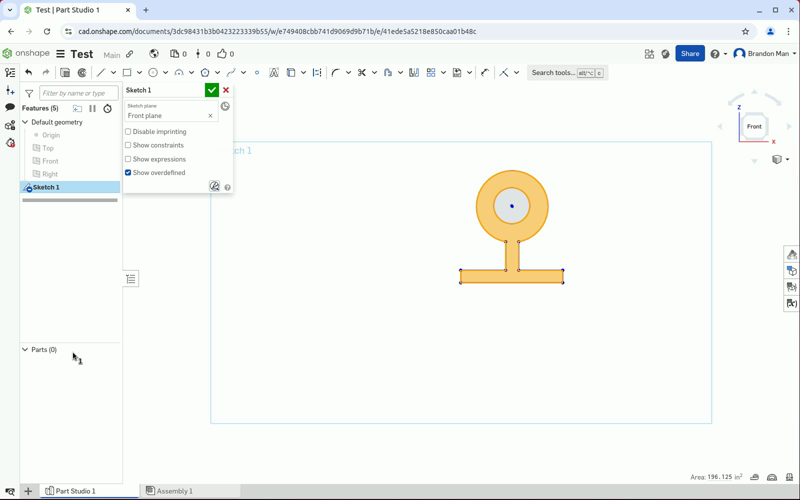
key(shift+y)
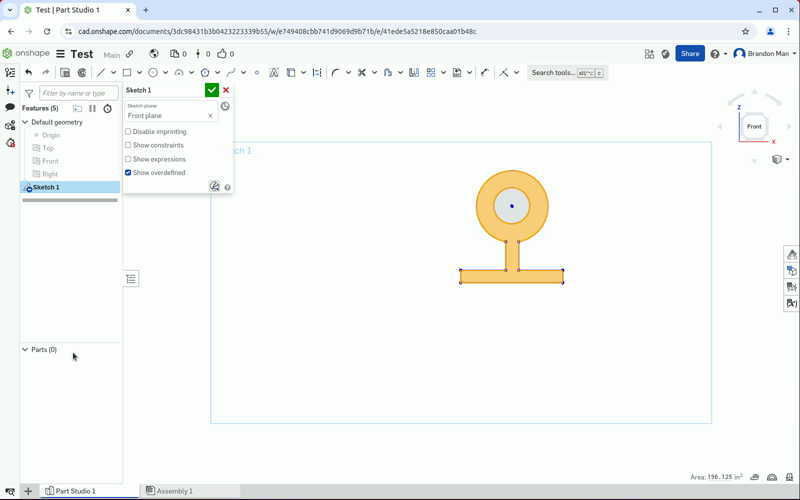
key(shift+e)
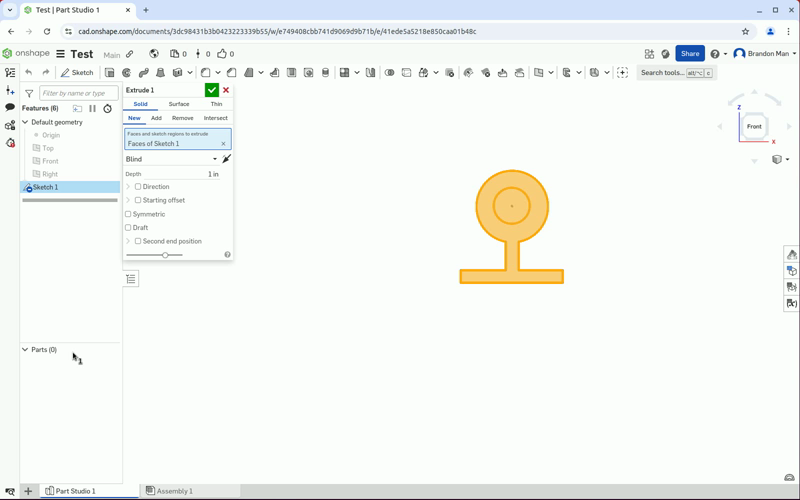
mouse_move(143, 106)
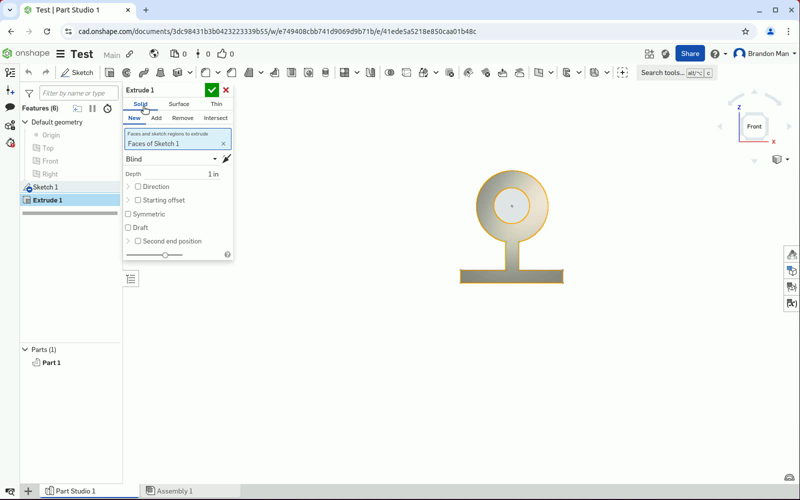
click(143, 106)
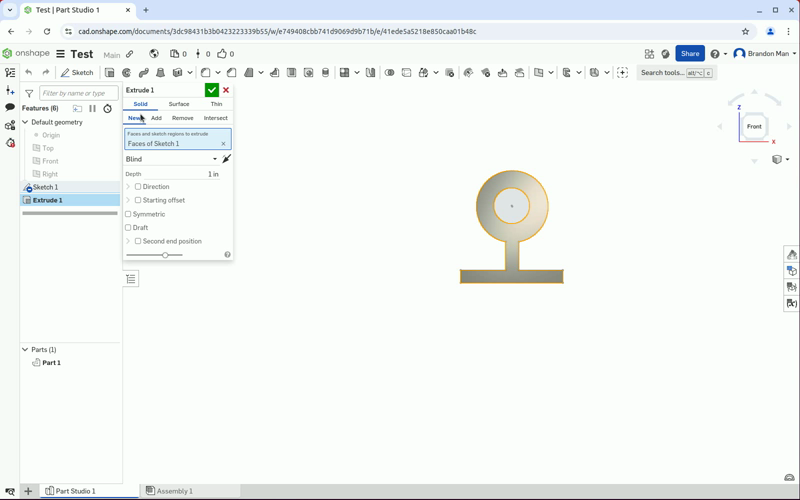
mouse_move(137, 120)
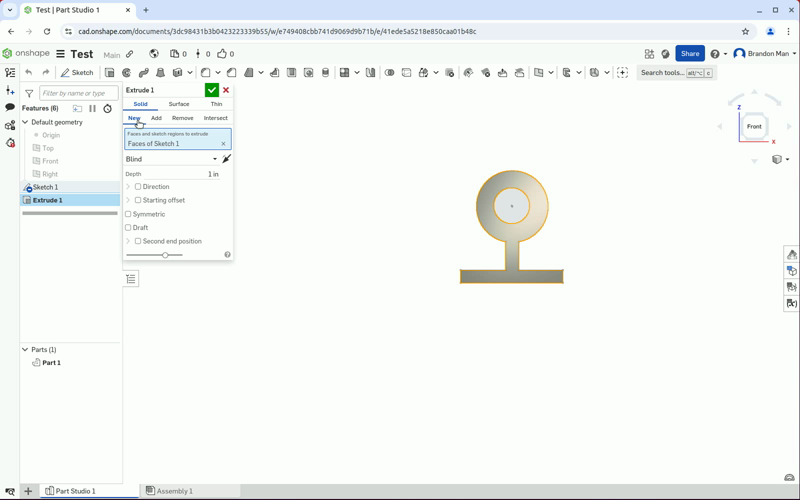
click(137, 120)
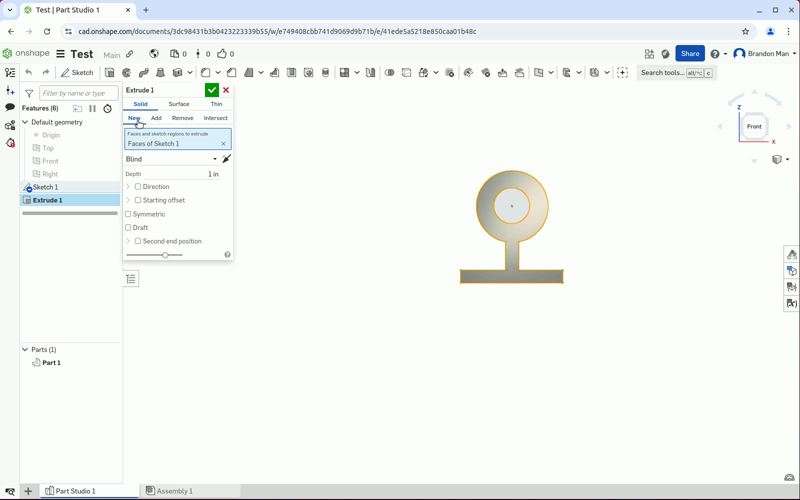
key(tab, 4)
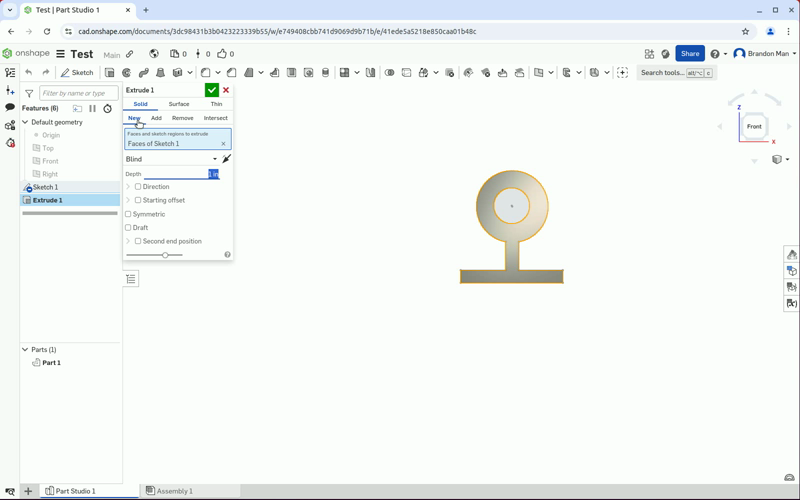
text(16.85)
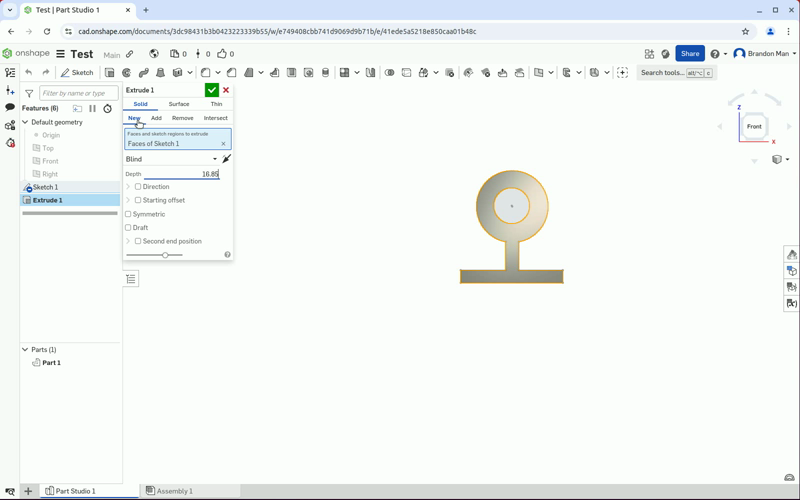
key(enter)
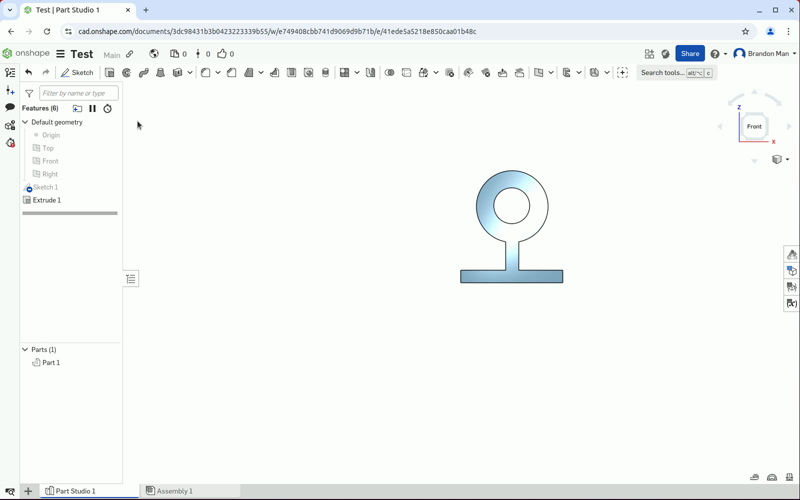
key(shift+h)
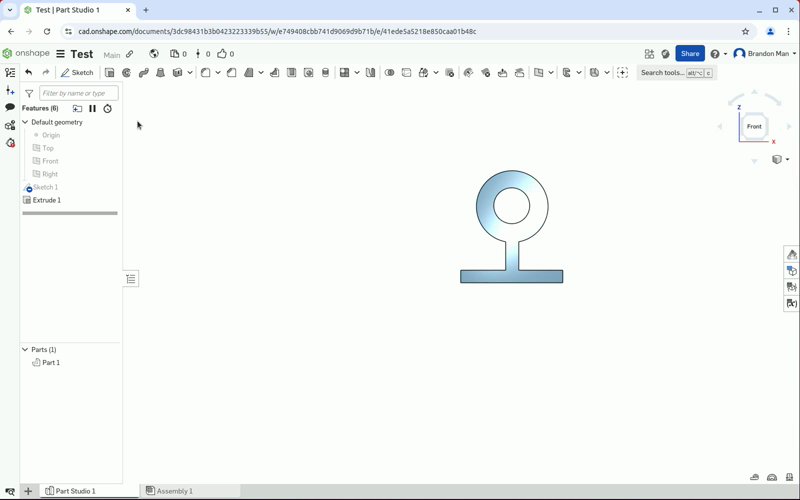
key(shift+h)
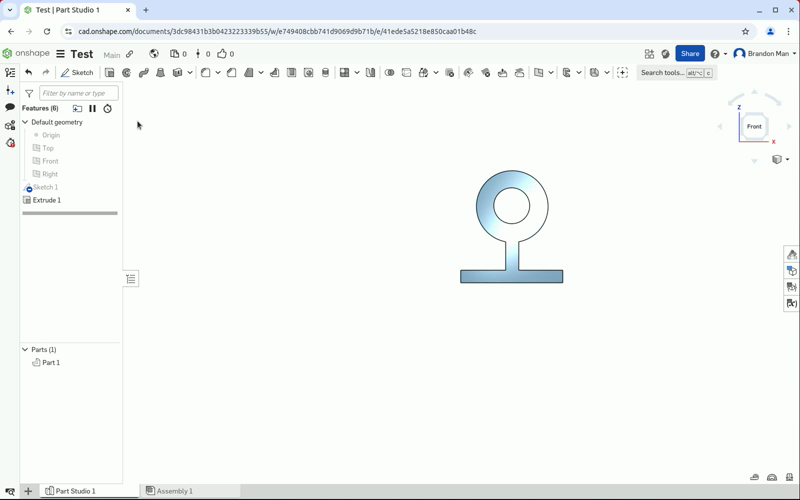
mouse_move(73, 189)
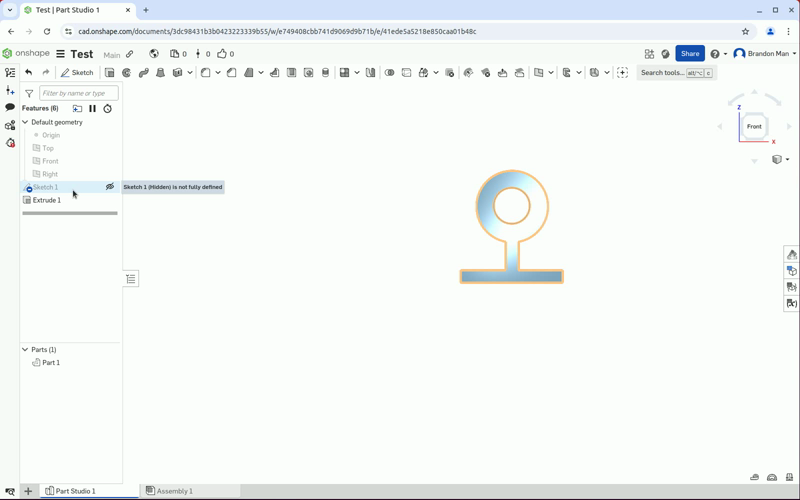
click(73, 189)
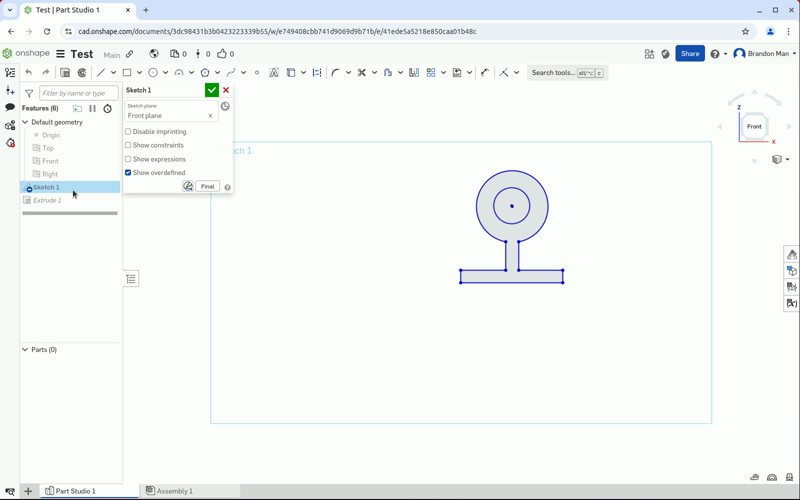
mouse_move(229, 92)
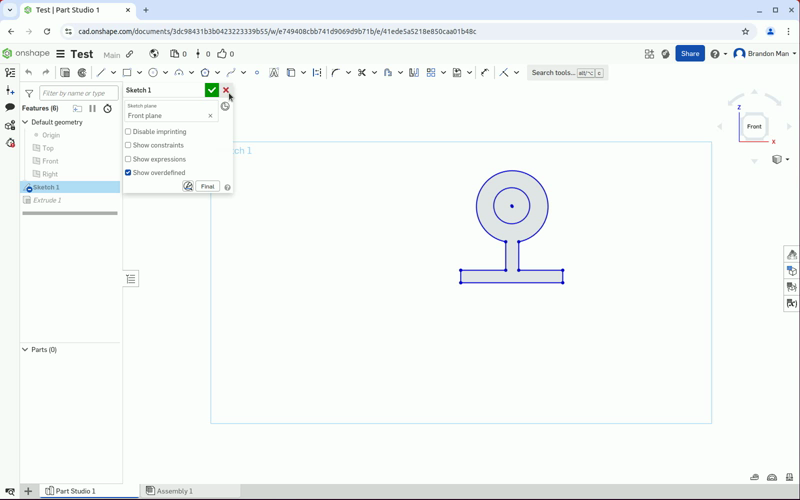
click(229, 92)
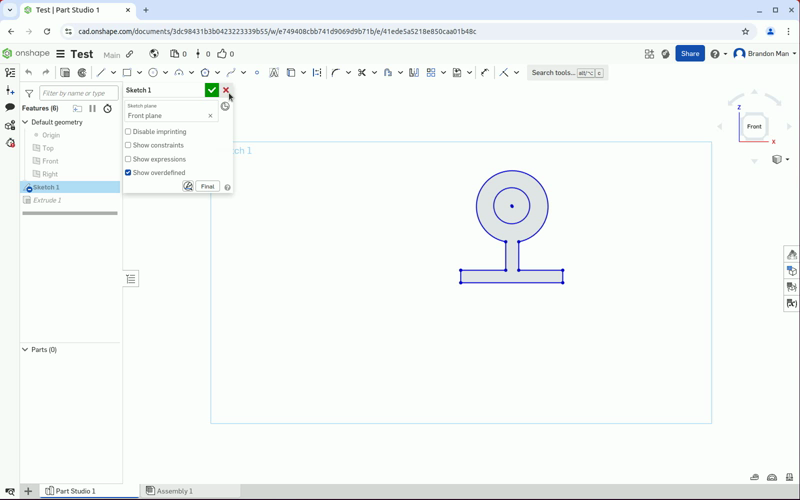
key(shift+s)
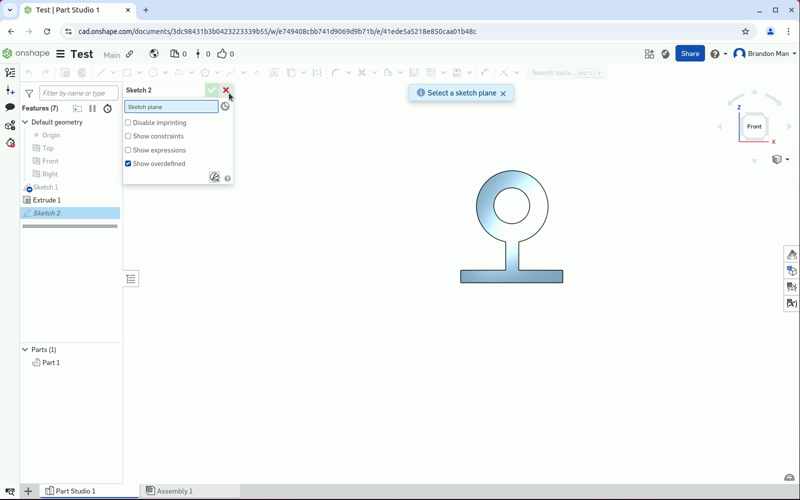
mouse_move(73, 163)
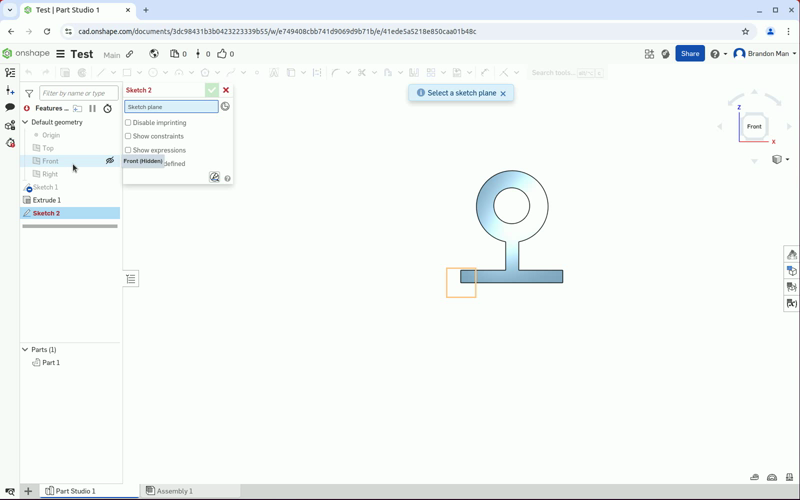
click(73, 163)
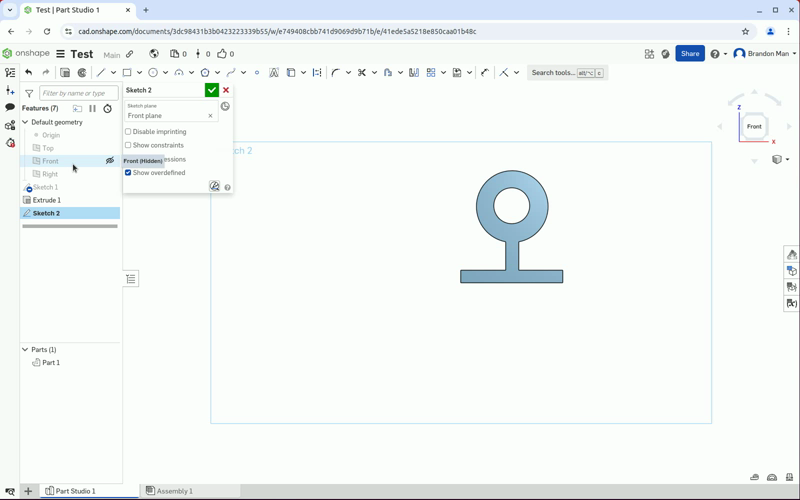
mouse_move(73, 352)
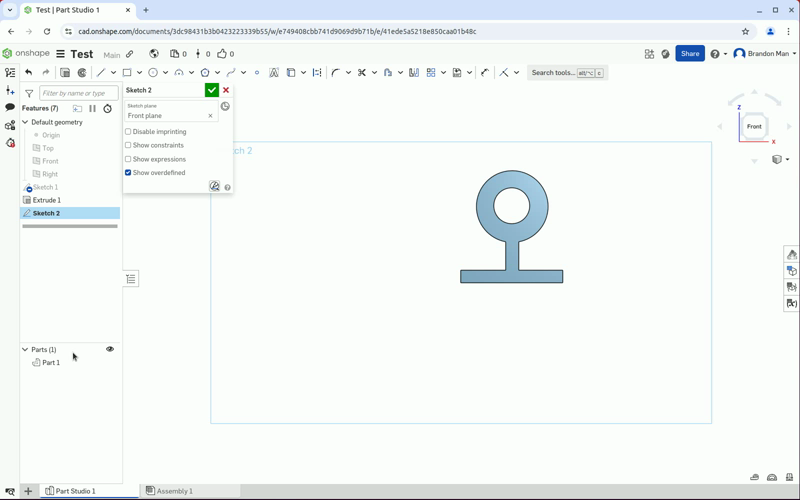
key(y)
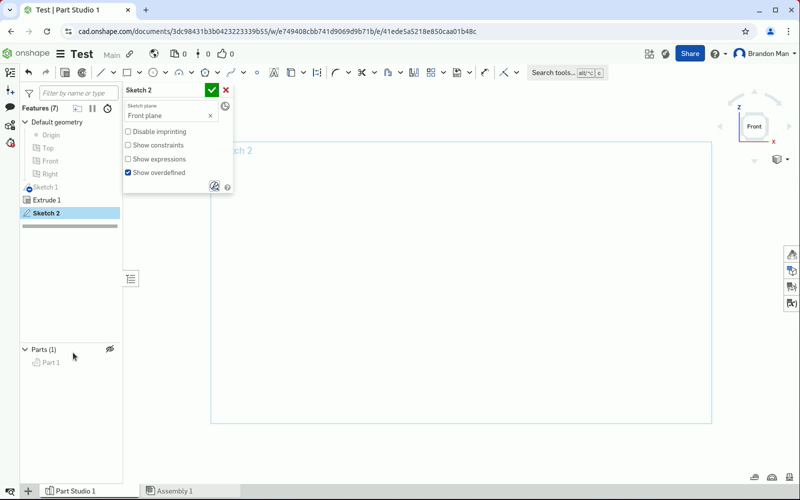
key(l)
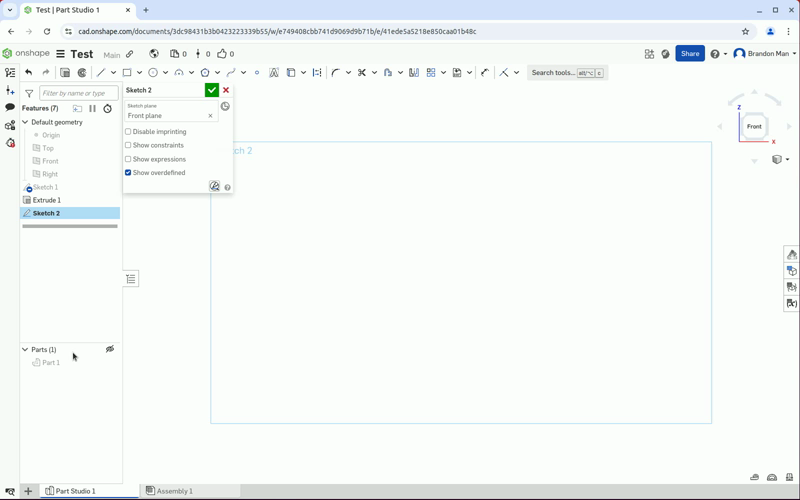
key_down(shift)
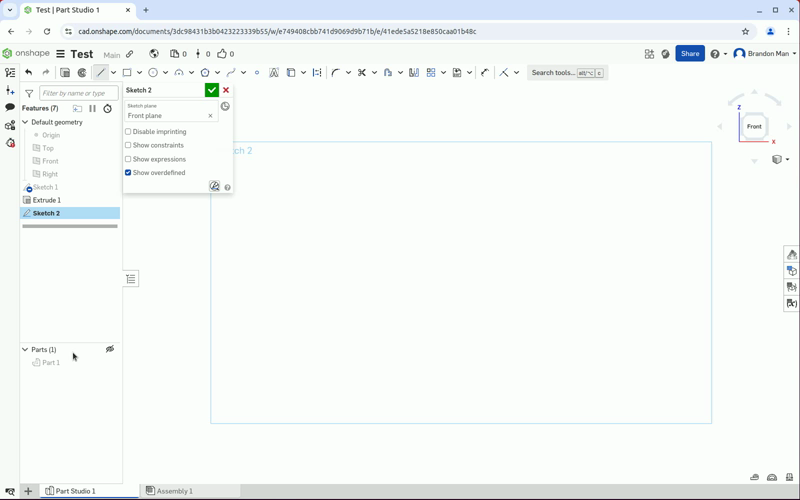
mouse_move(518, 270)
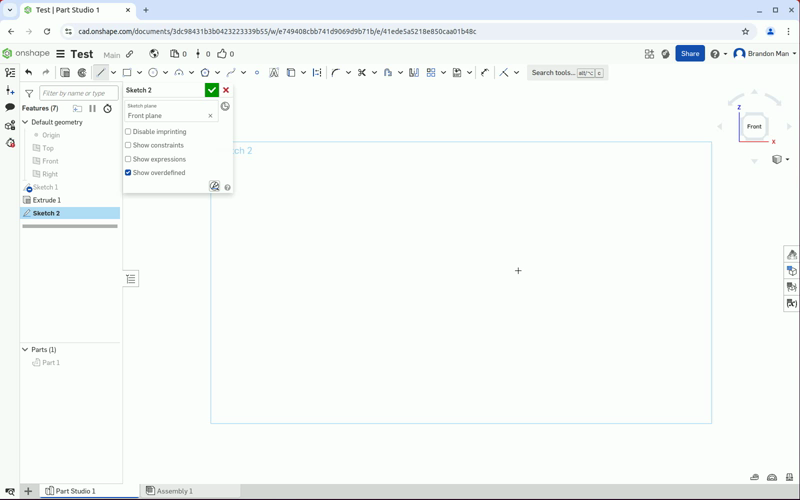
click(518, 270)
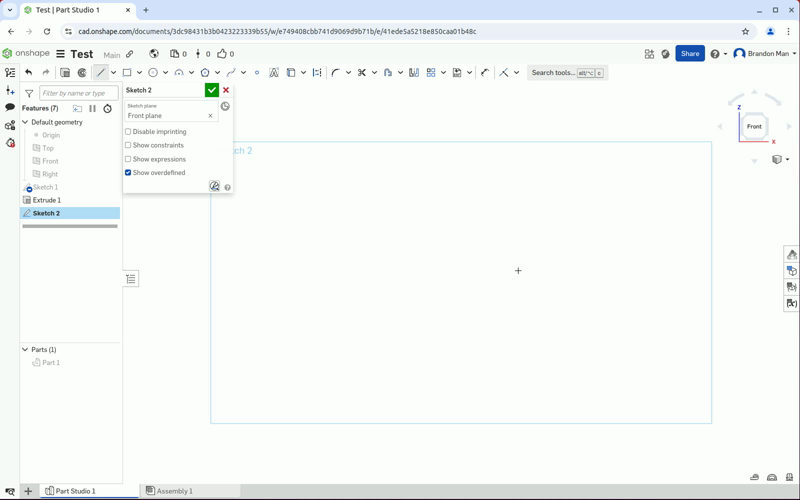
key_up(shift)
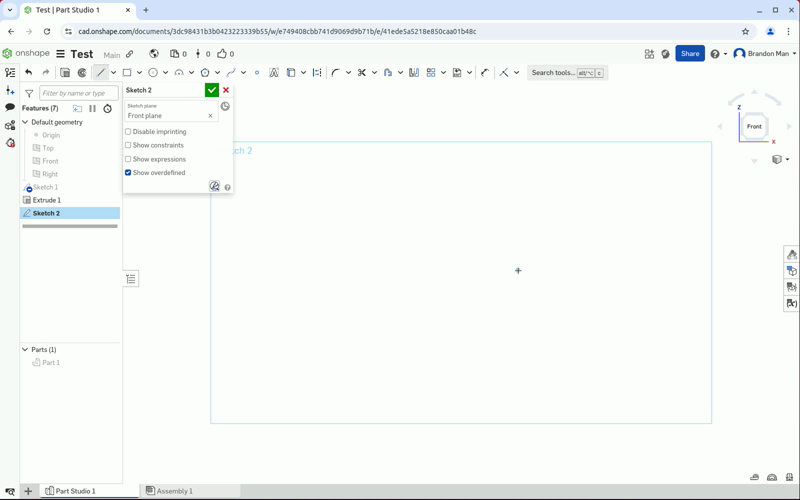
key_down(shift)
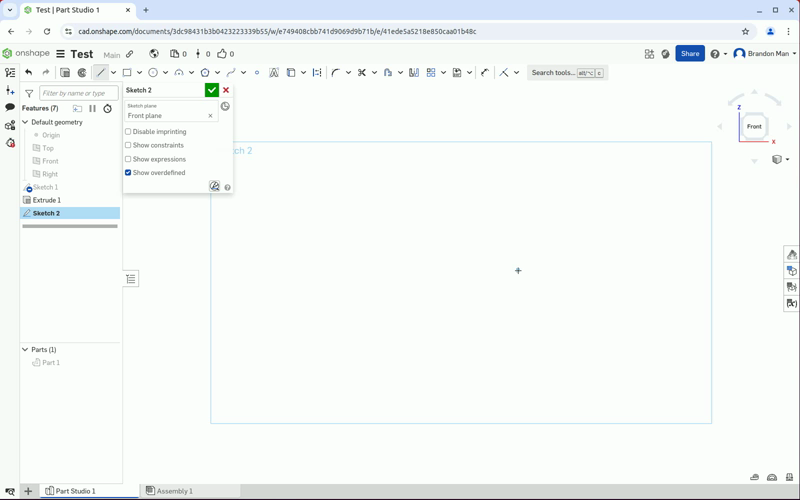
mouse_move(548, 270)
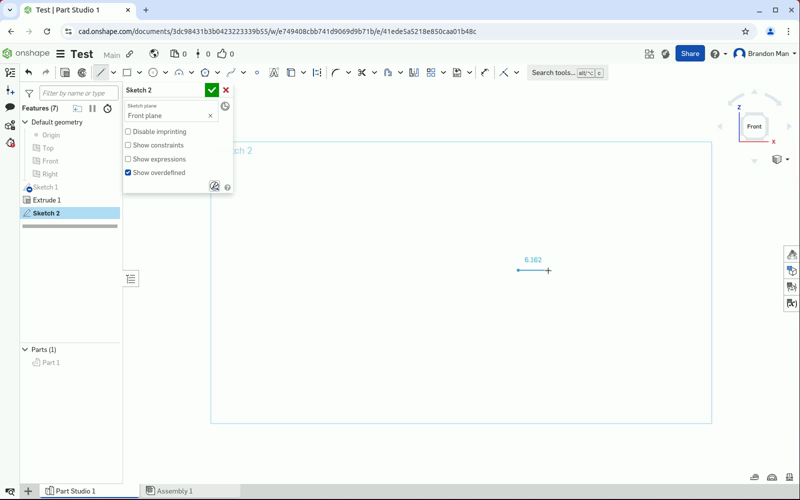
mouse_move(562, 270)
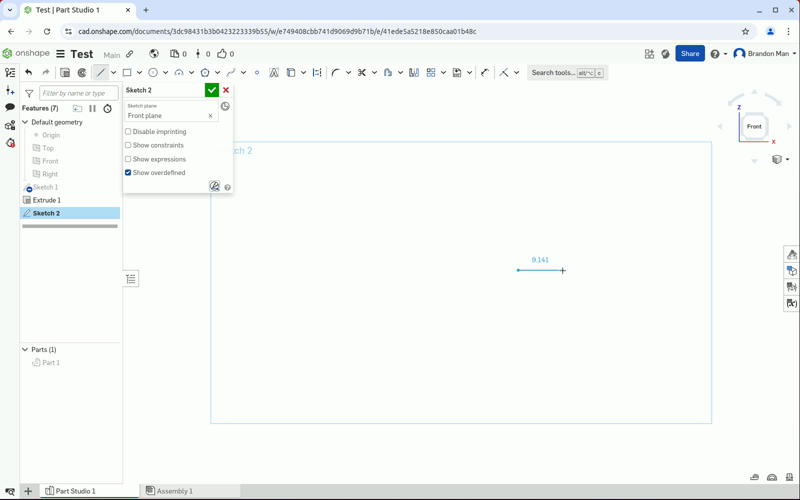
click(562, 270)
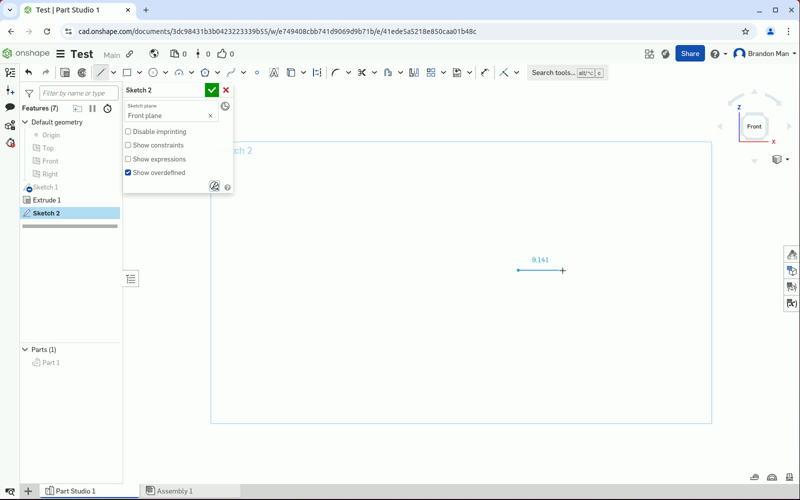
key_up(shift)
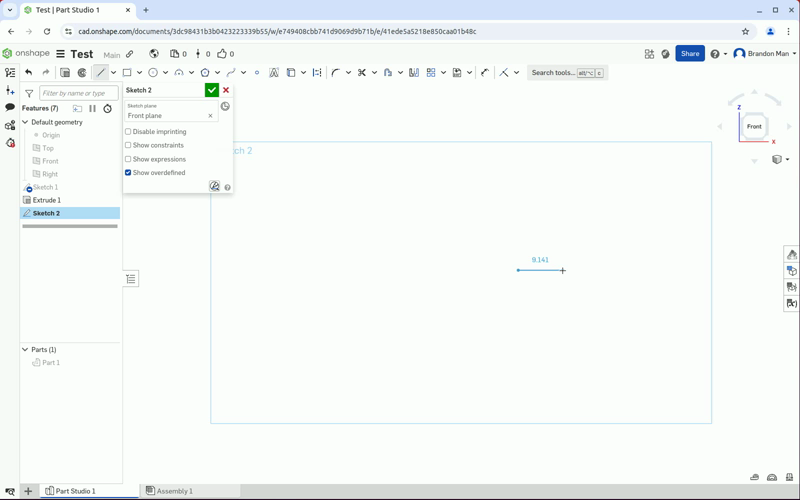
key_down(shift)
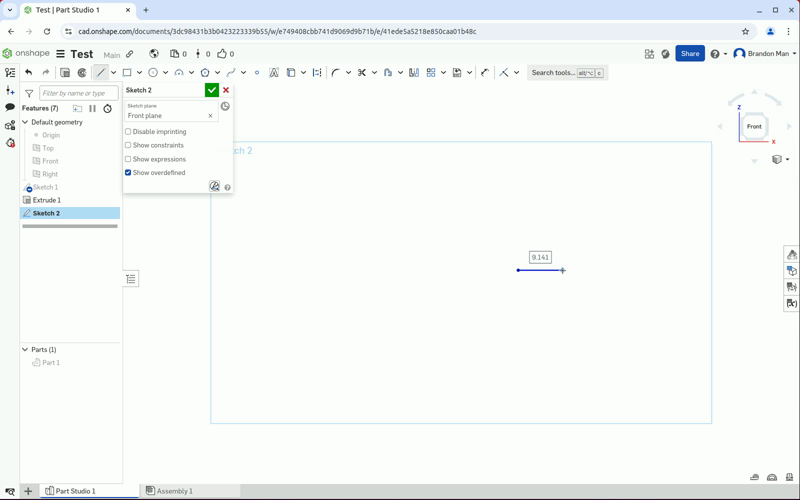
mouse_move(546, 198)
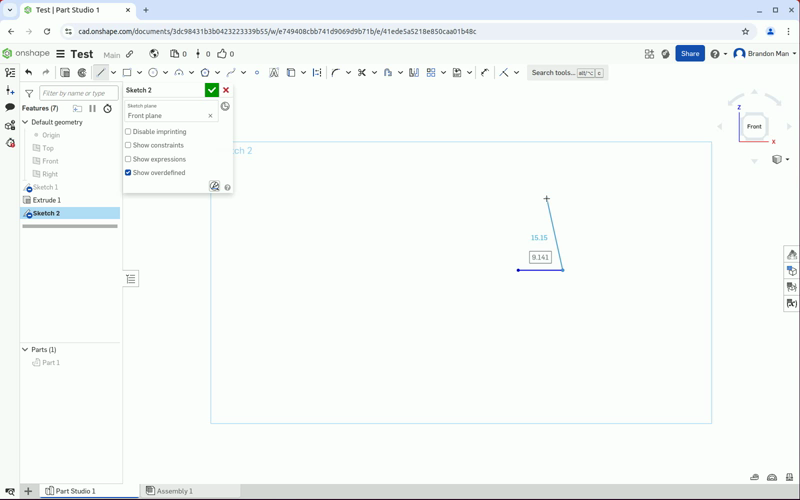
click(546, 198)
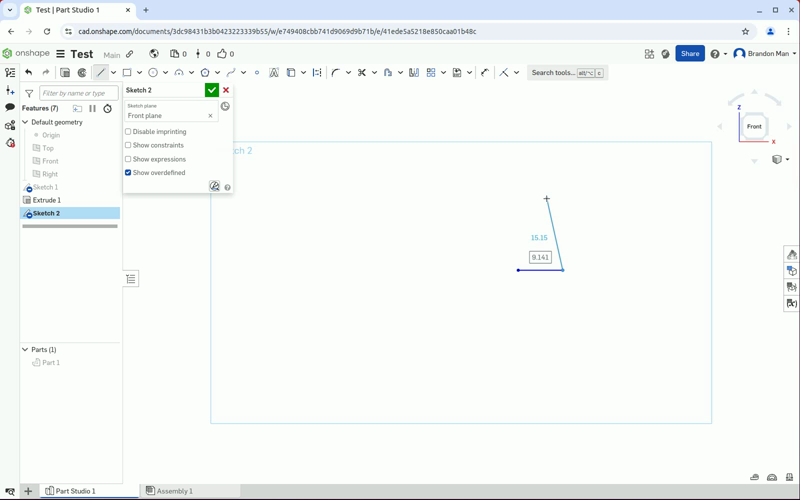
key_up(shift)
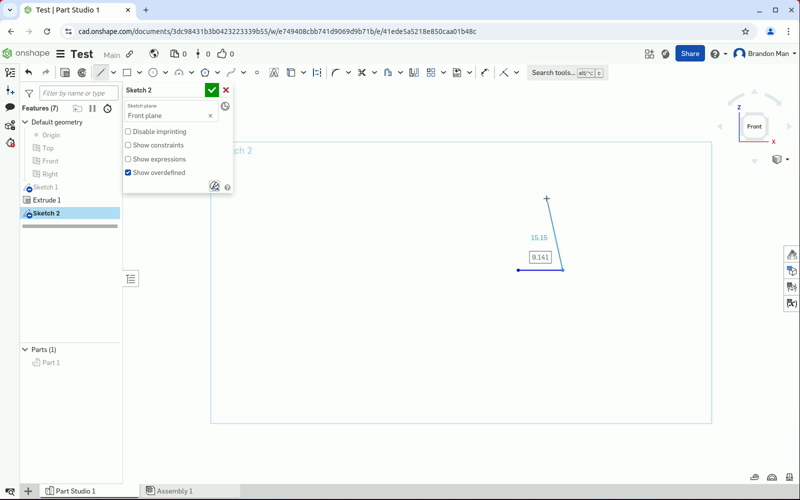
key(esc)
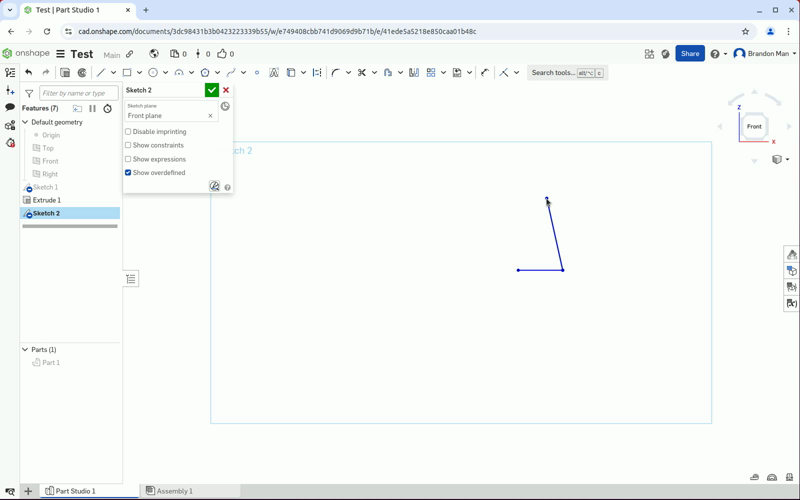
key(a)
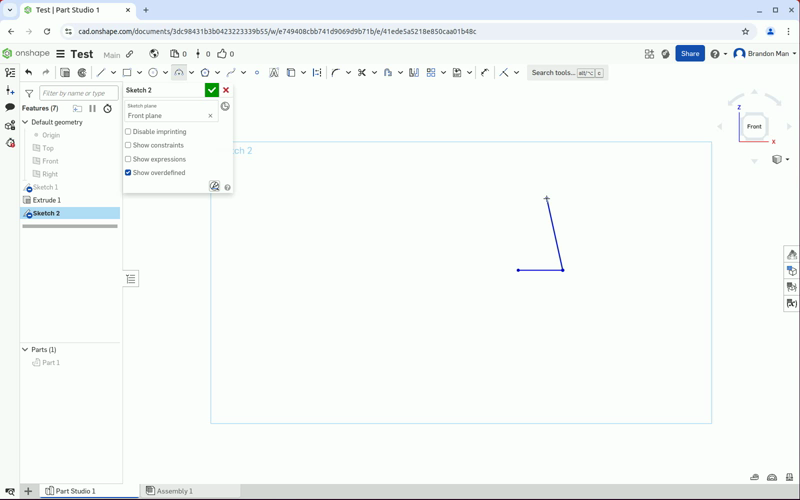
mouse_move(546, 198)
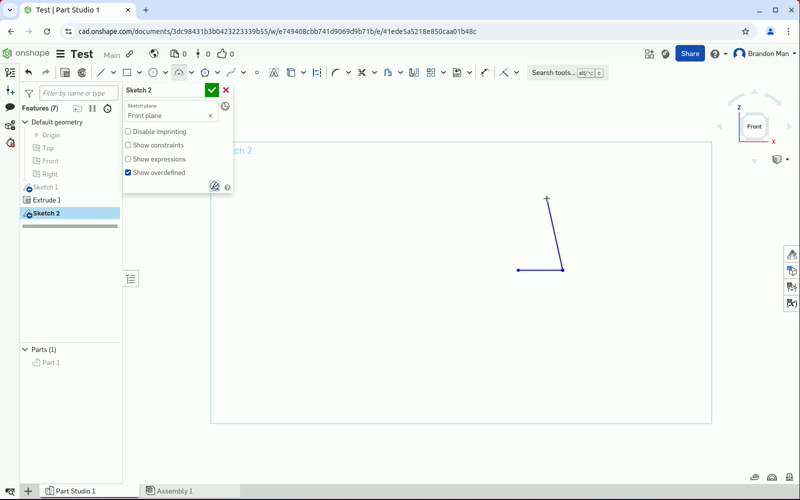
click(546, 198)
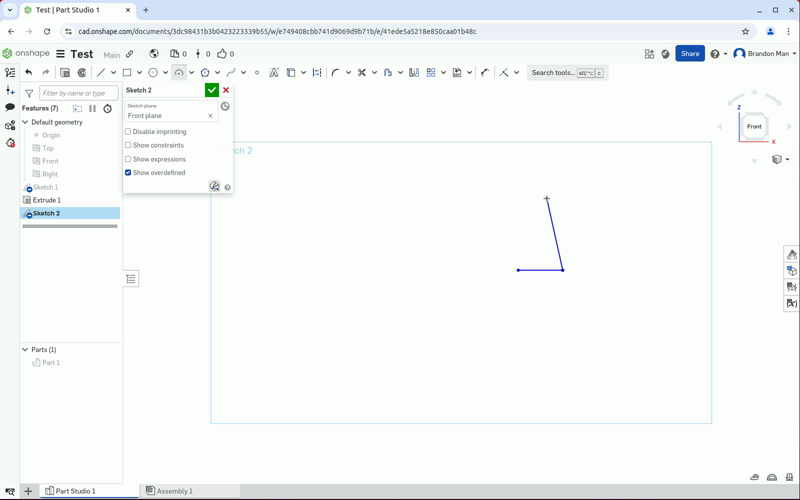
key_down(shift)
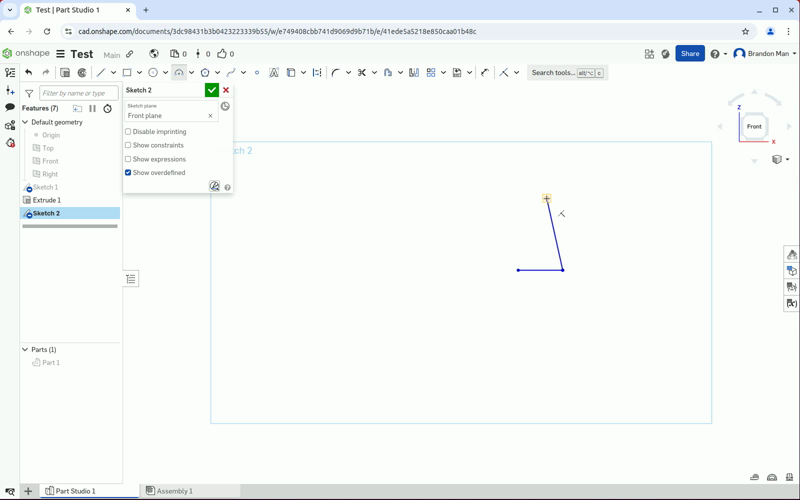
mouse_move(518, 241)
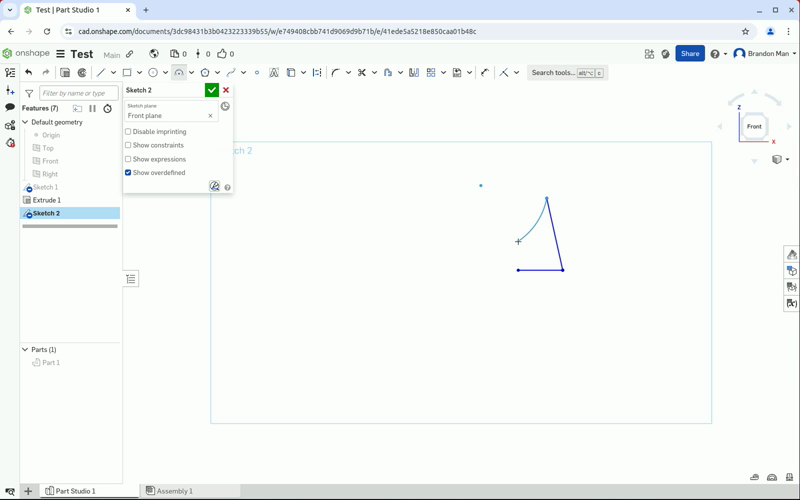
click(518, 241)
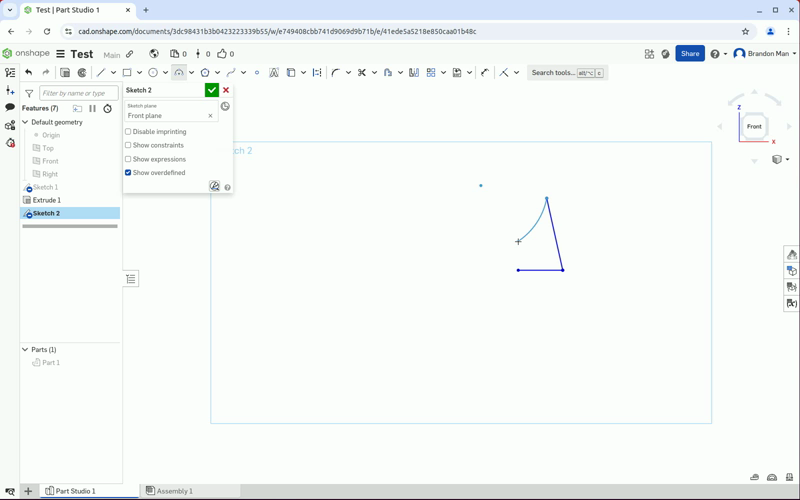
mouse_move(541, 225)
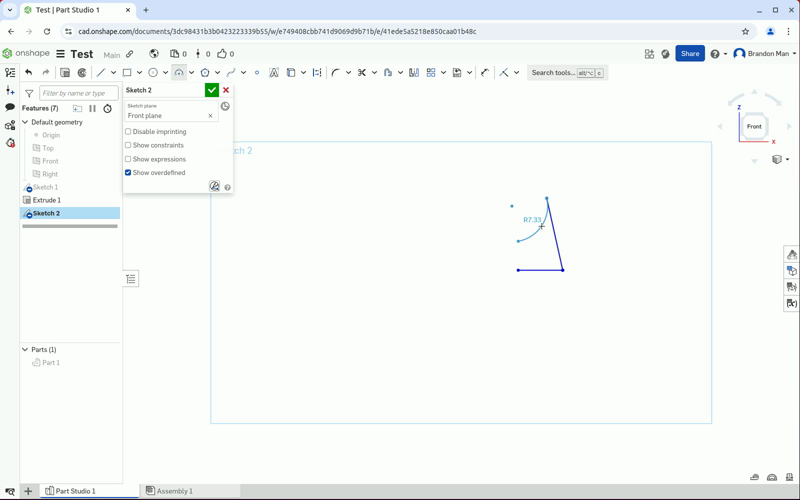
click(541, 225)
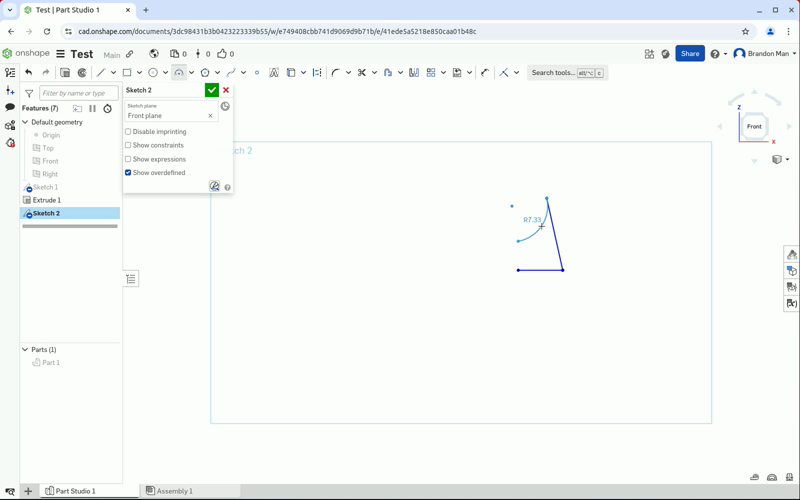
key_up(shift)
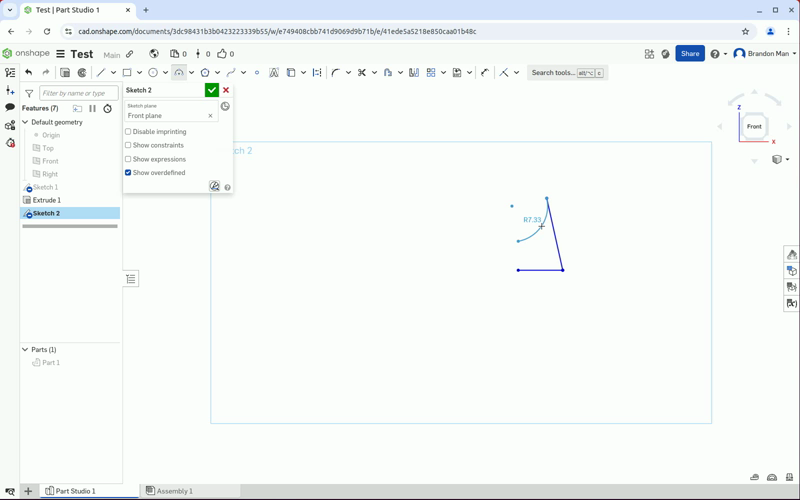
key(esc)
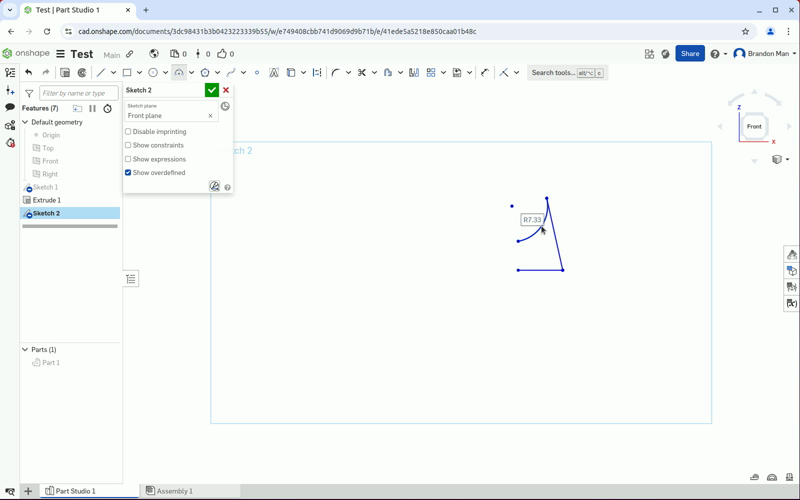
key(l)
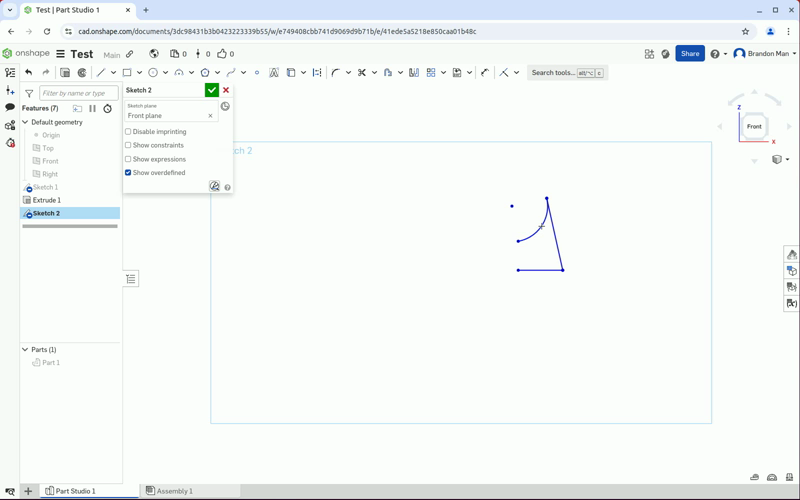
mouse_move(518, 241)
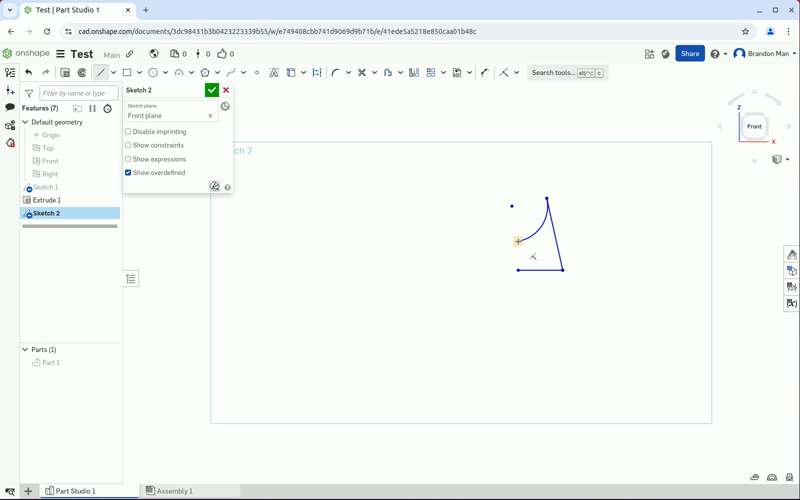
click(518, 241)
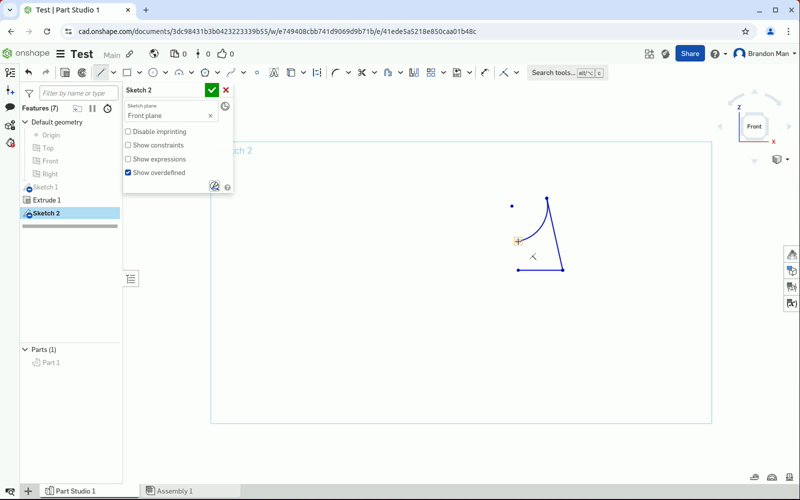
mouse_move(548, 241)
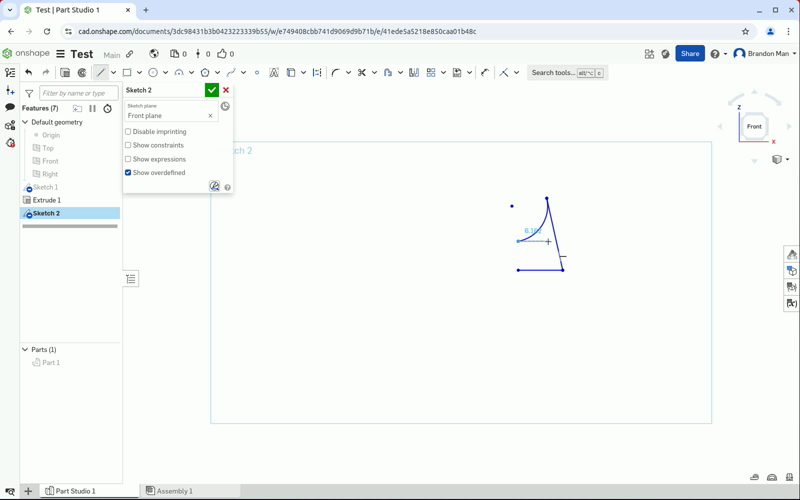
key_down(shift)
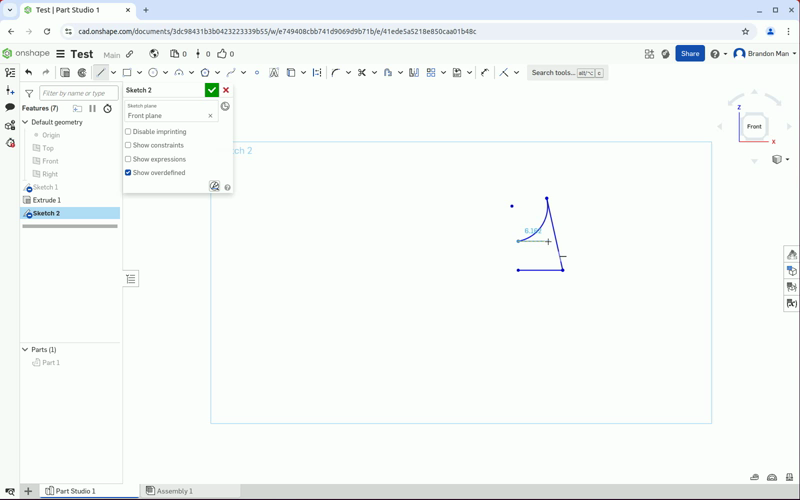
mouse_move(518, 270)
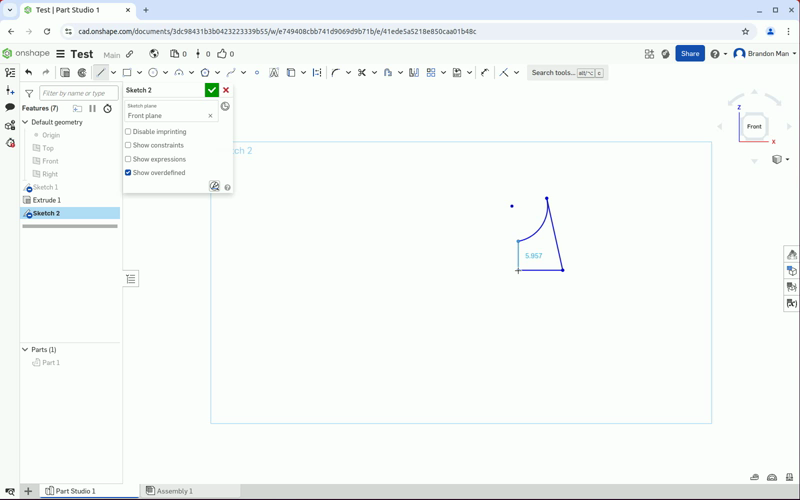
key_up(shift)
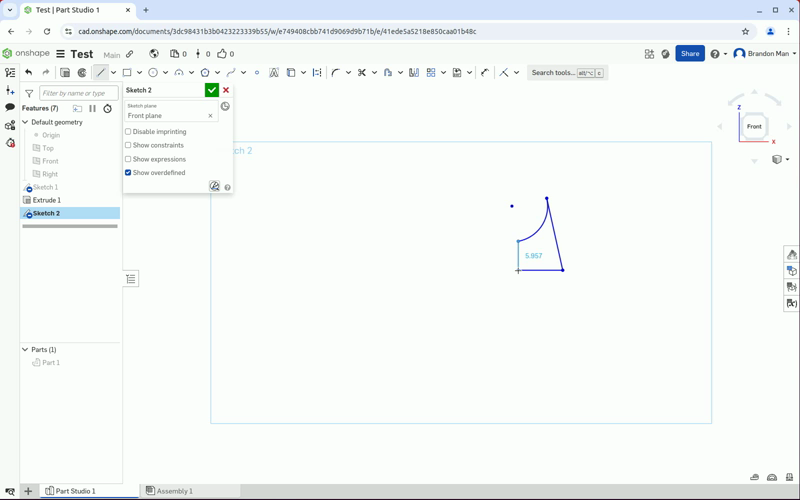
click(518, 270)
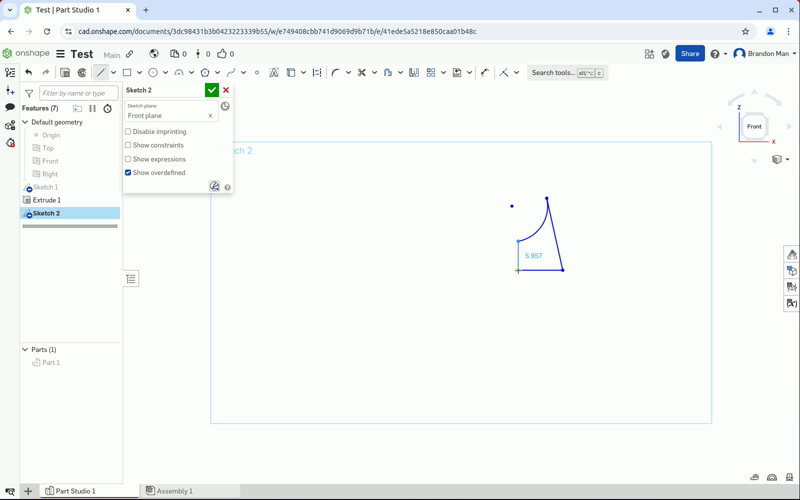
key(esc)
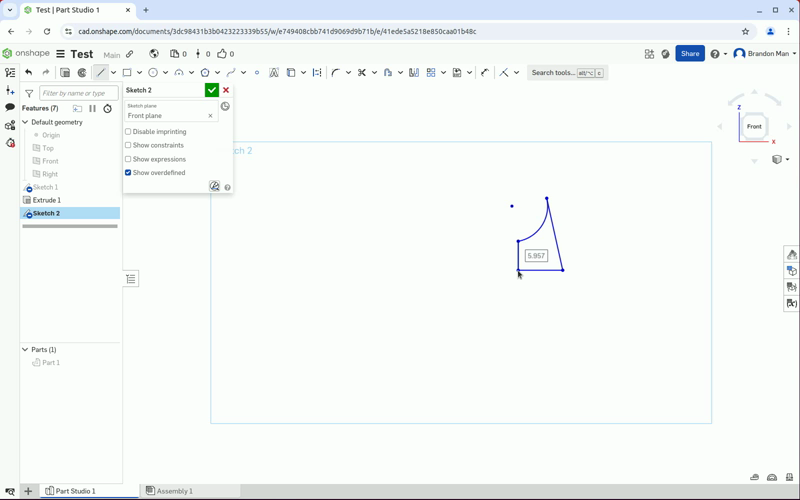
mouse_move(531, 256)
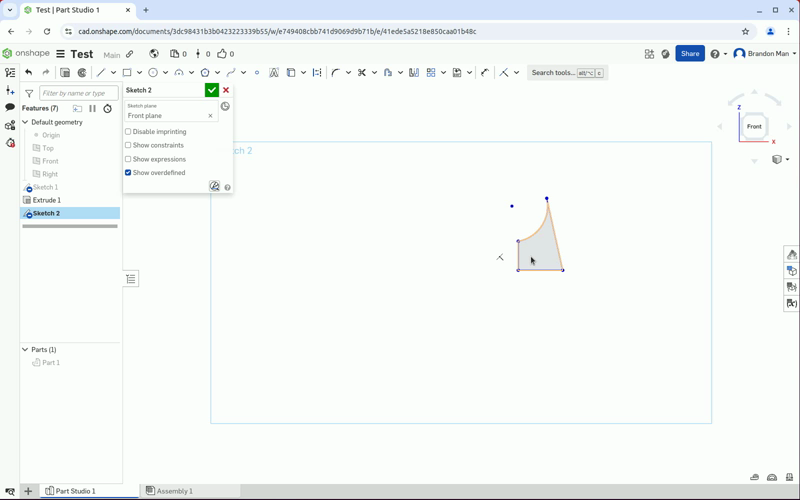
scroll(6)
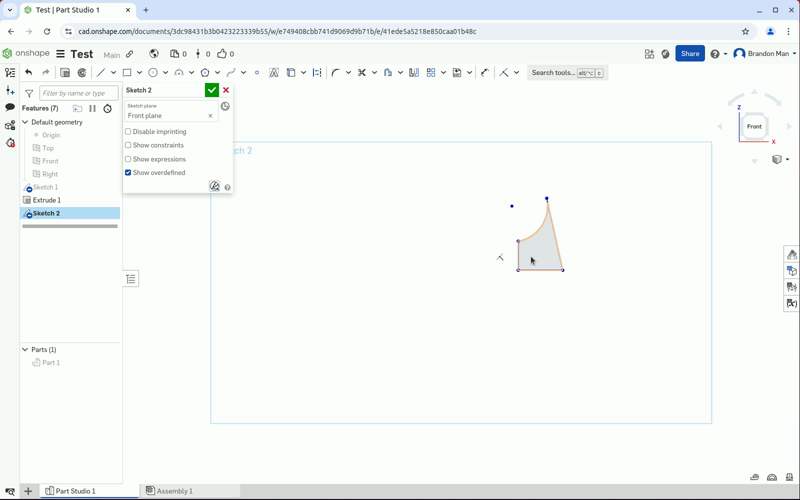
scroll(6)
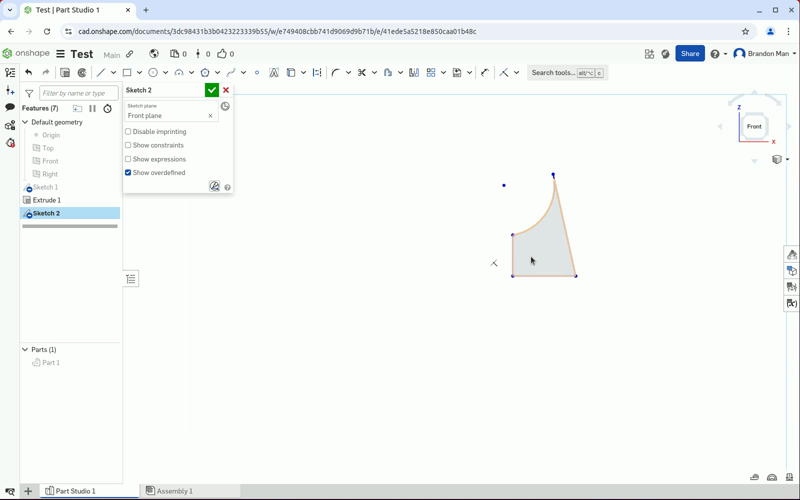
scroll(6)
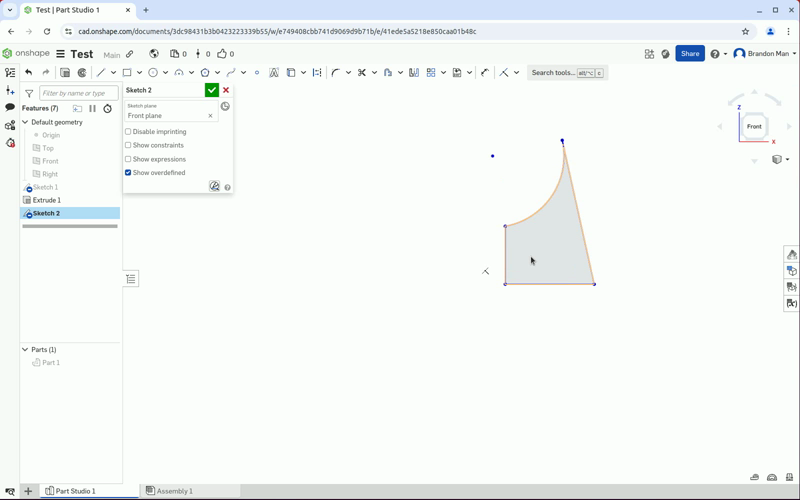
scroll(6)
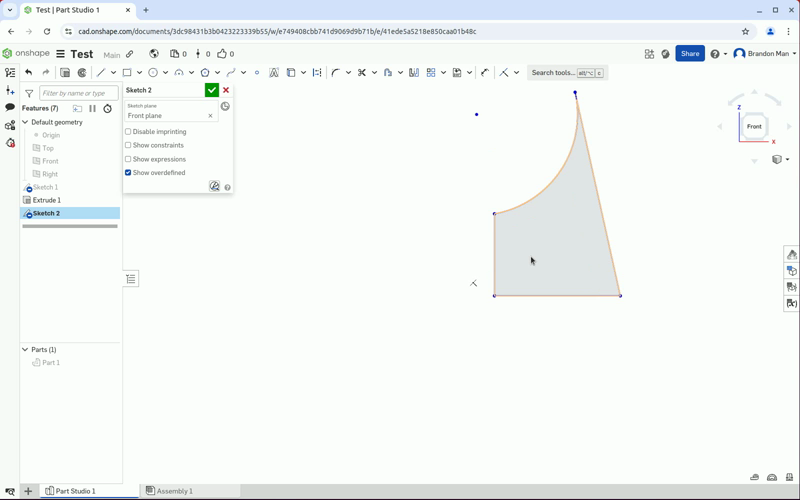
scroll(6)
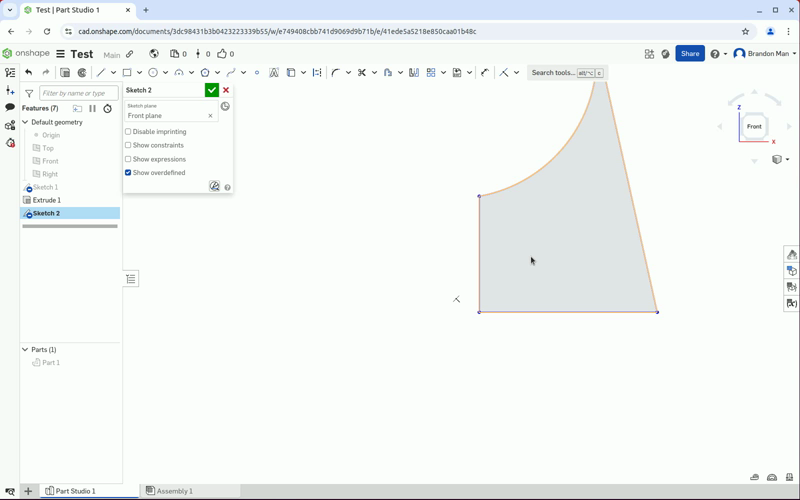
scroll(6)
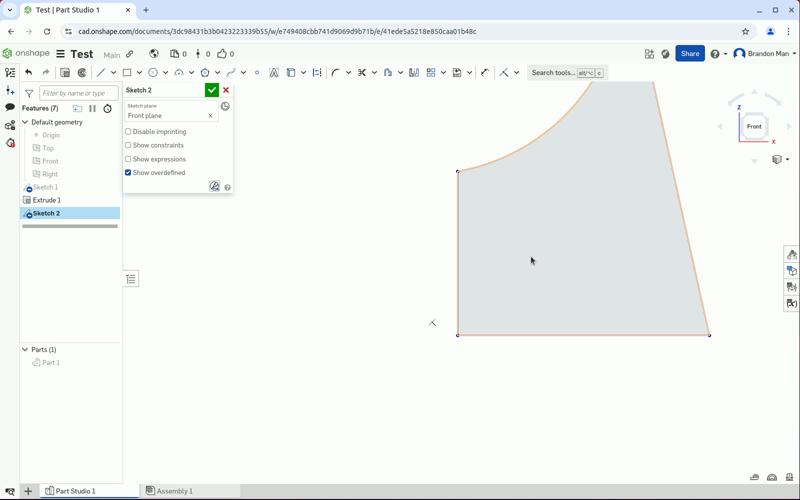
scroll(6)
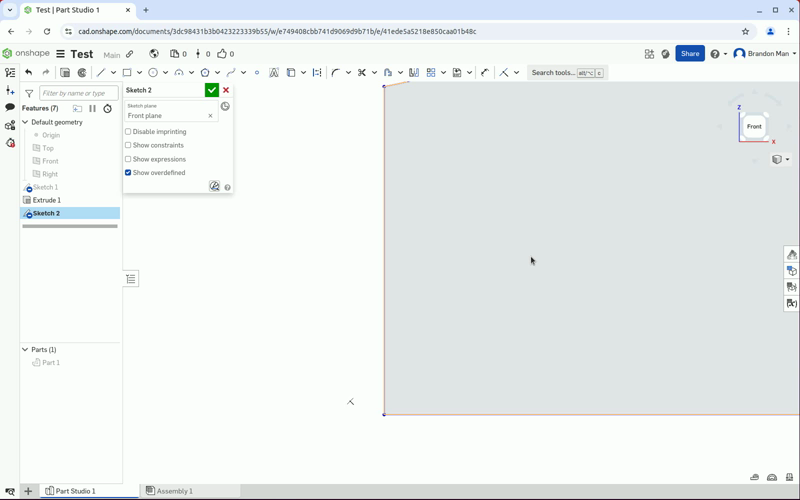
click(531, 256)
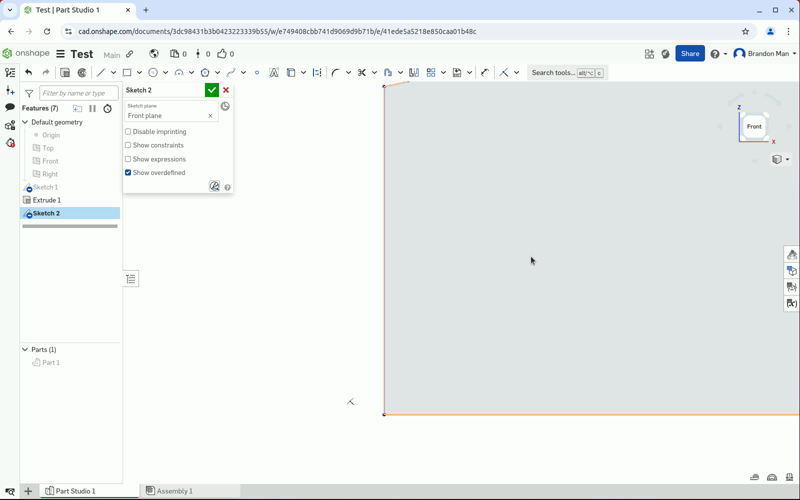
scroll(-6)
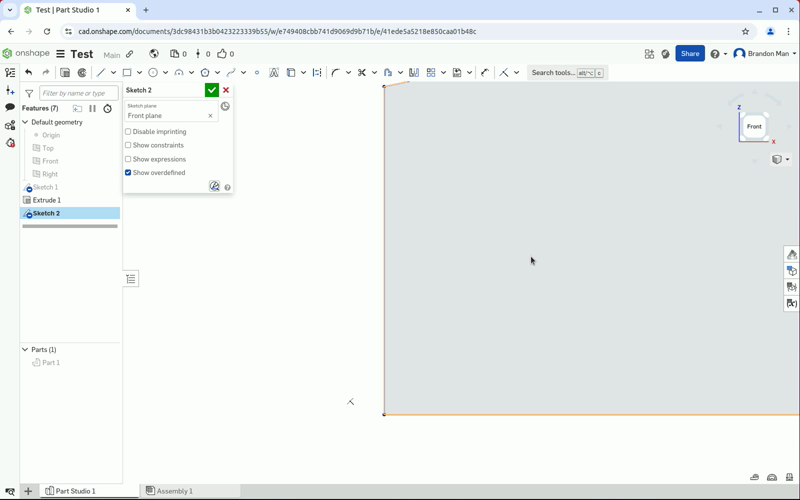
scroll(-6)
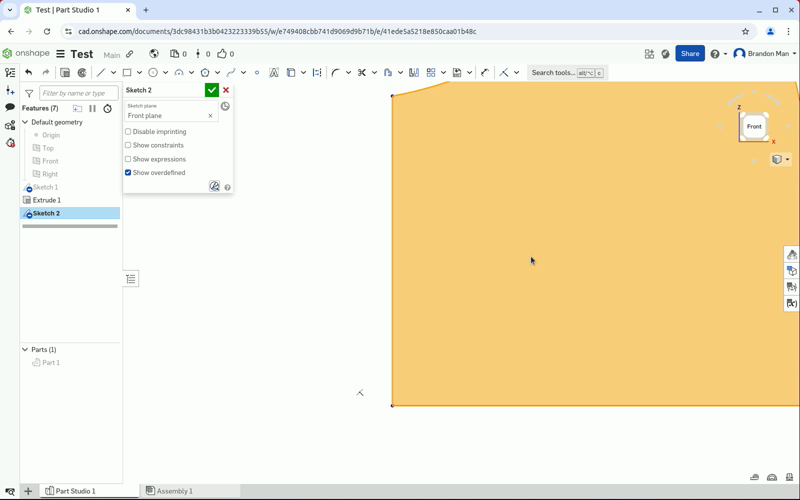
scroll(-6)
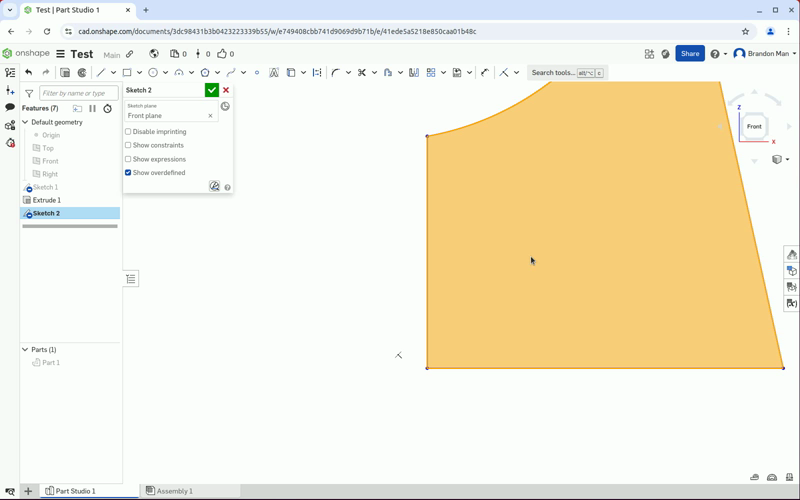
scroll(-6)
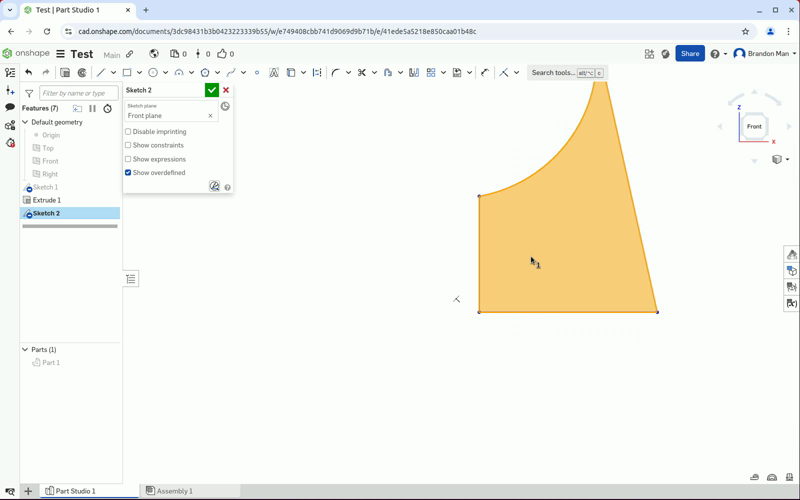
scroll(-6)
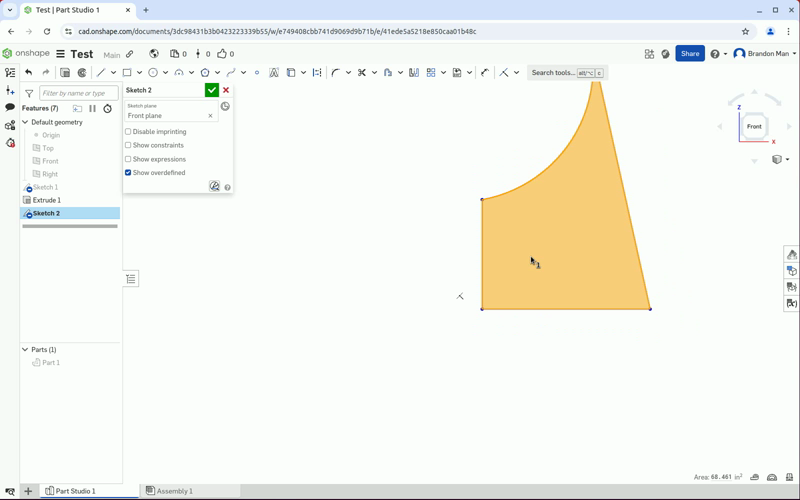
scroll(-6)
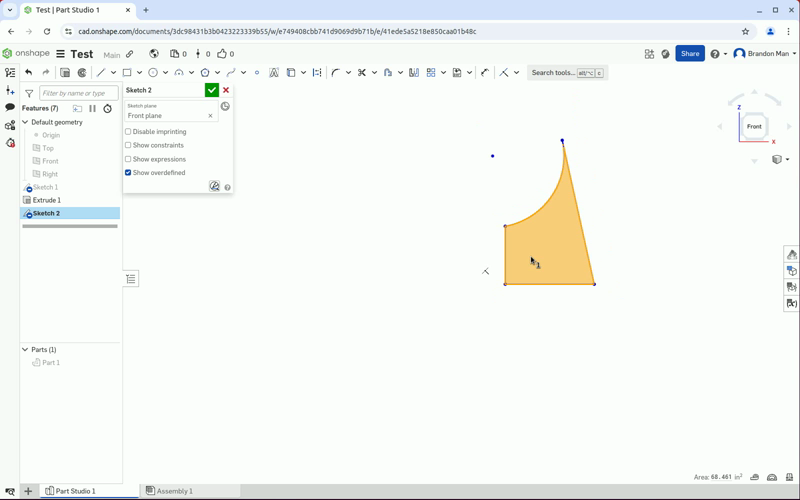
scroll(-6)
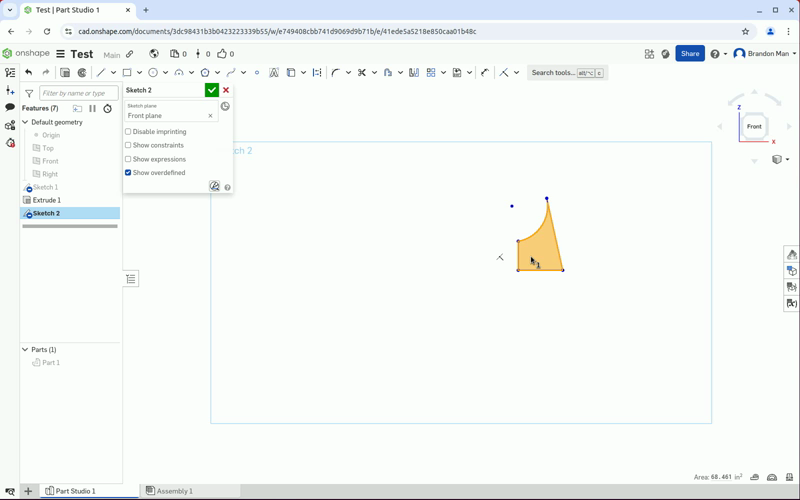
mouse_move(73, 352)
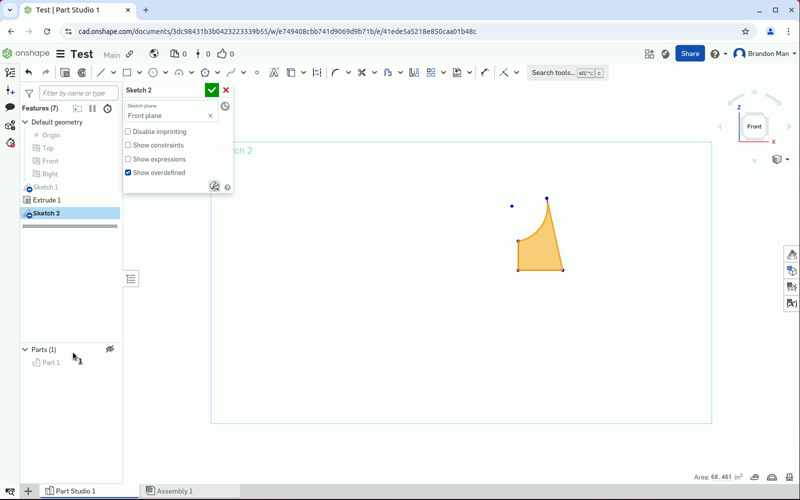
key(shift+y)
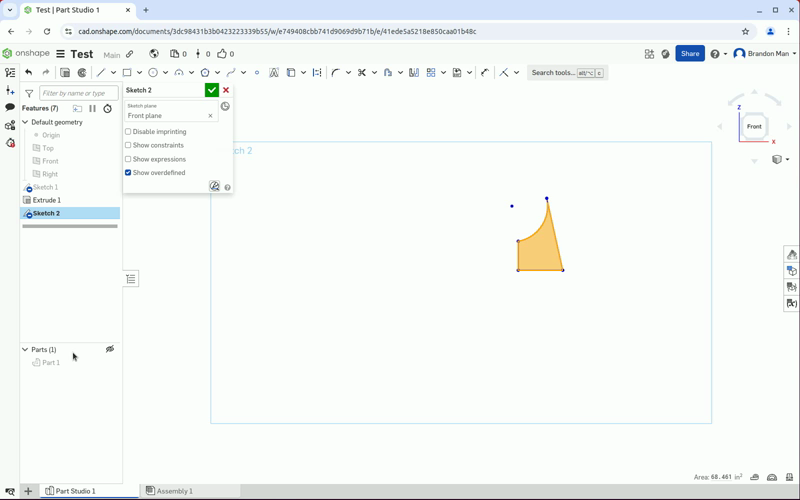
key(shift+e)
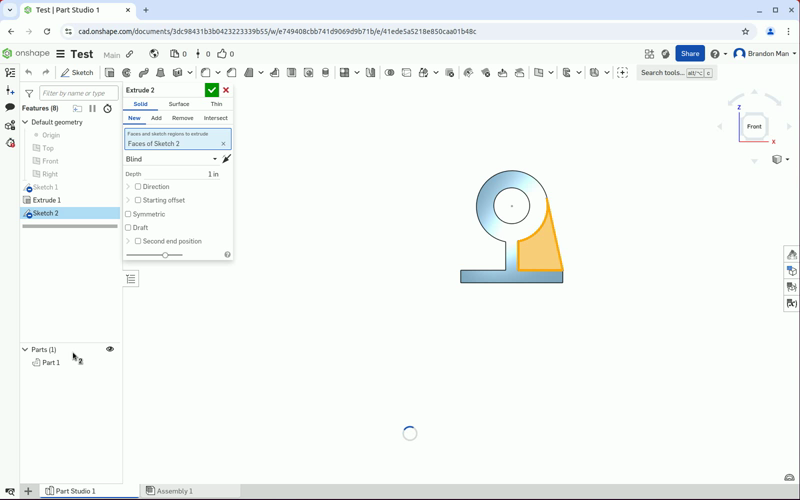
mouse_move(143, 106)
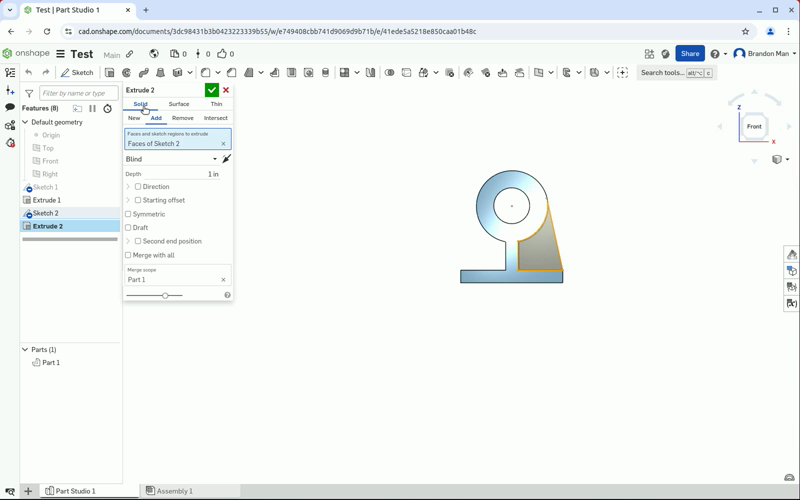
click(143, 106)
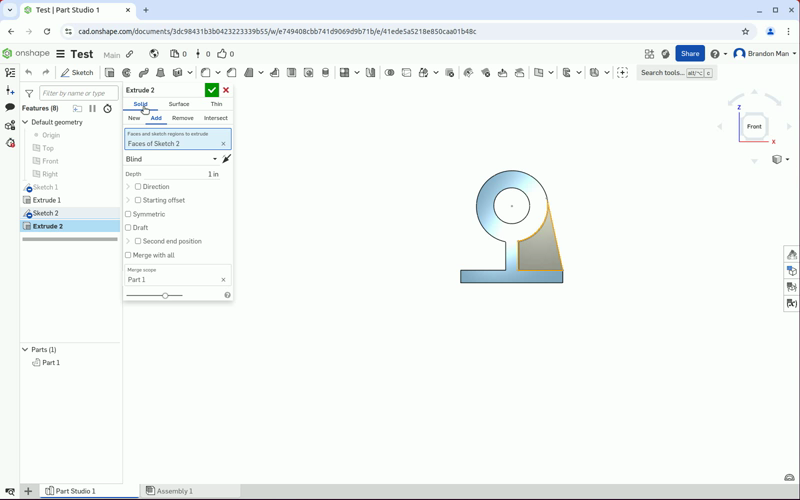
mouse_move(137, 120)
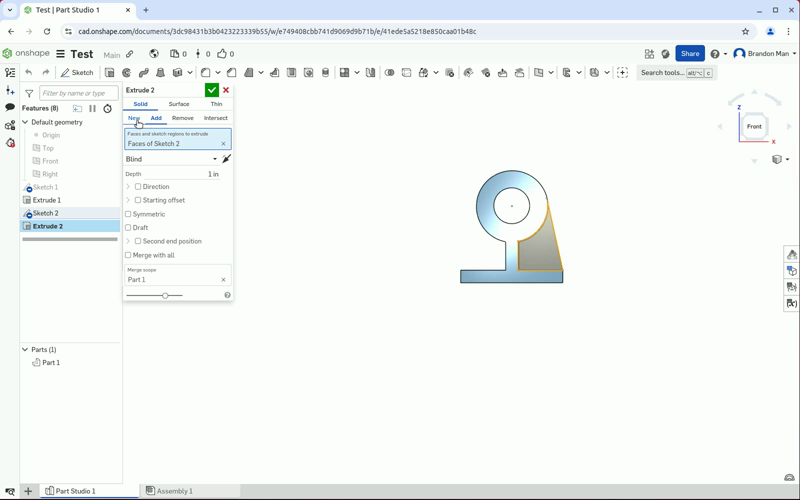
click(137, 120)
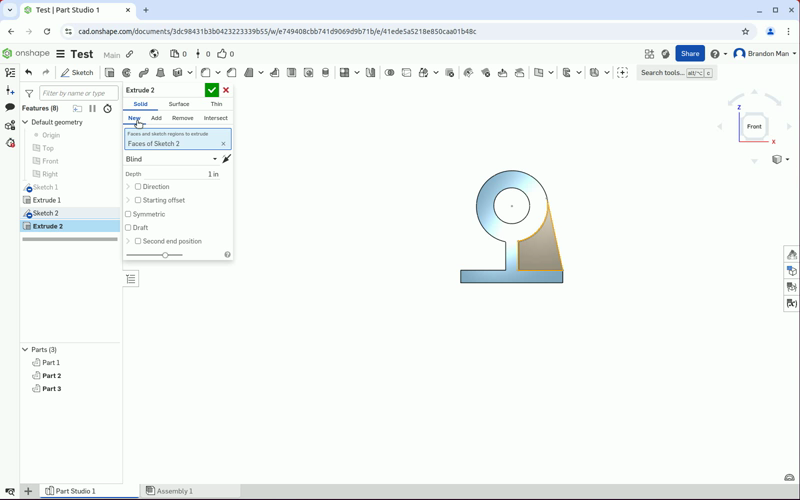
key(tab, 4)
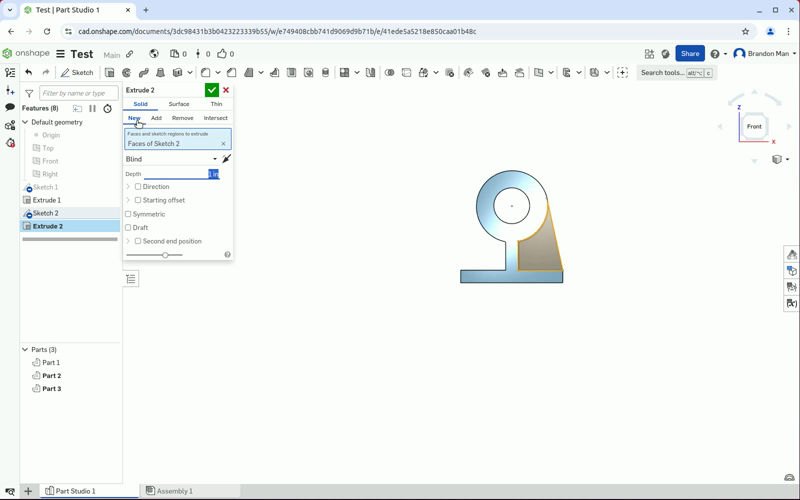
text(2.648)
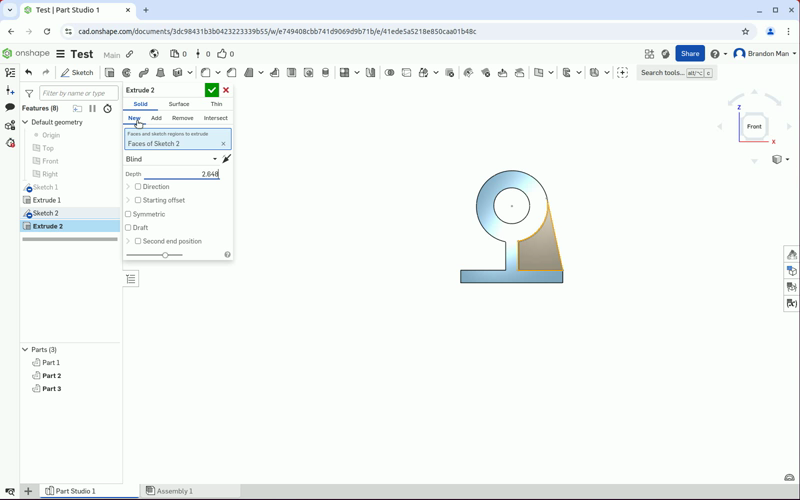
key(enter)
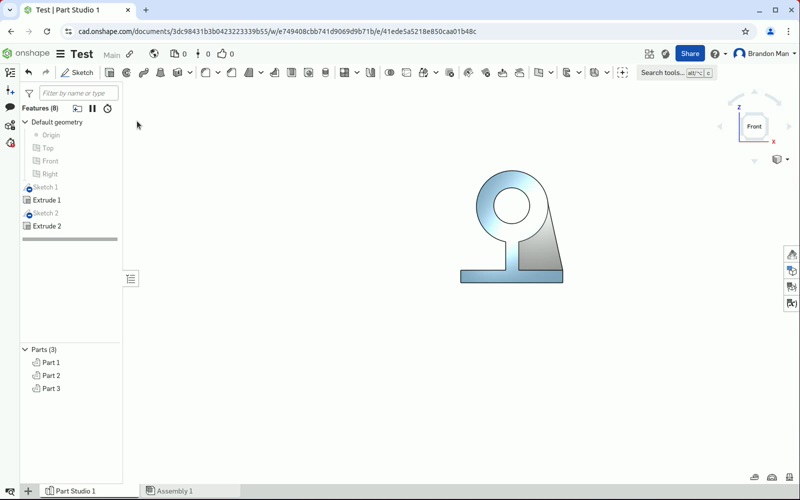
key(shift+h)
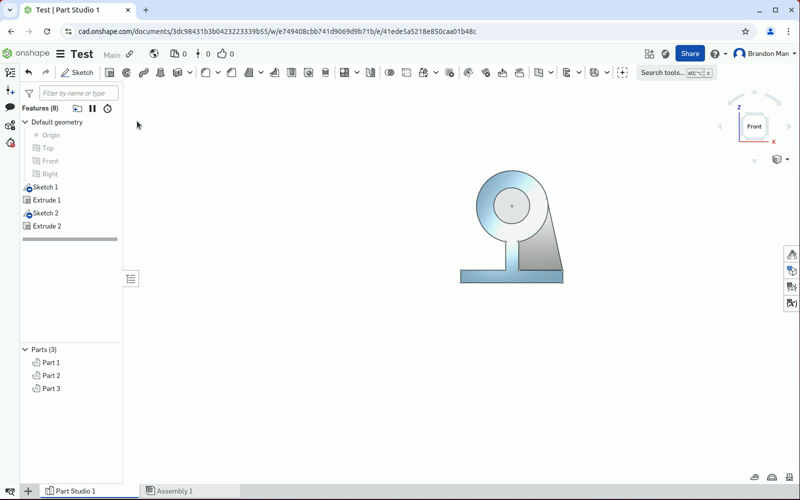
key(shift+h)
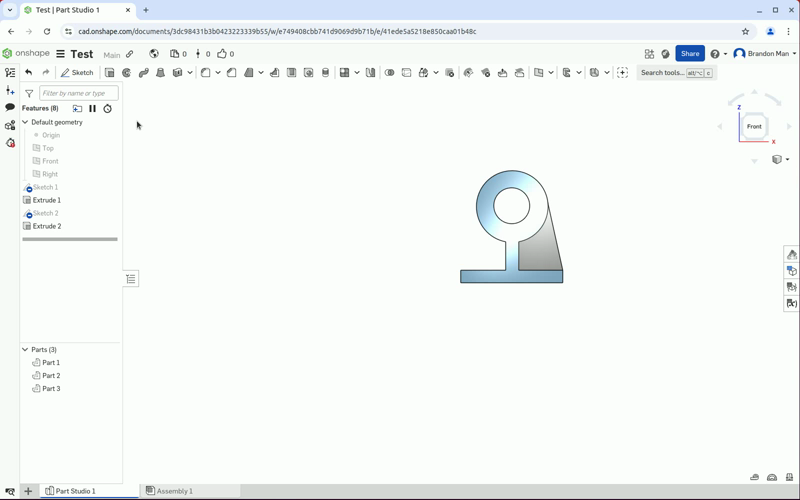
mouse_move(73, 189)
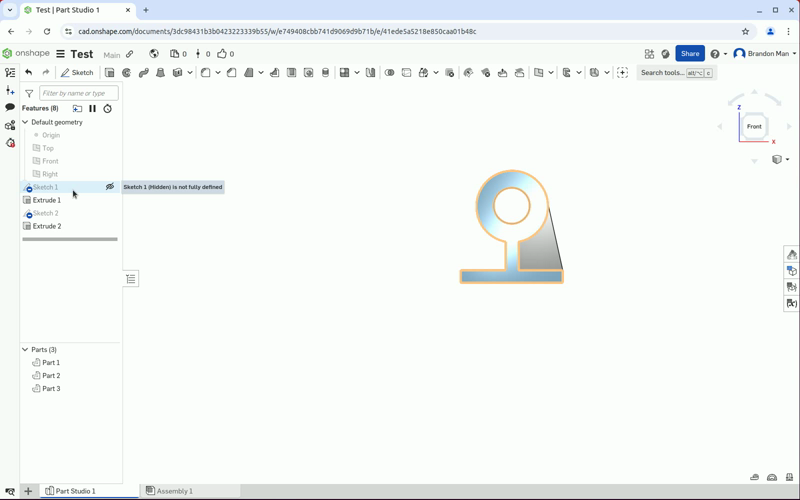
click(73, 189)
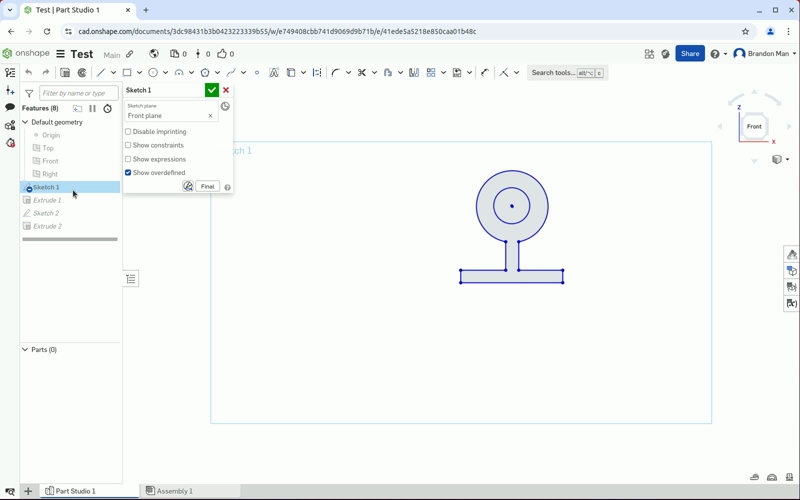
mouse_move(229, 92)
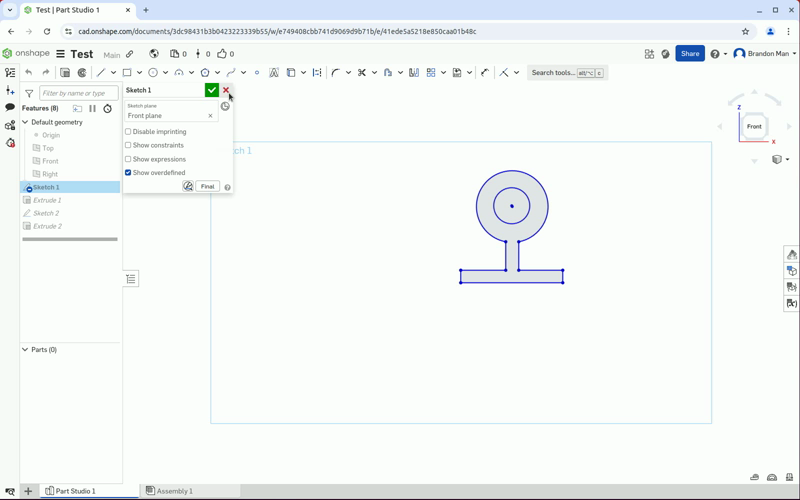
click(229, 92)
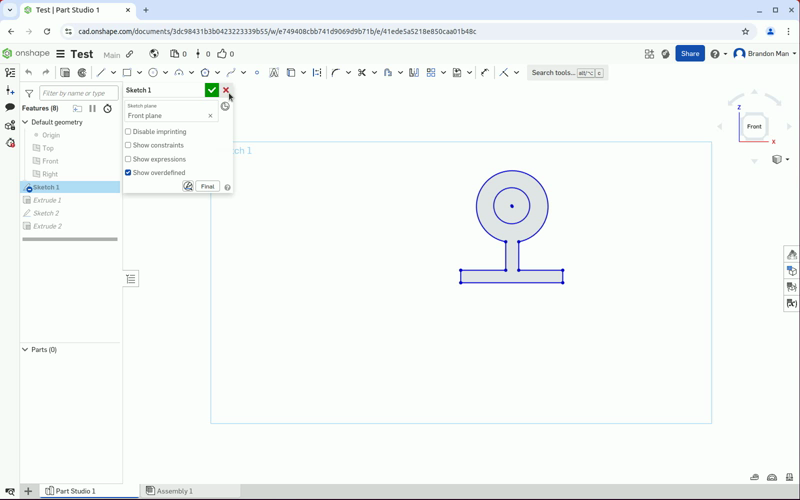
key(shift+s)
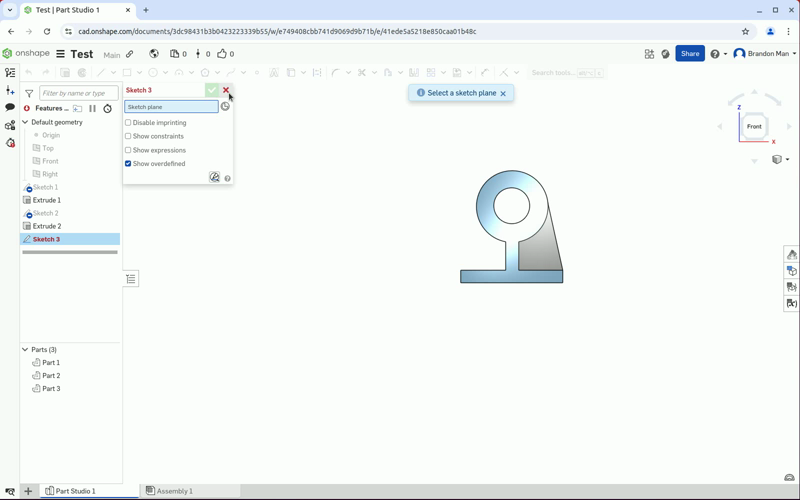
mouse_move(73, 163)
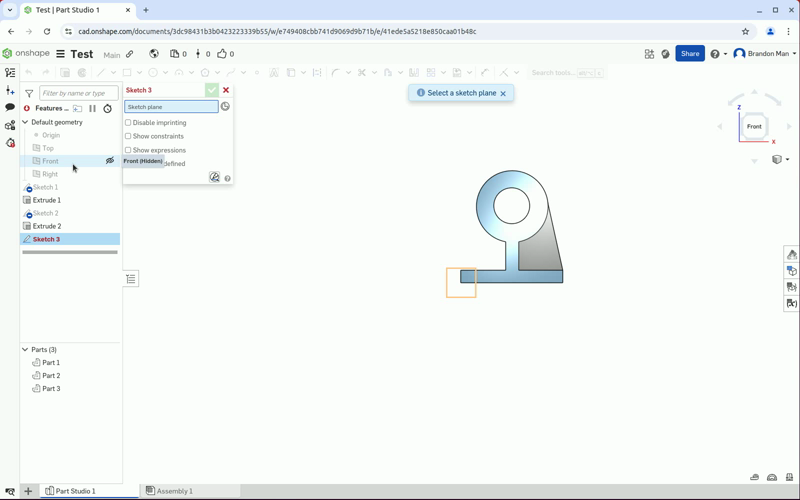
click(73, 163)
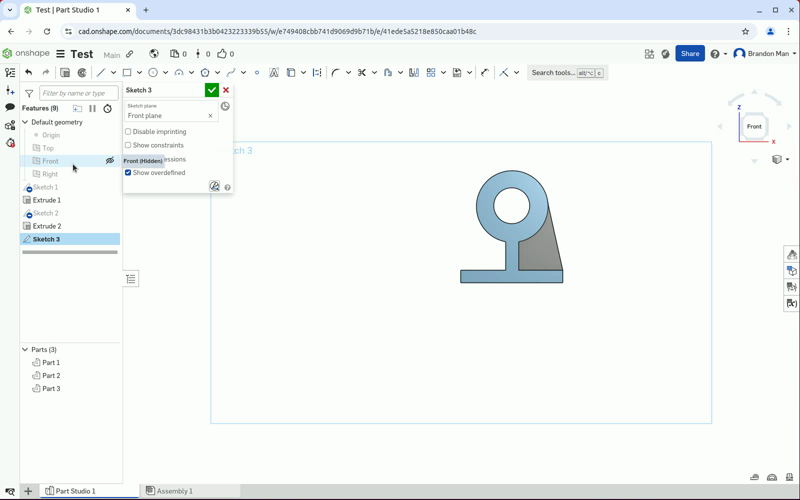
mouse_move(73, 352)
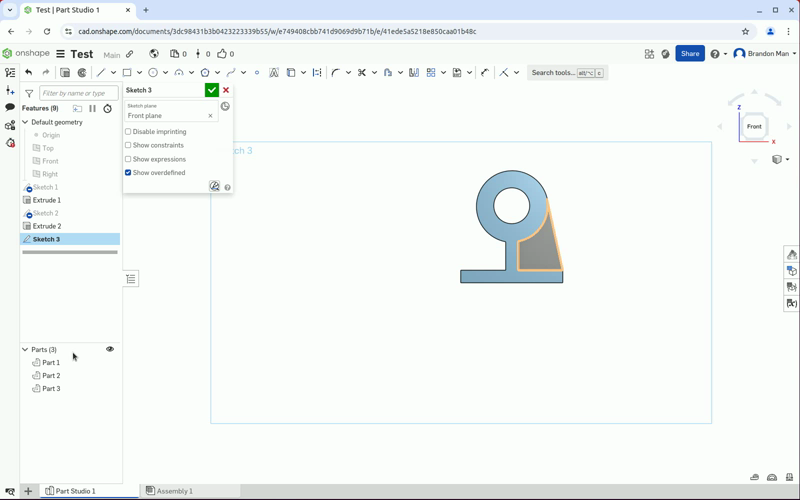
key(y)
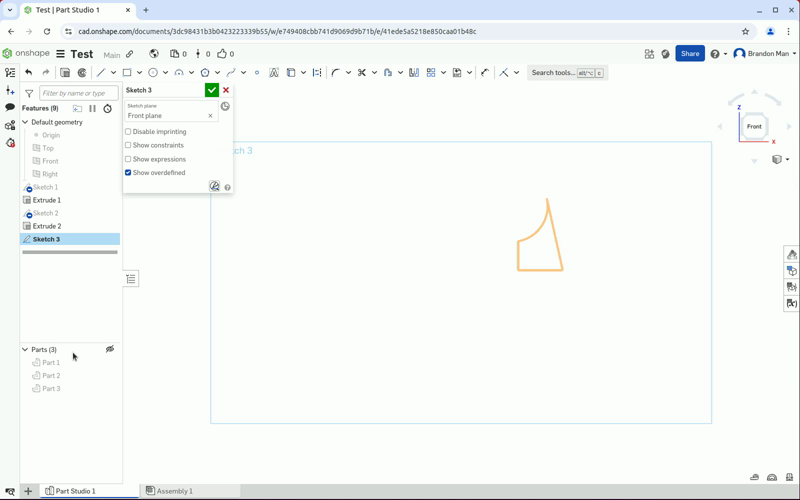
key(l)
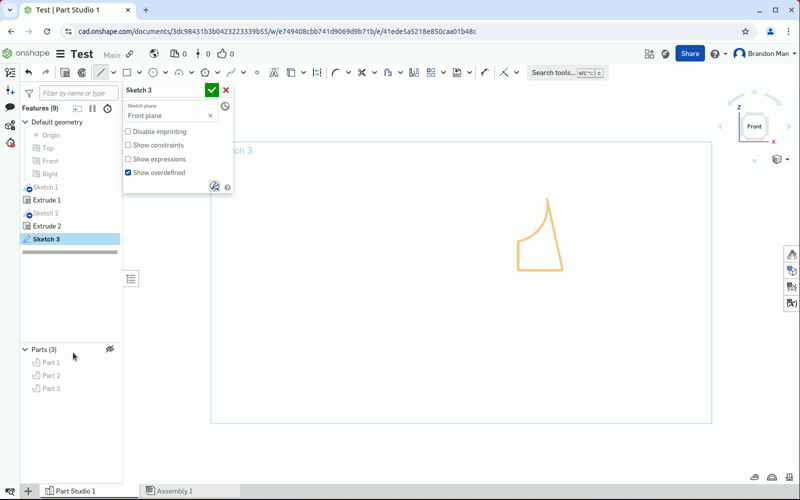
key_down(shift)
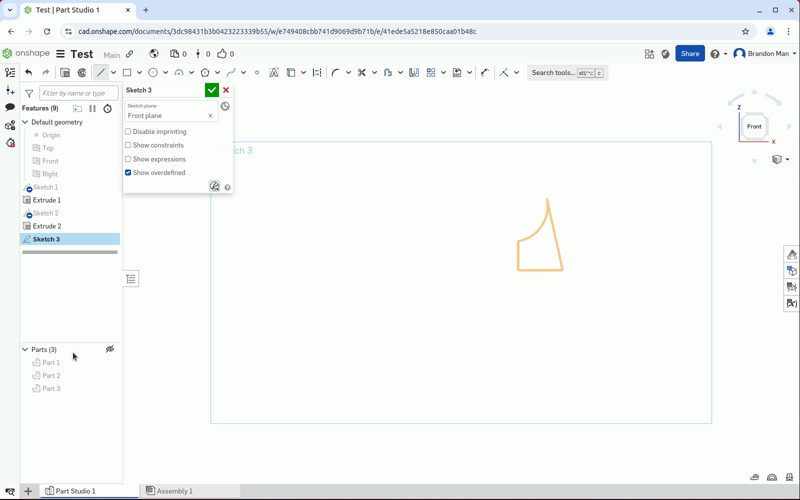
mouse_move(460, 270)
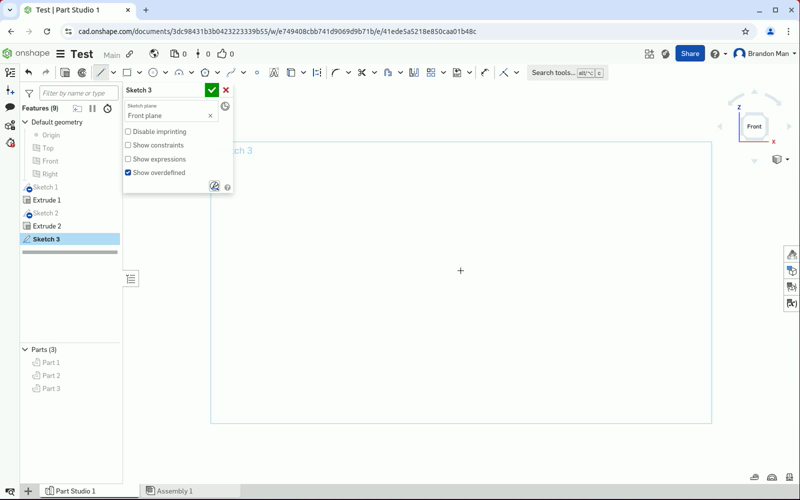
click(460, 270)
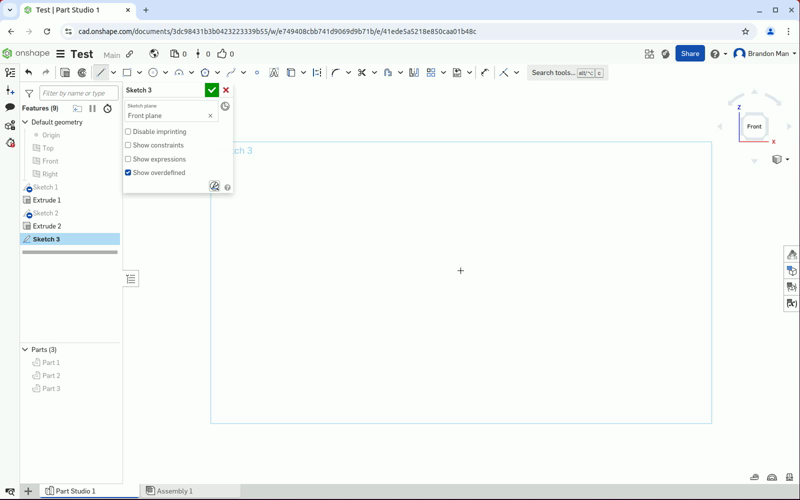
key_up(shift)
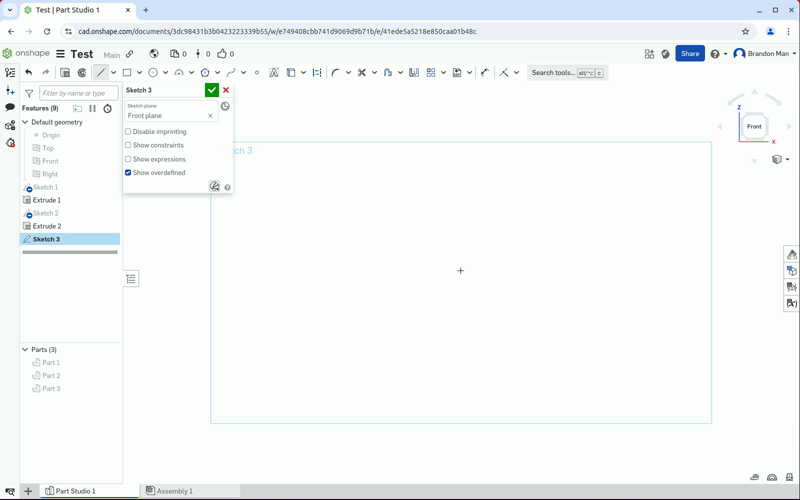
key_down(shift)
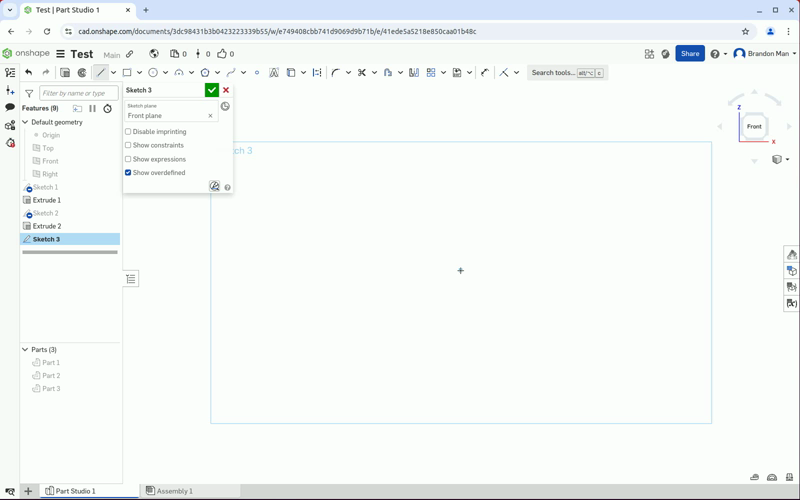
mouse_move(490, 270)
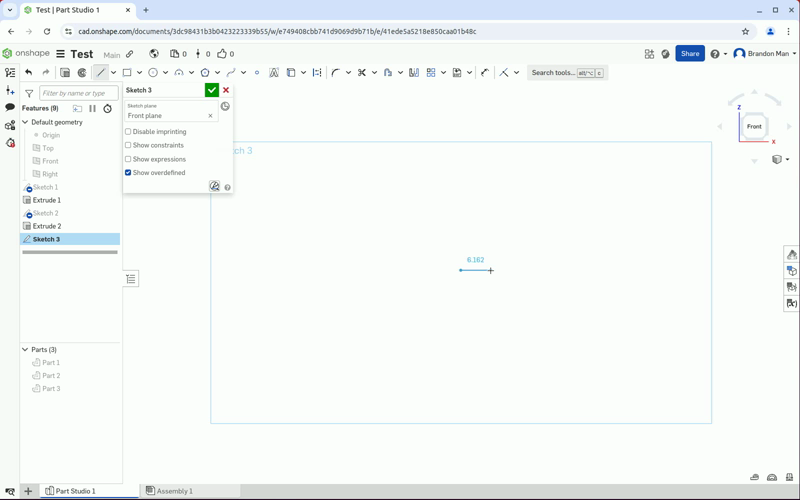
mouse_move(505, 270)
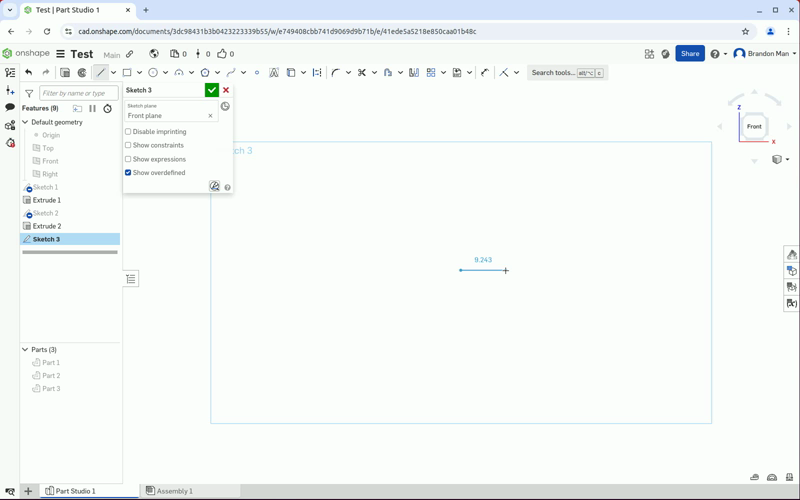
click(505, 270)
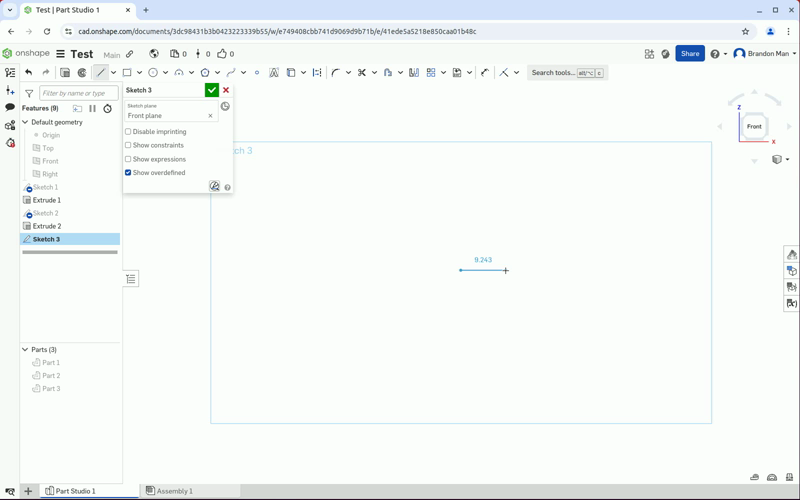
key_up(shift)
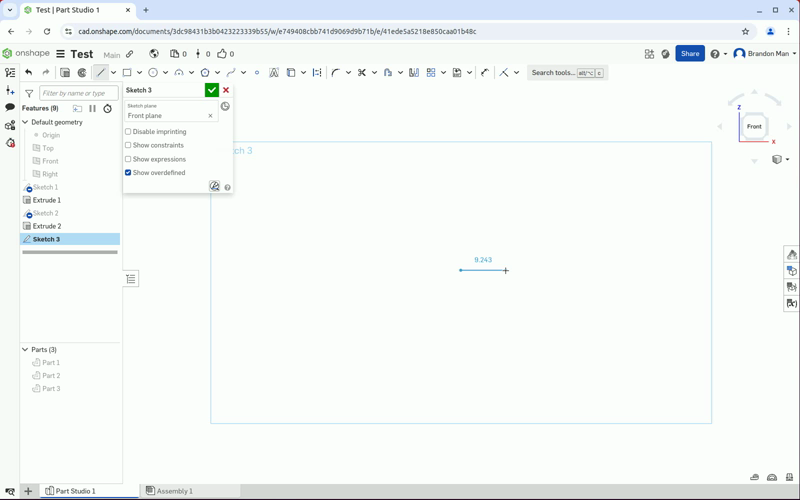
key_down(shift)
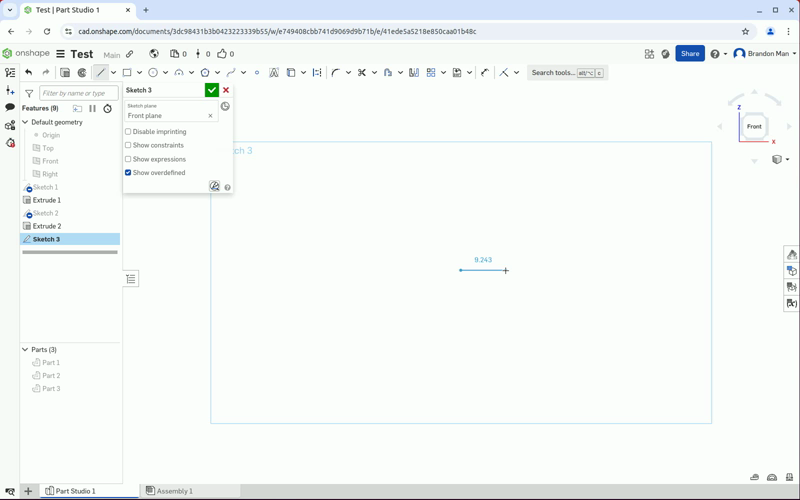
mouse_move(535, 270)
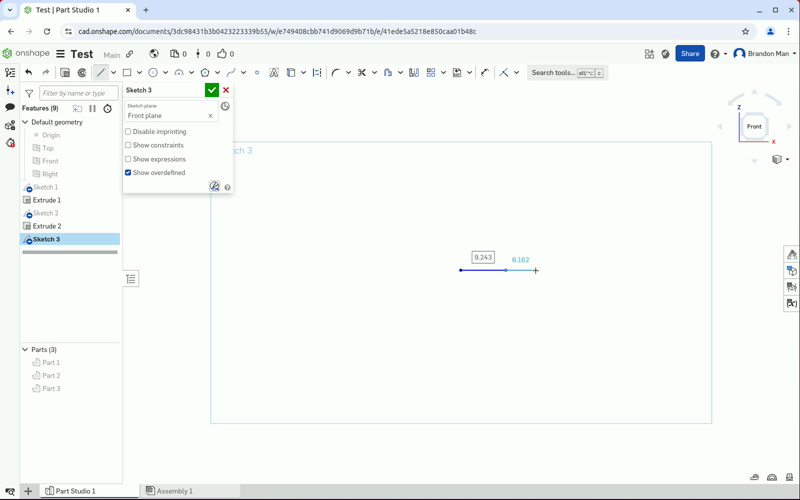
mouse_move(505, 241)
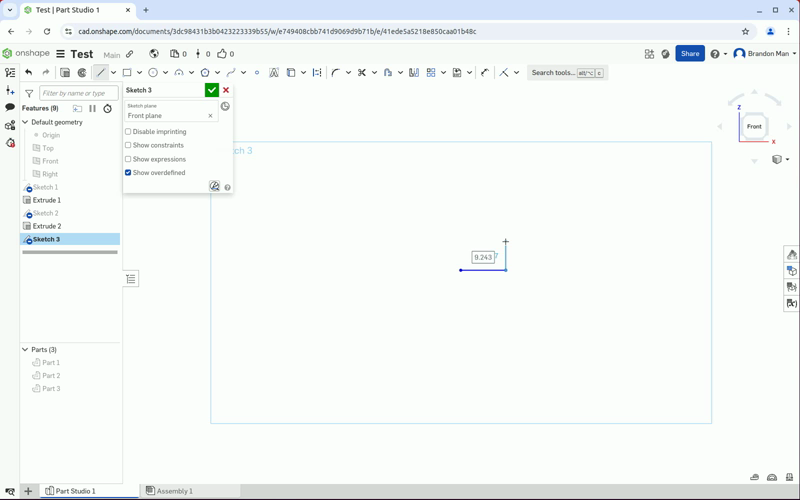
click(505, 241)
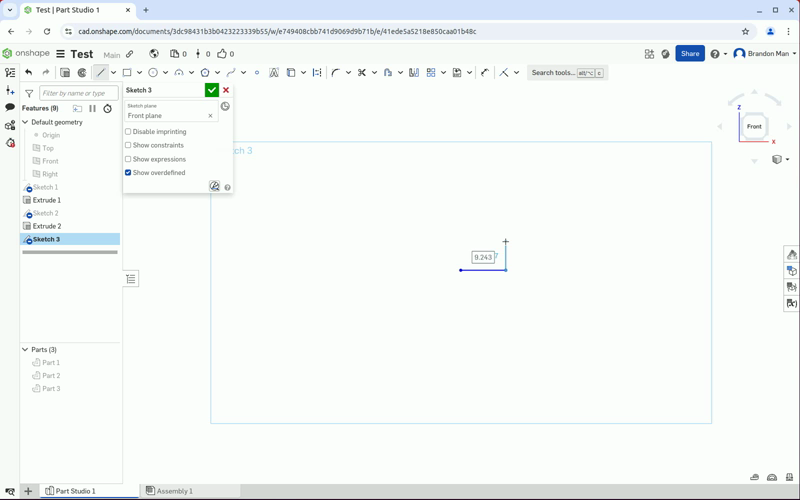
key_up(shift)
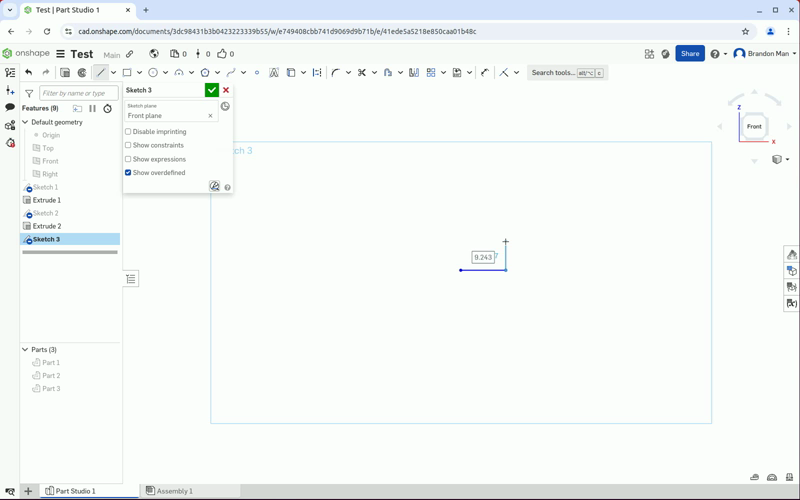
key(esc)
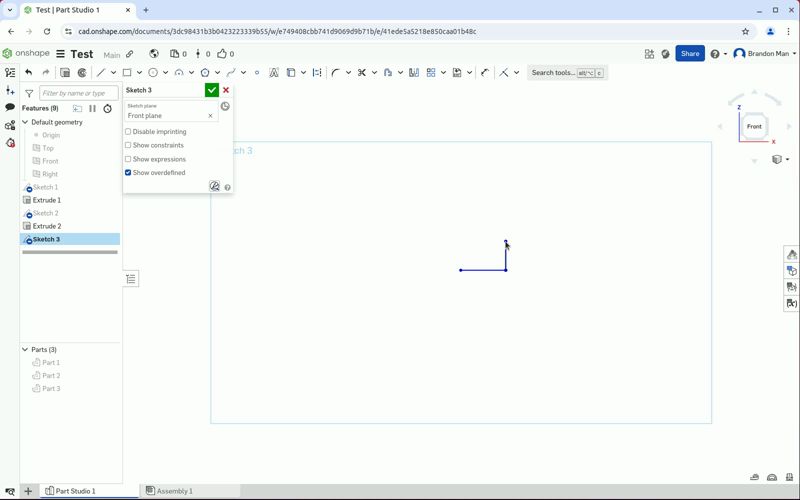
key(a)
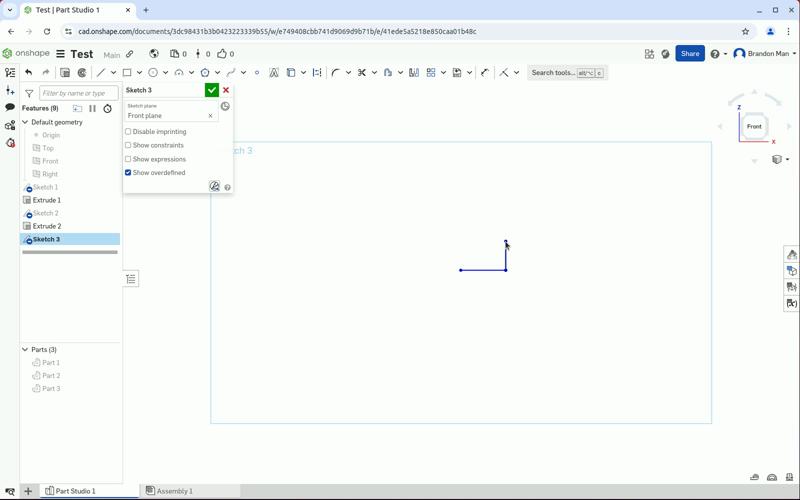
mouse_move(505, 241)
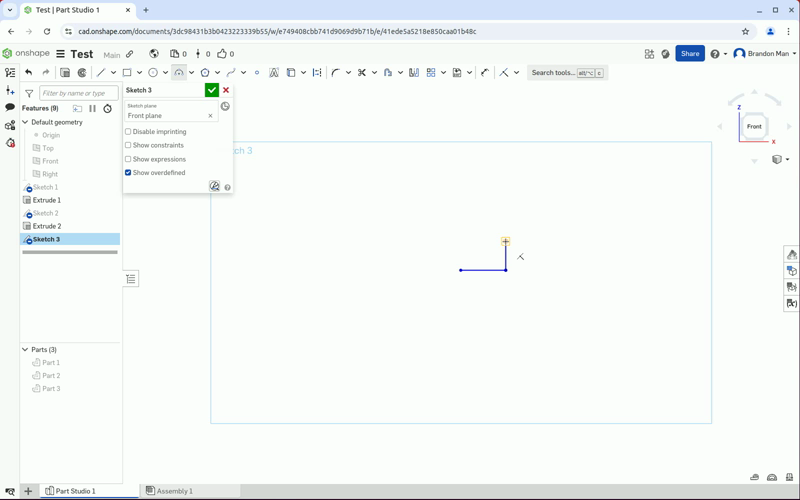
click(505, 241)
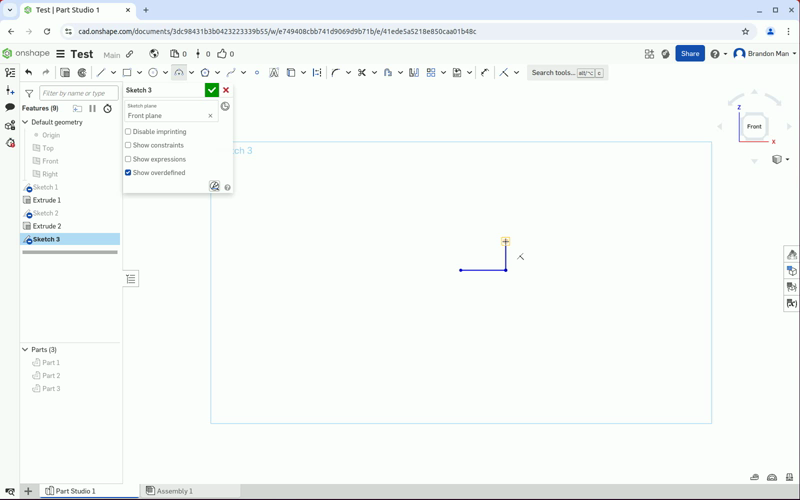
key_down(shift)
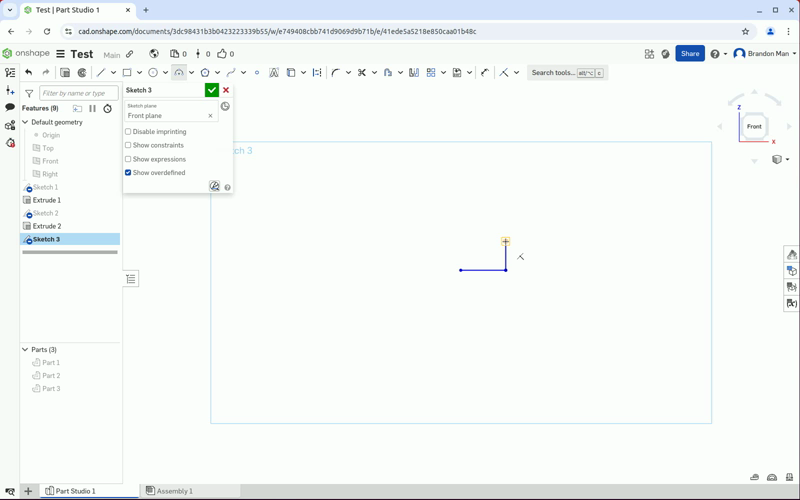
mouse_move(476, 198)
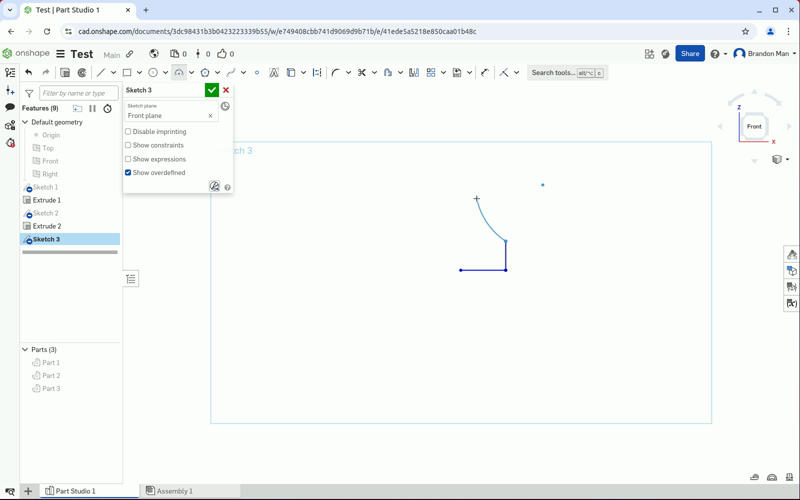
click(476, 198)
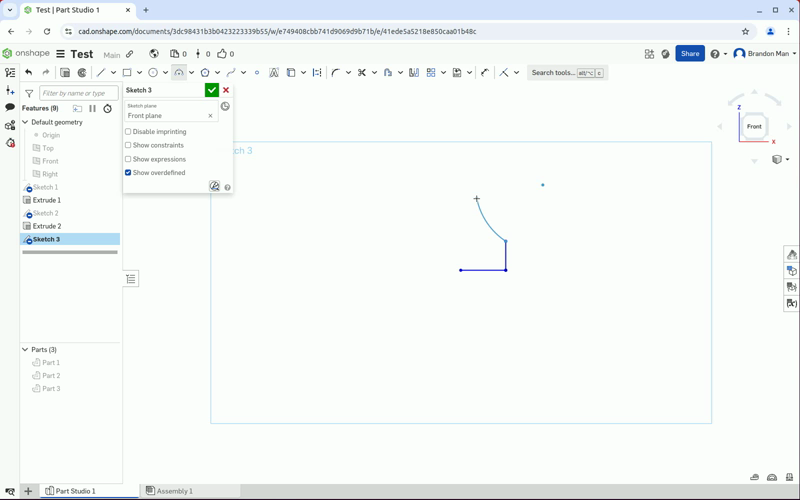
mouse_move(481, 225)
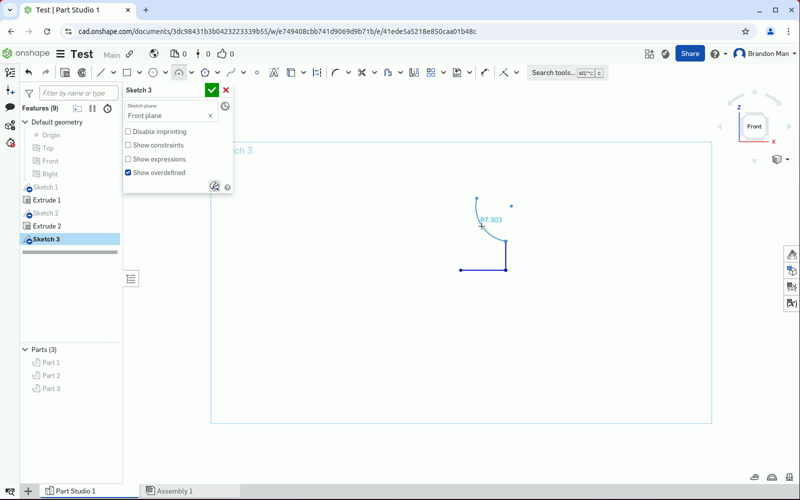
click(481, 225)
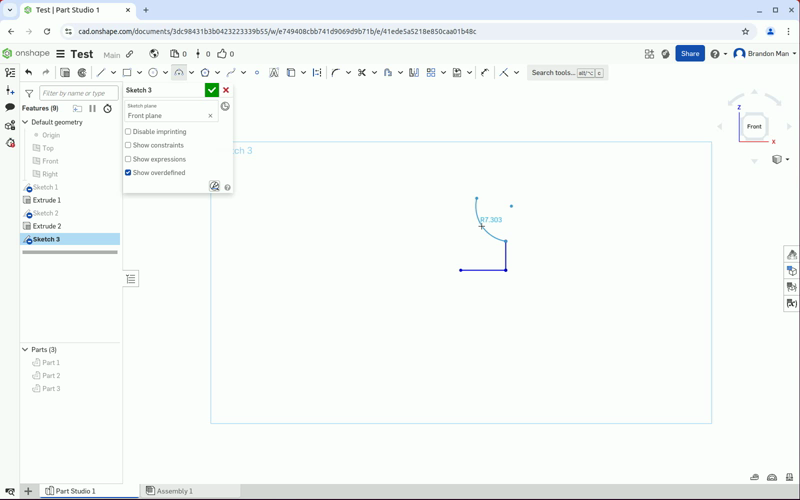
key_up(shift)
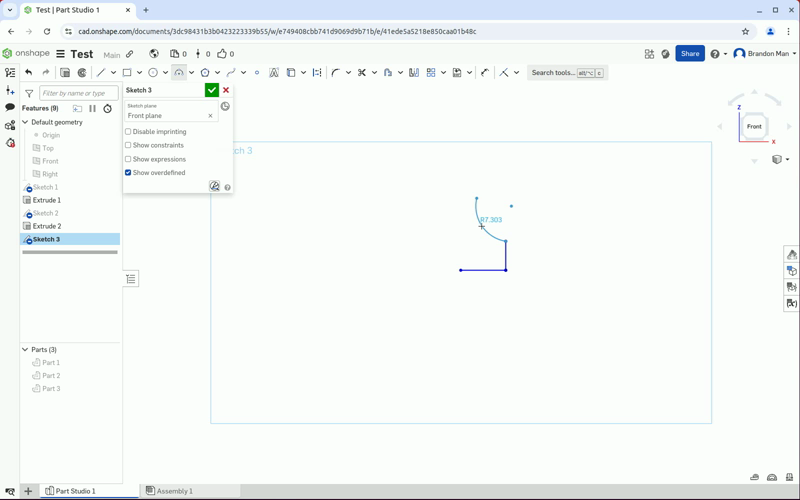
key(esc)
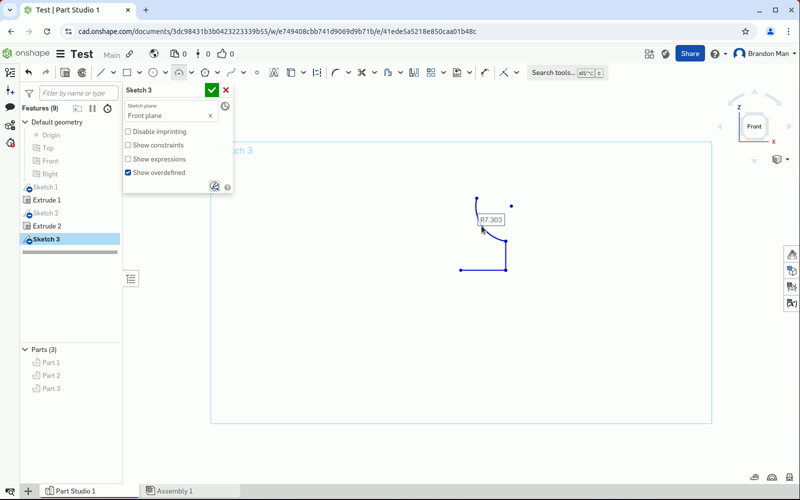
key(l)
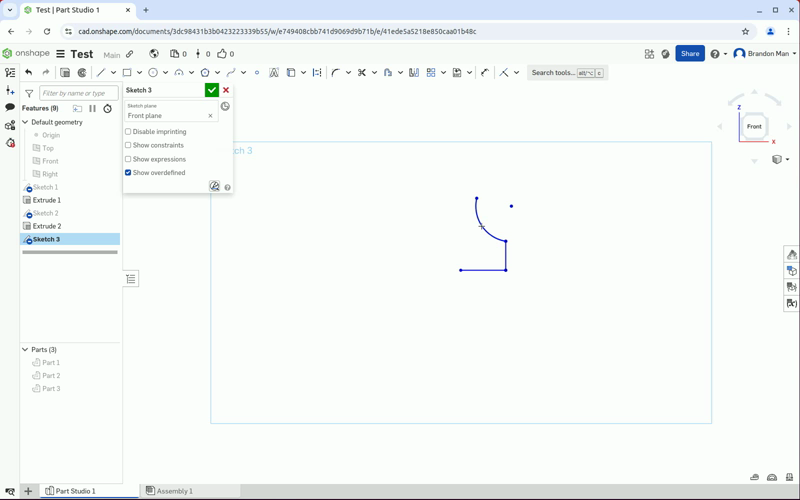
mouse_move(476, 198)
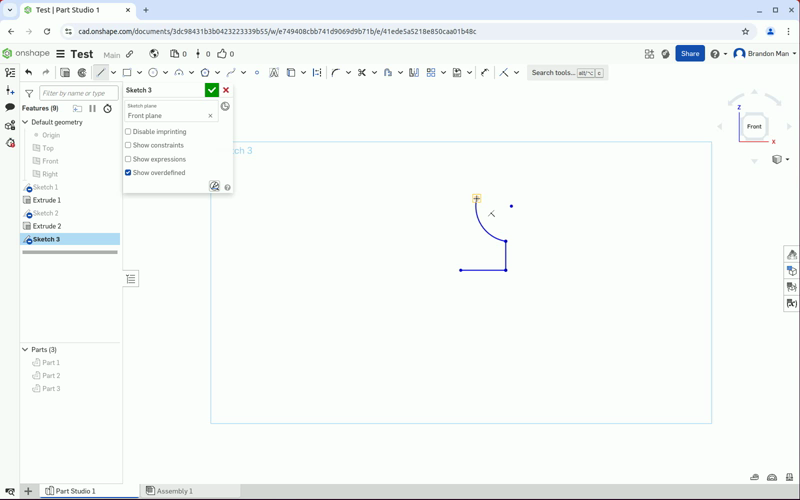
click(476, 198)
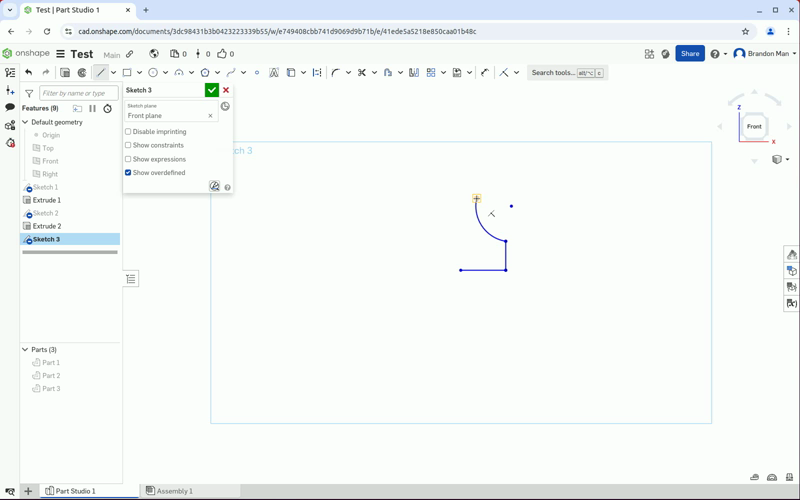
key_down(shift)
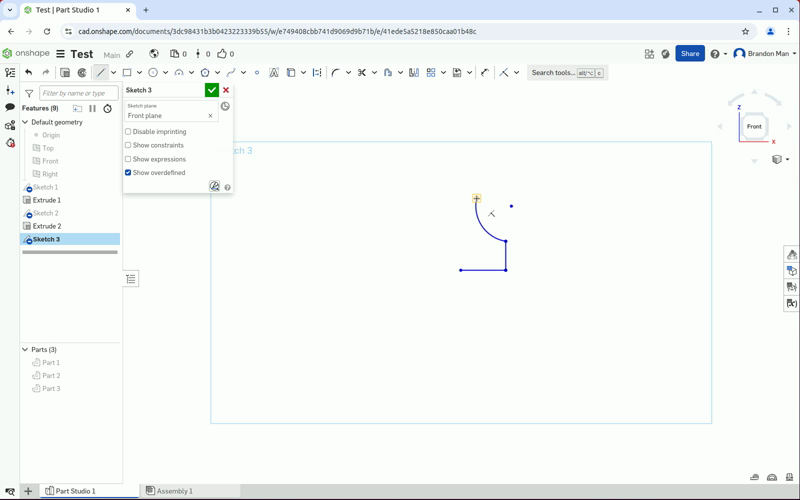
mouse_move(460, 270)
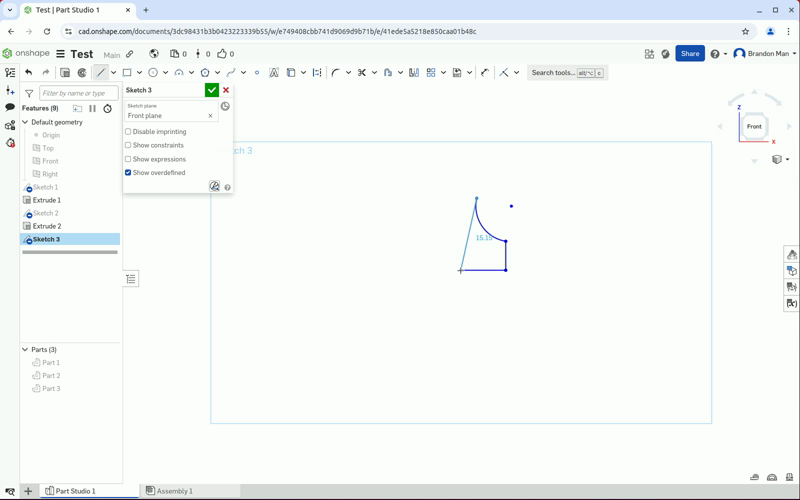
key_up(shift)
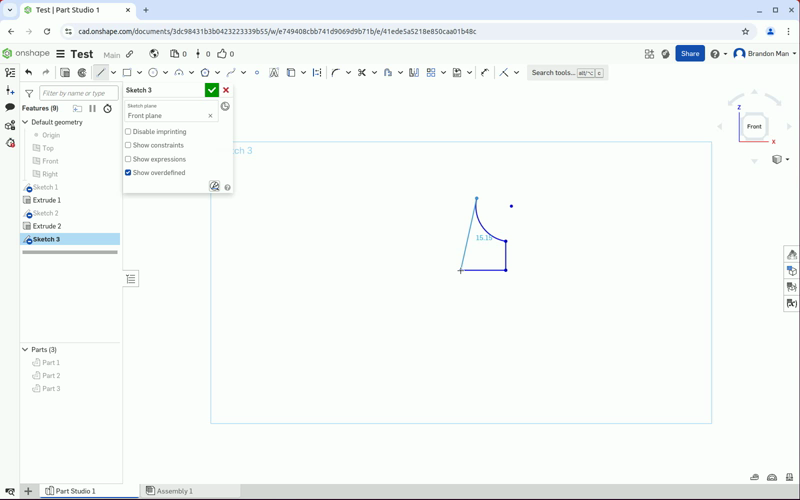
click(460, 270)
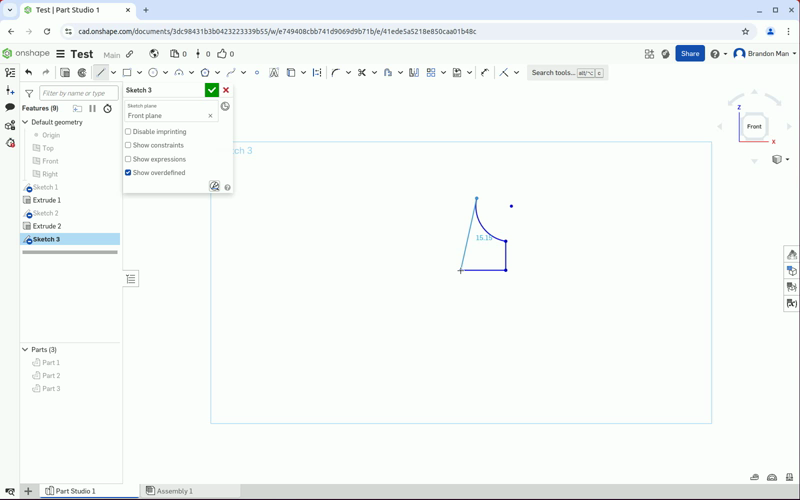
key(esc)
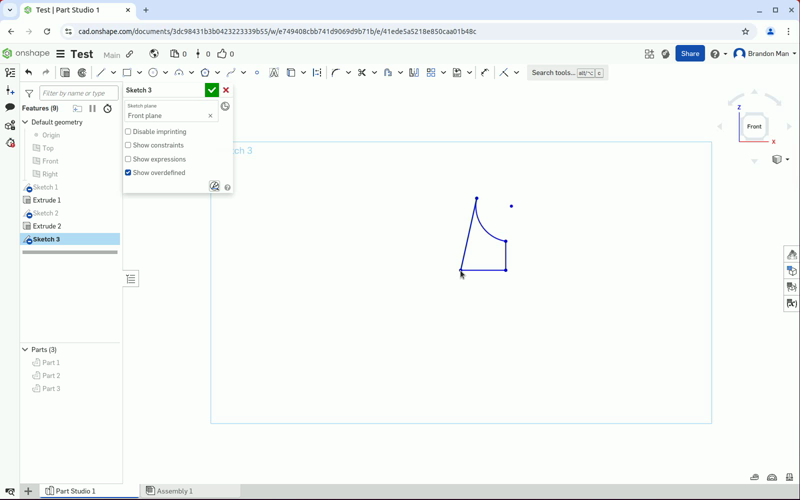
mouse_move(476, 243)
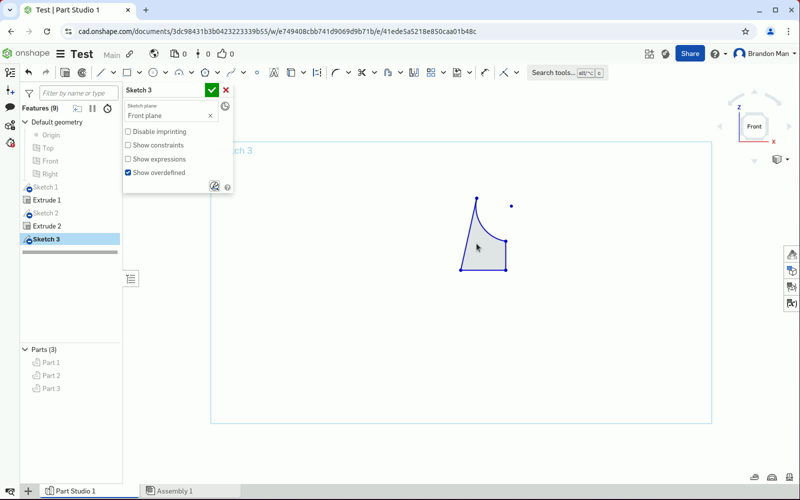
scroll(6)
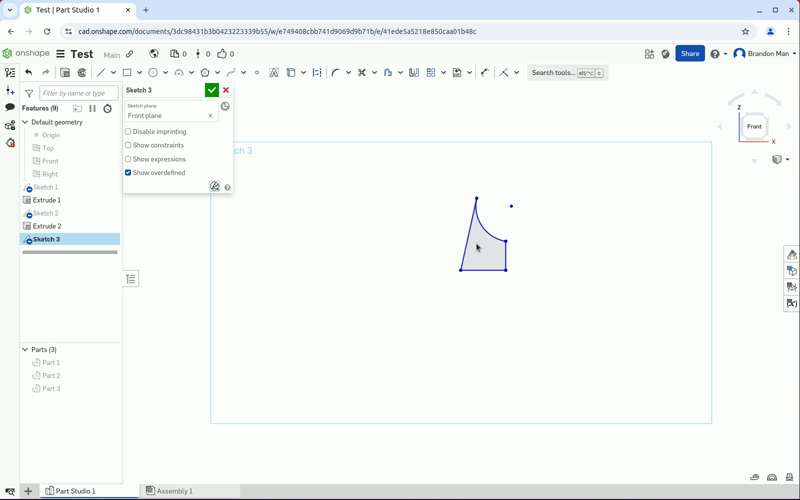
scroll(6)
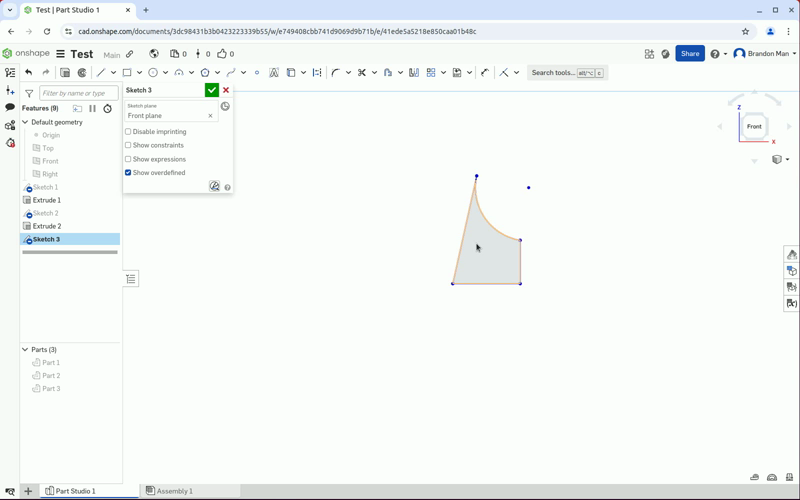
scroll(6)
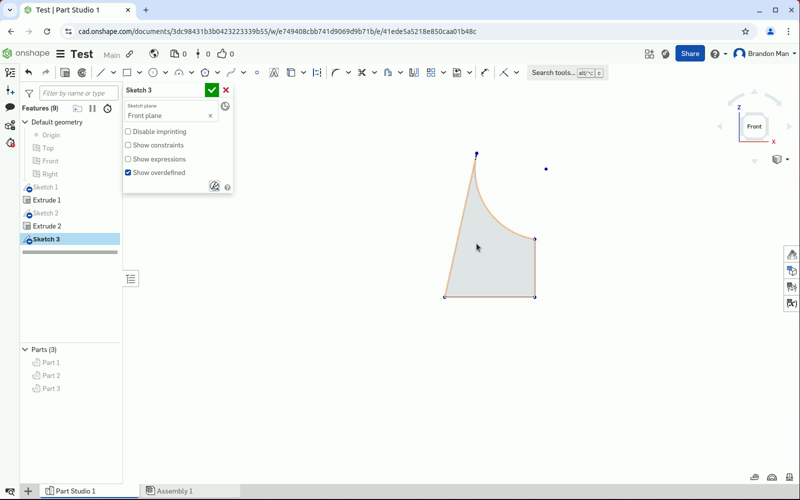
scroll(6)
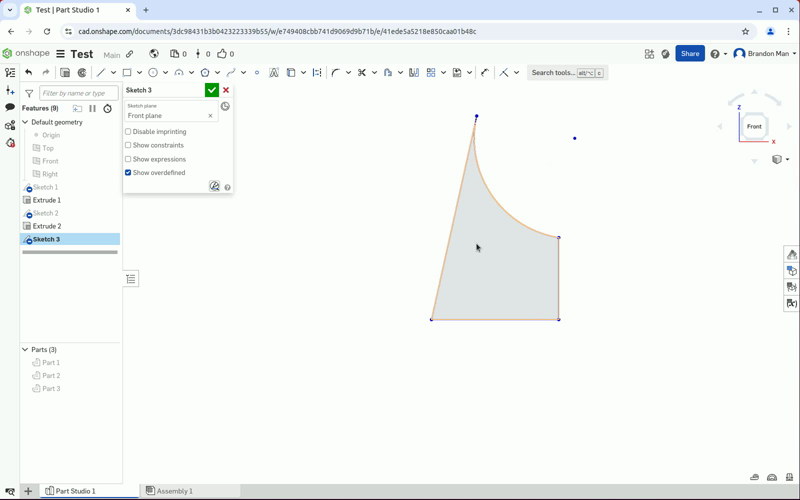
scroll(6)
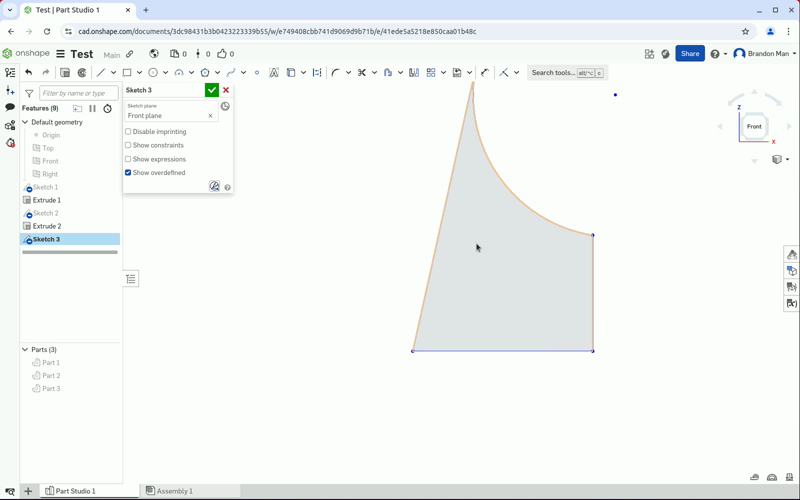
scroll(6)
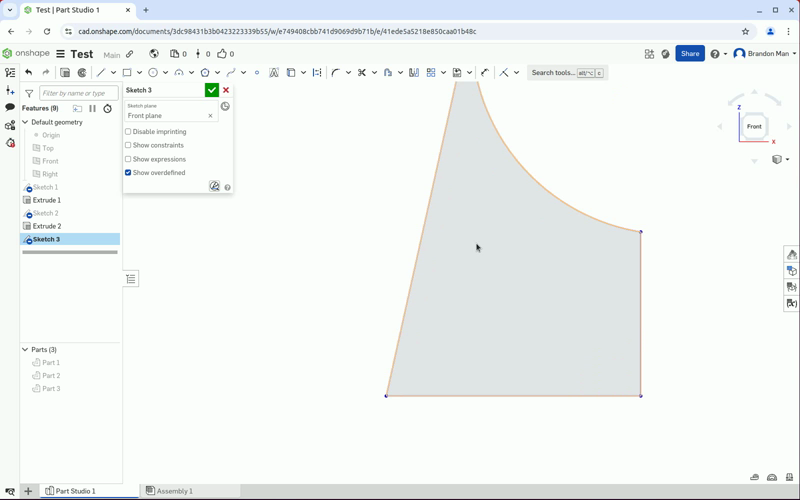
scroll(6)
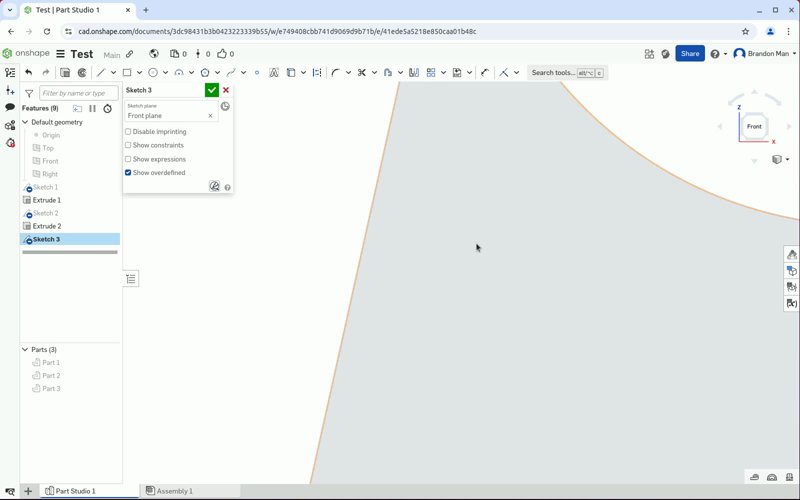
click(476, 243)
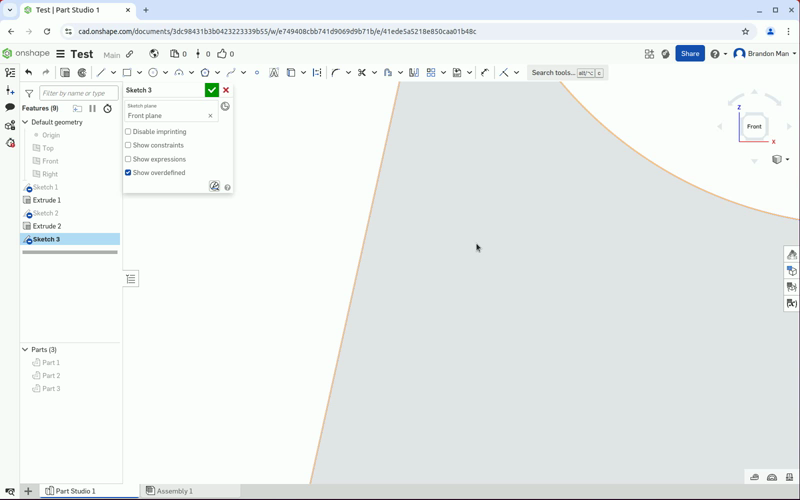
scroll(-6)
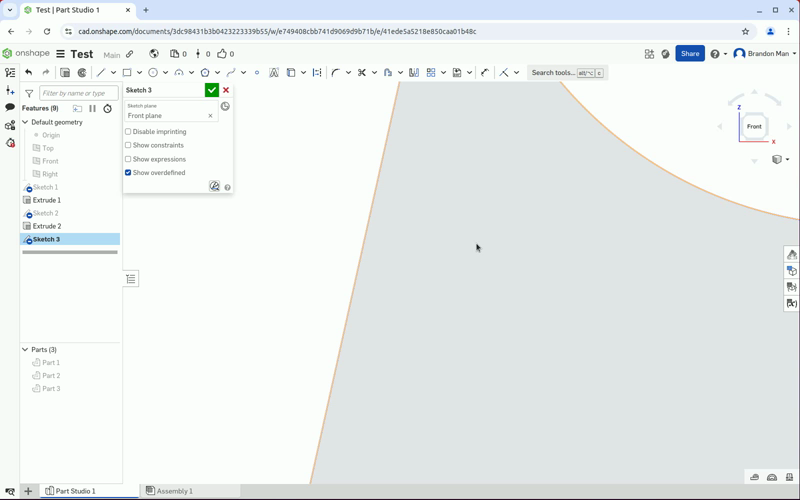
scroll(-6)
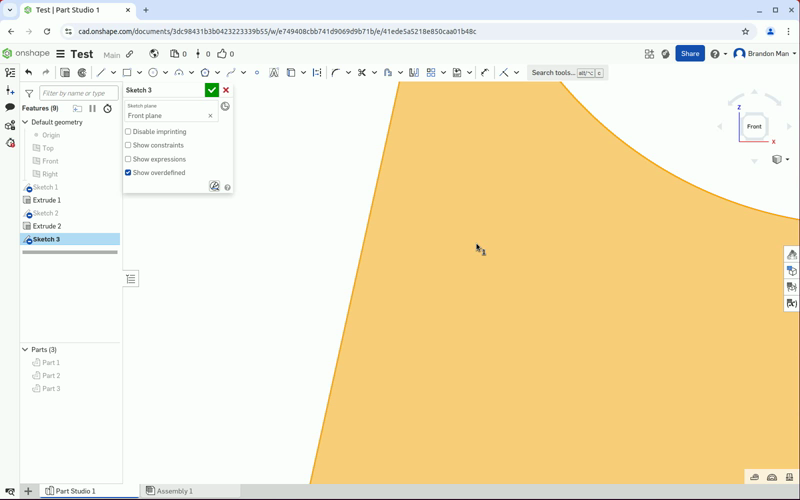
scroll(-6)
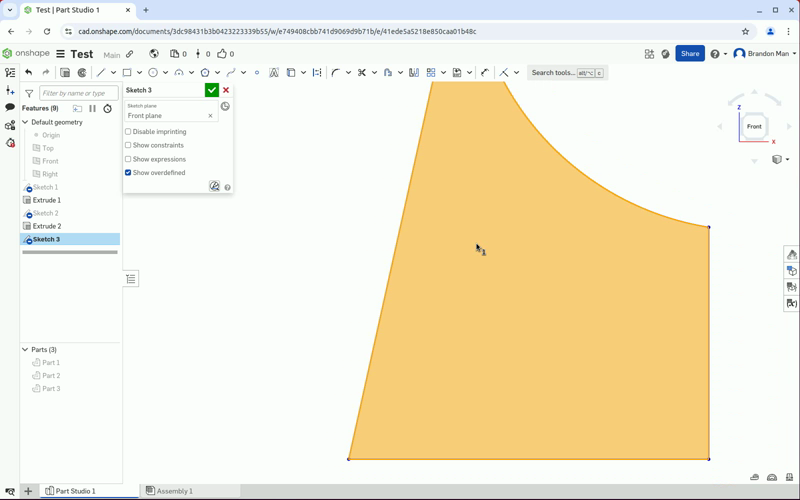
scroll(-6)
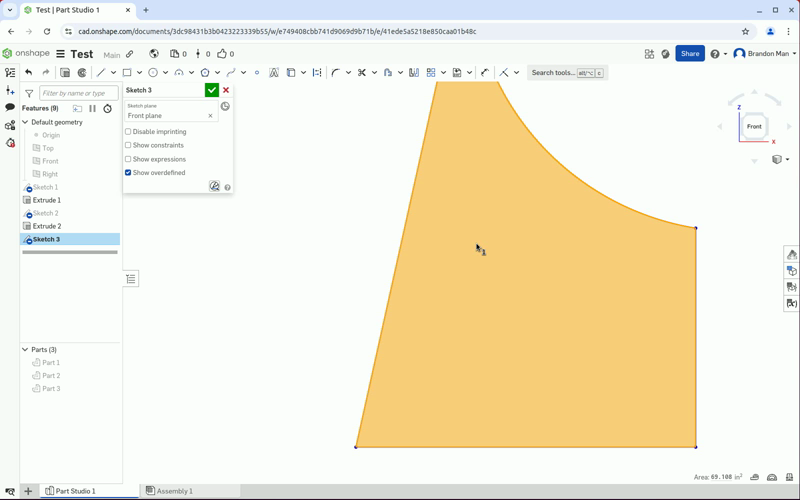
scroll(-6)
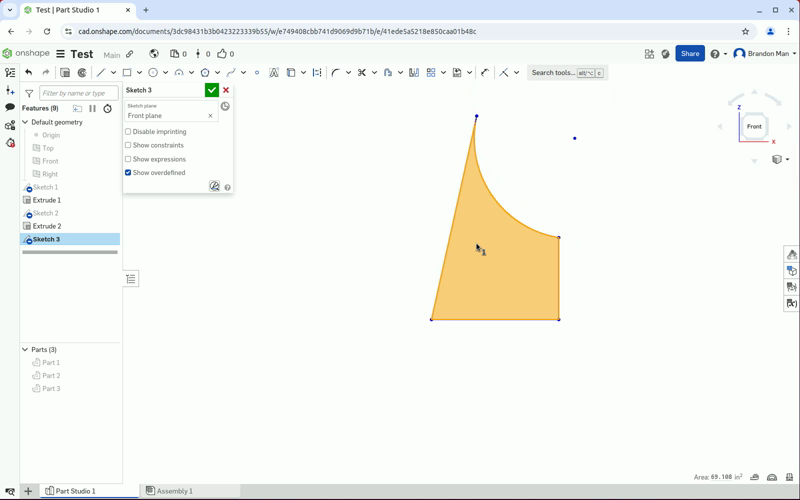
scroll(-6)
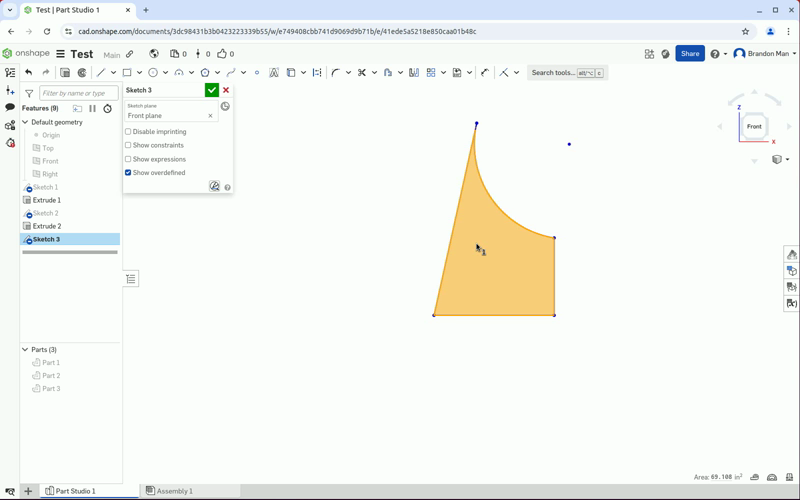
scroll(-6)
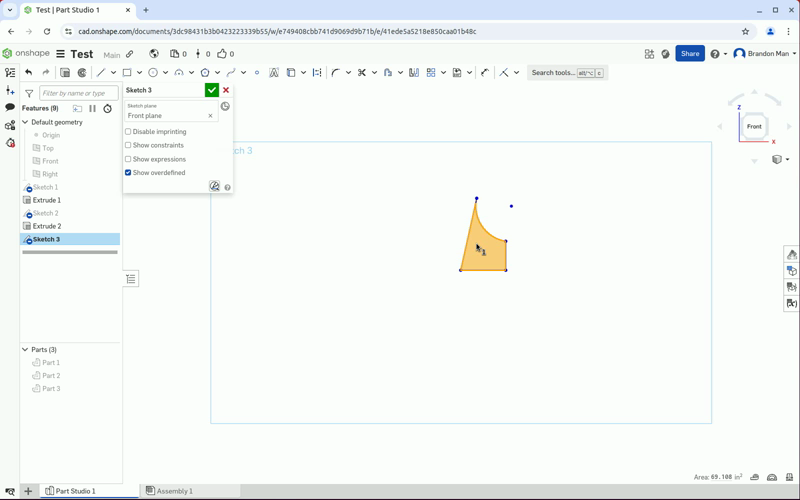
mouse_move(73, 352)
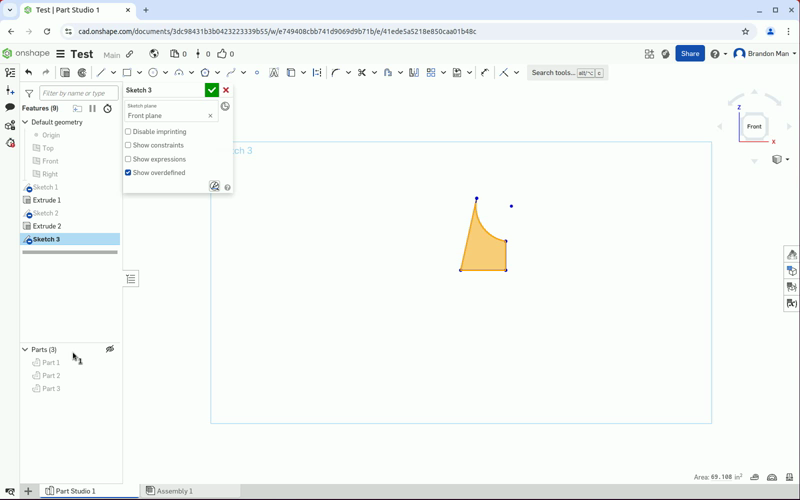
key(shift+y)
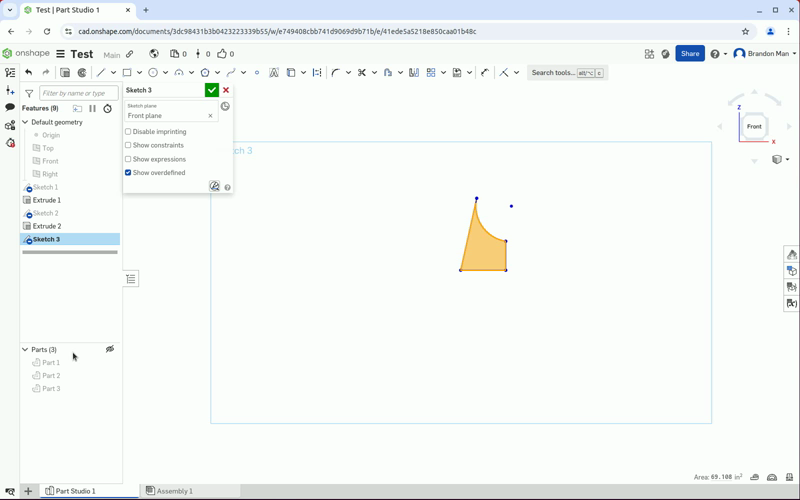
key(shift+e)
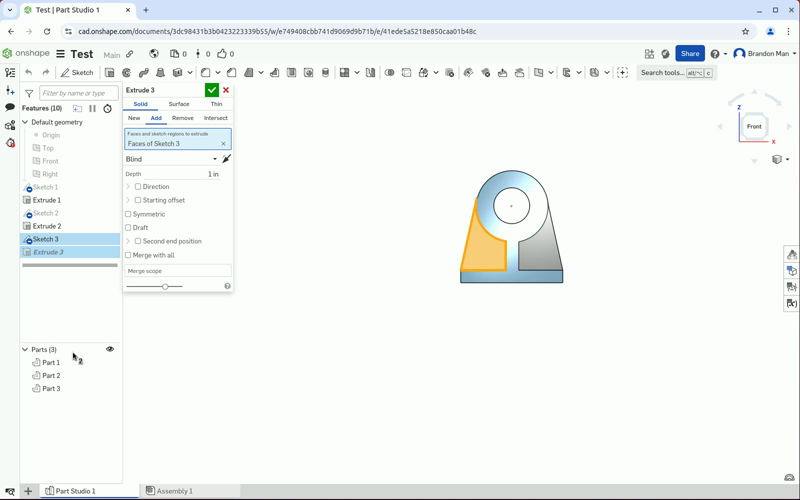
mouse_move(143, 106)
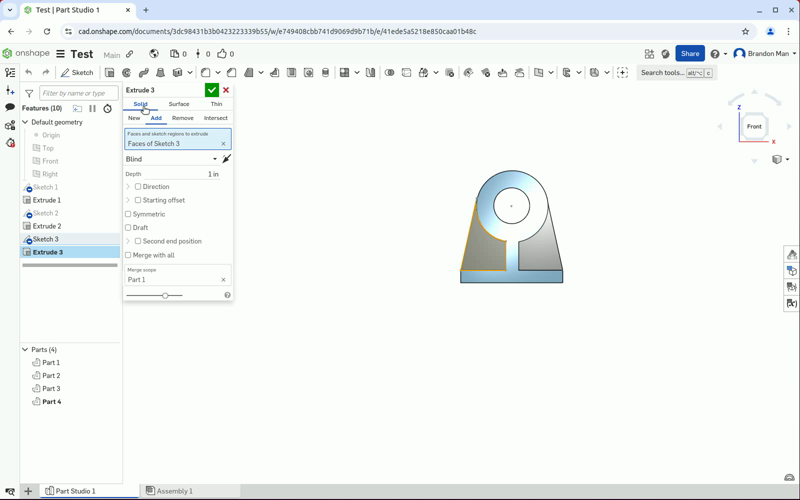
click(143, 106)
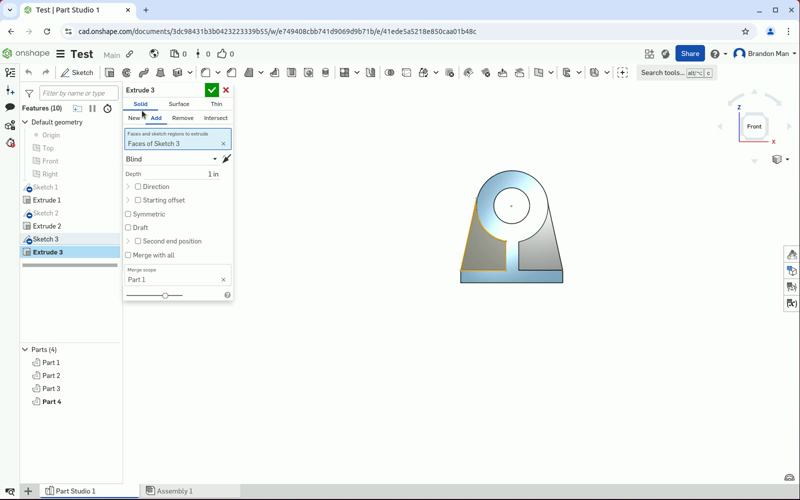
mouse_move(137, 120)
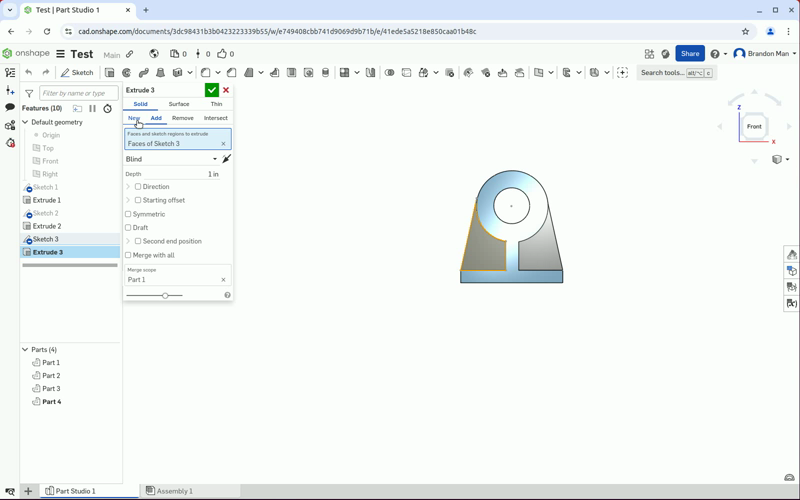
click(137, 120)
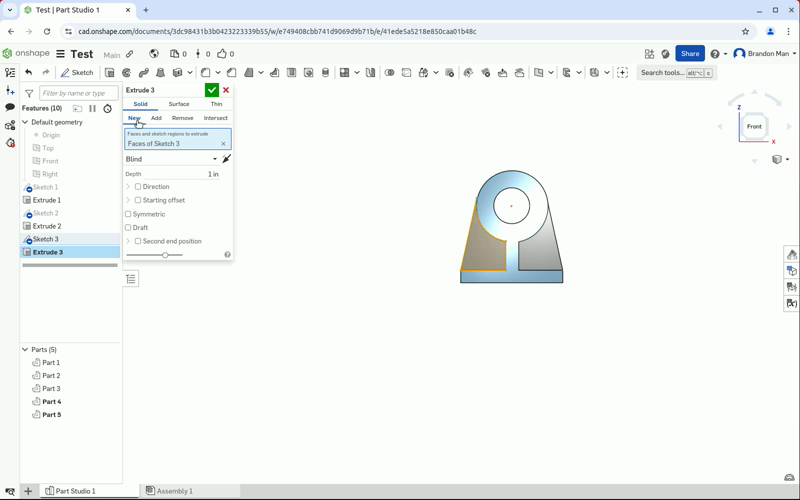
key(tab, 4)
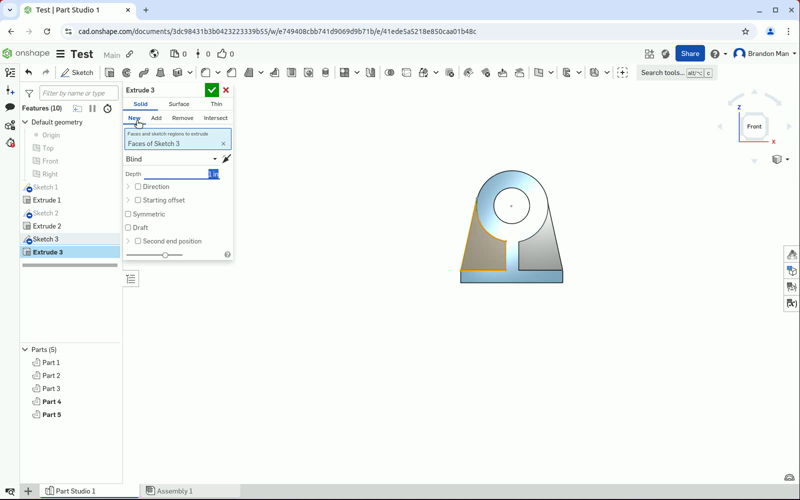
text(2.648)
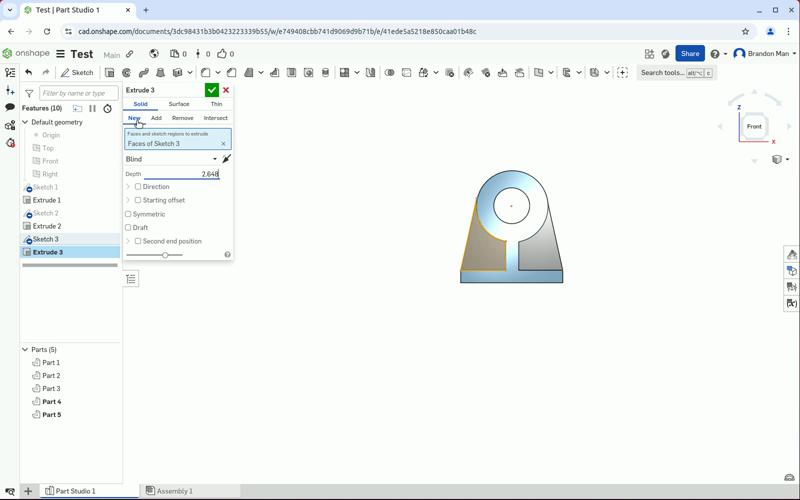
key(enter)
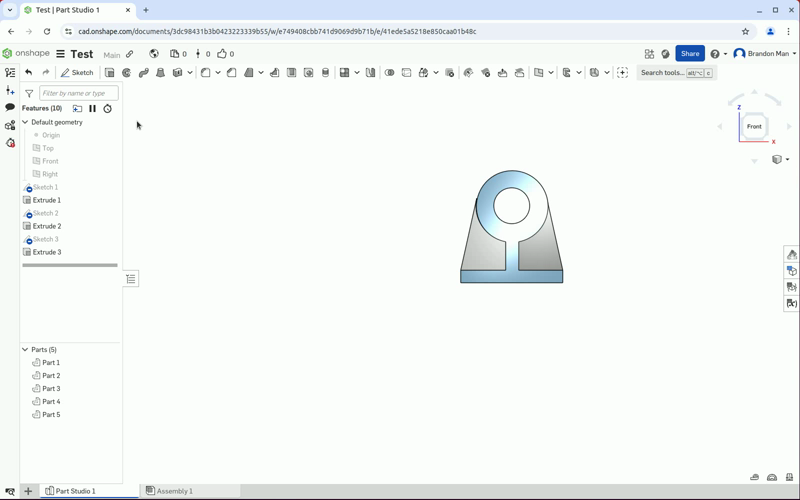
key(shift+h)
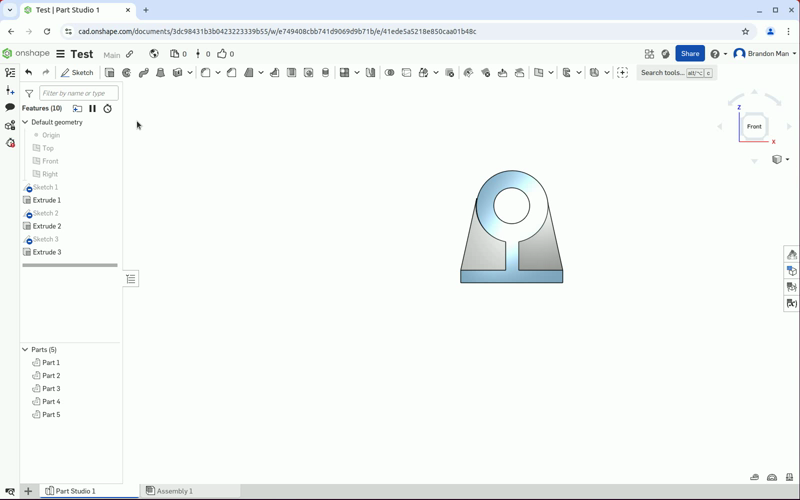
key(shift+h)
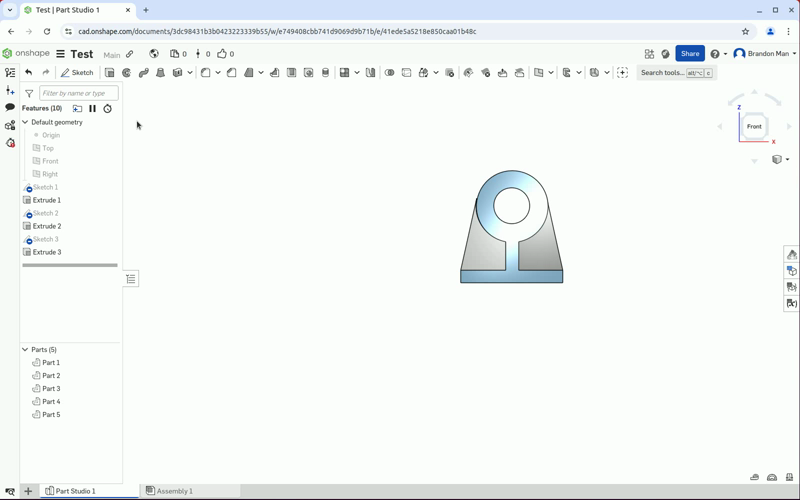
key(shift+7)
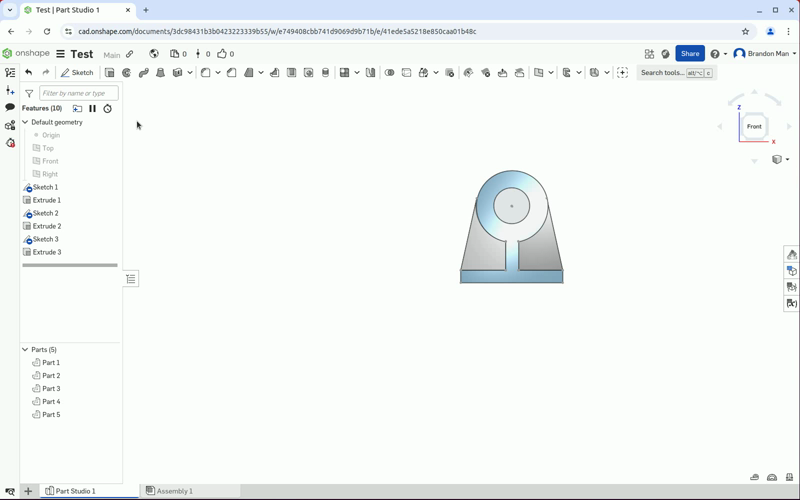
key(left, 2)
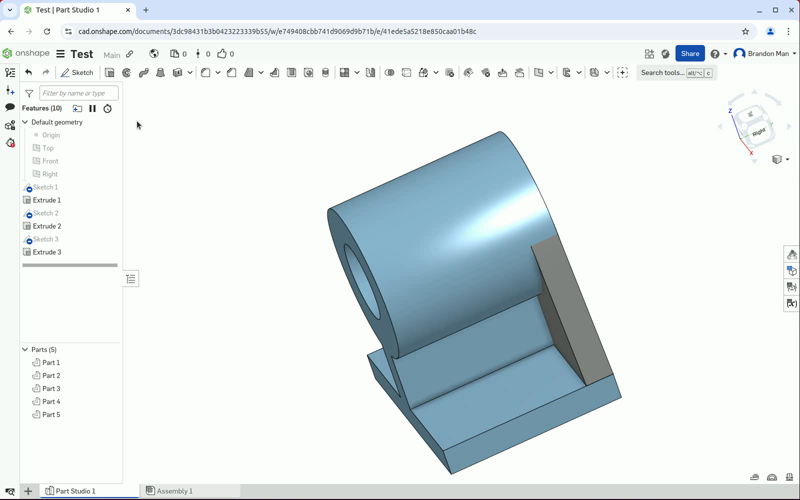
key(down, 2)
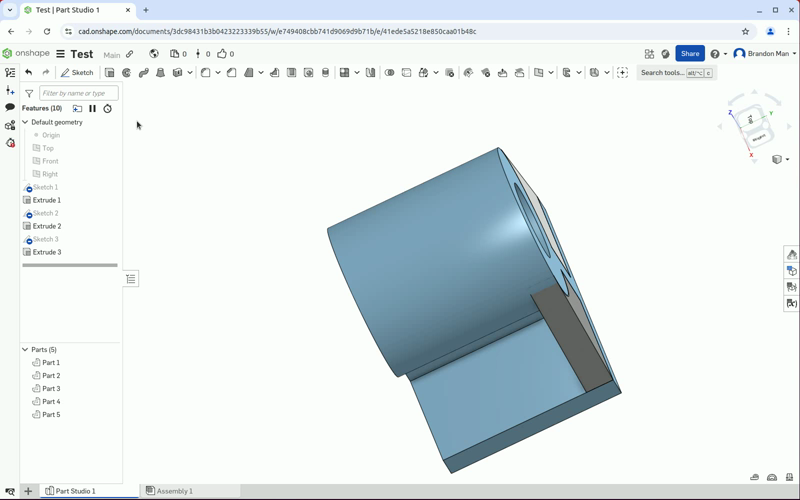
key(up, 2)
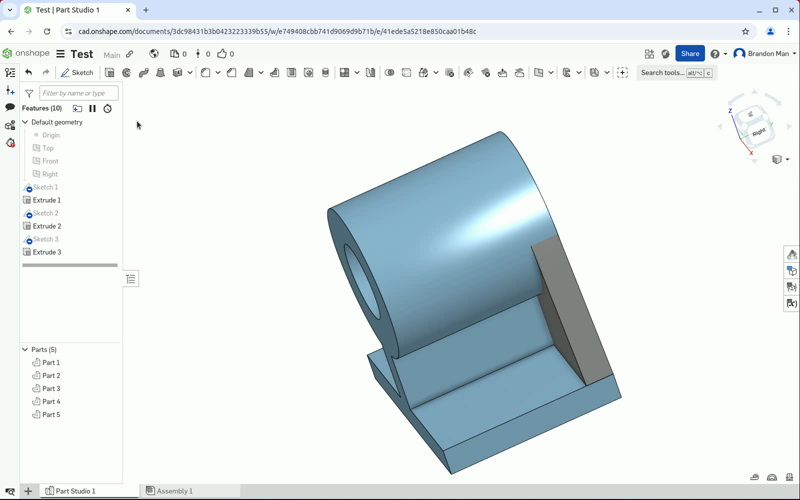
key(right, 2)
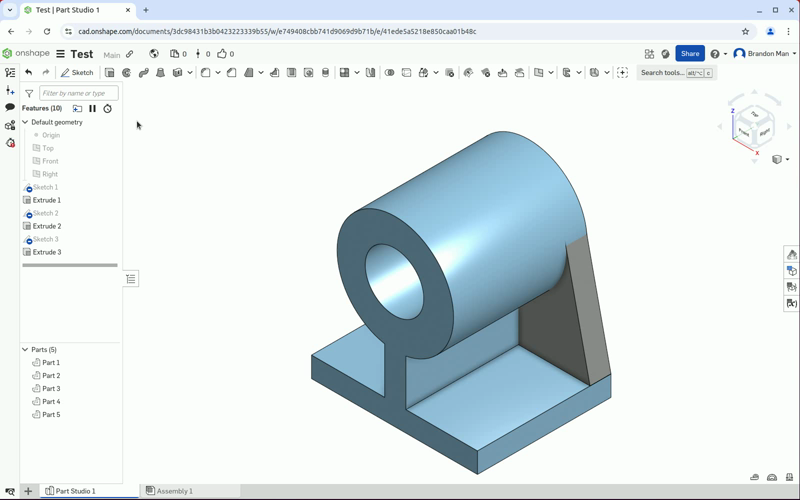
mouse_move(73, 189)
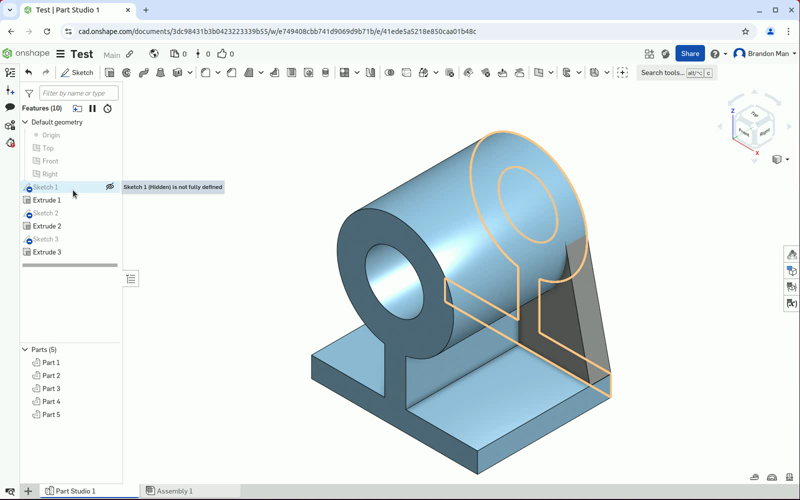
click(73, 189)